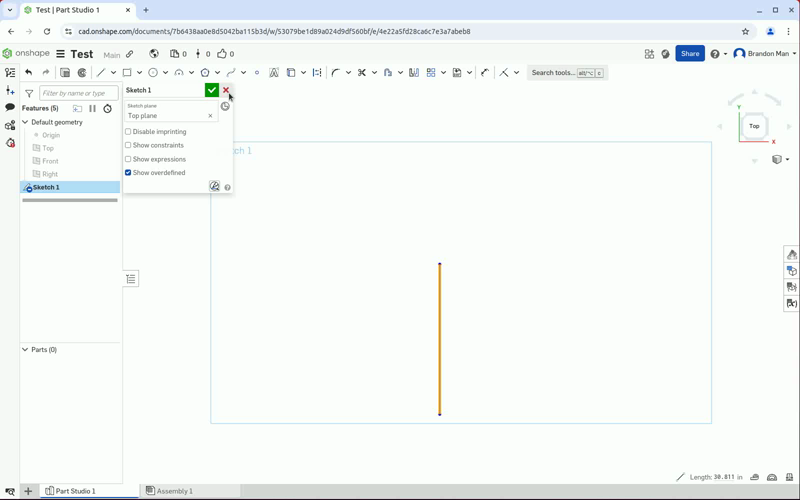
key(shift+h)
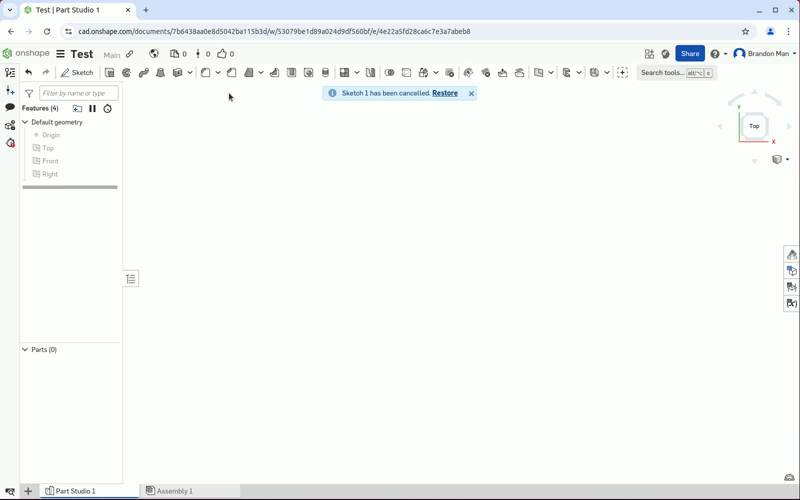
mouse_move(73, 352)
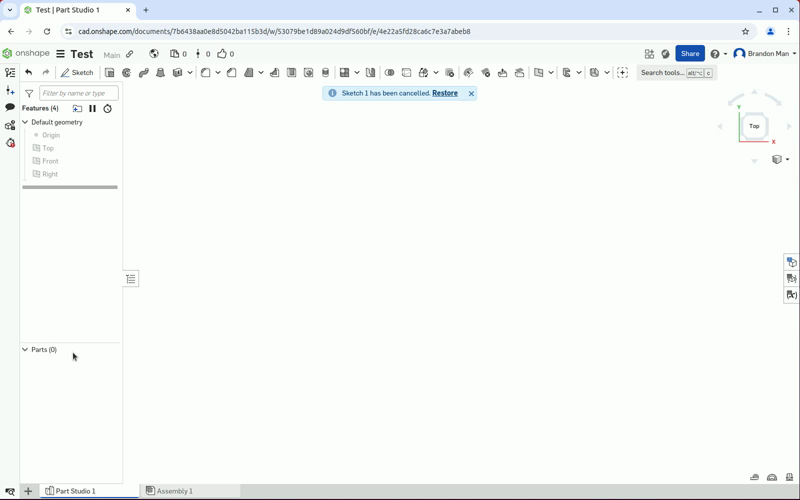
key(y)
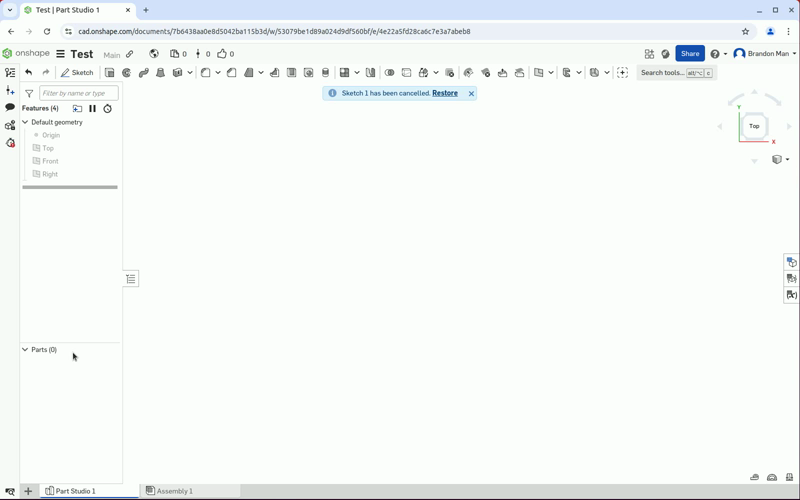
key(shift+p)
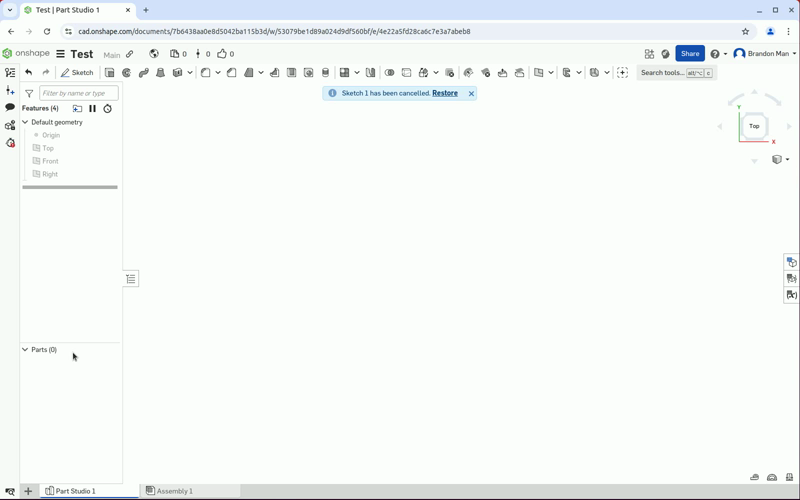
key(space)
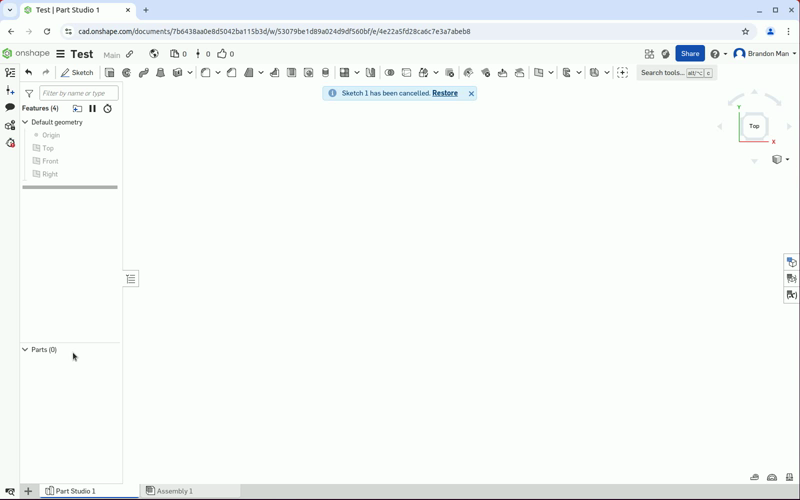
key_down(shift)
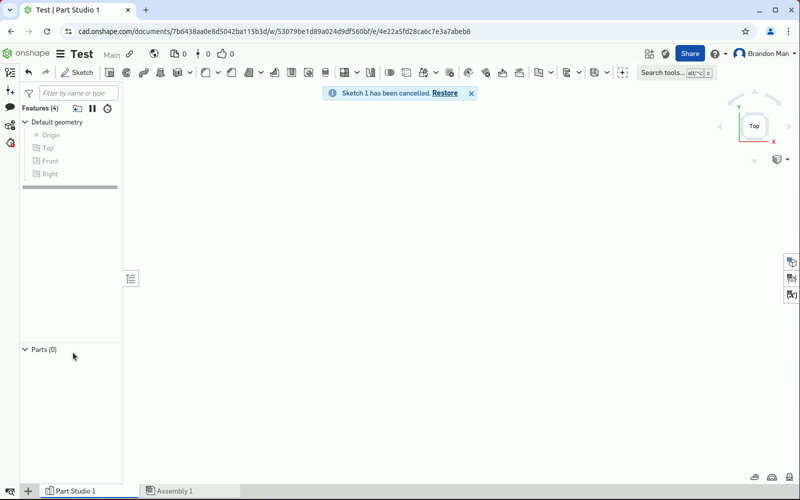
key(up)
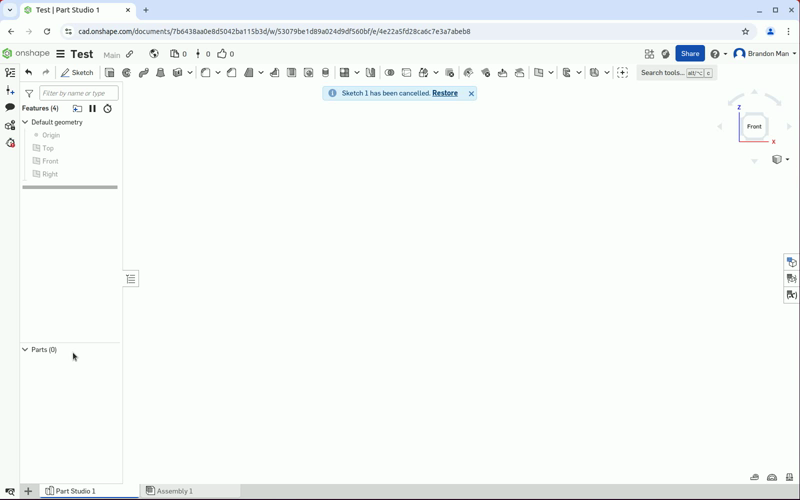
key_up(shift)
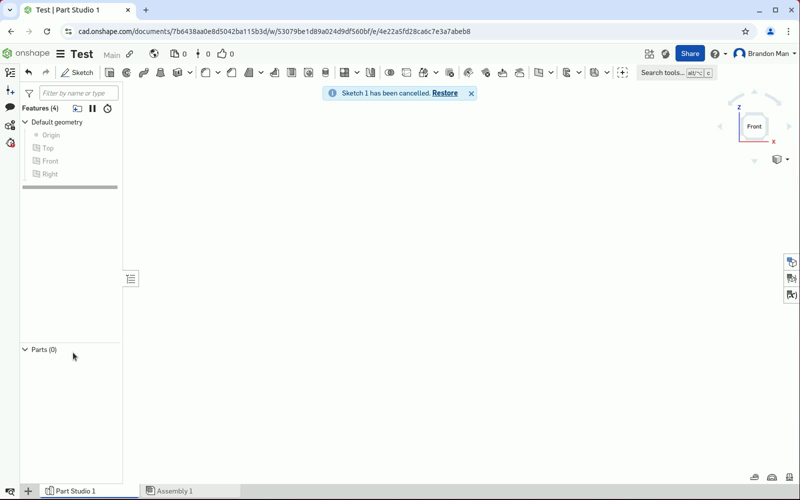
mouse_move(73, 352)
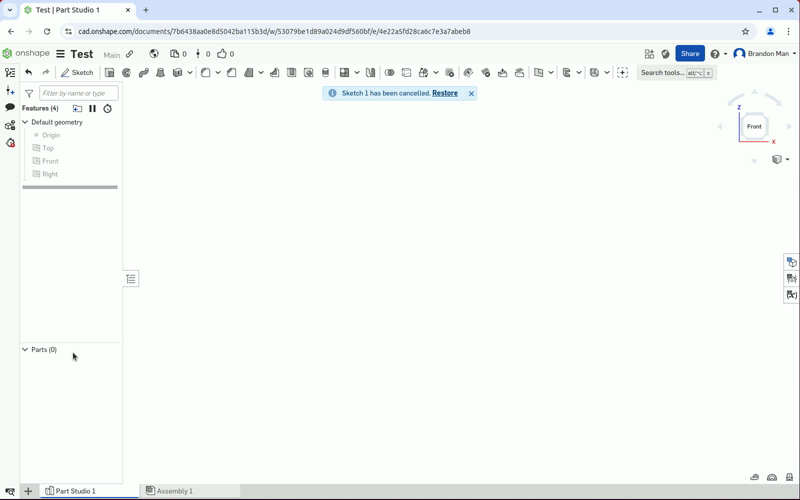
key(shift+y)
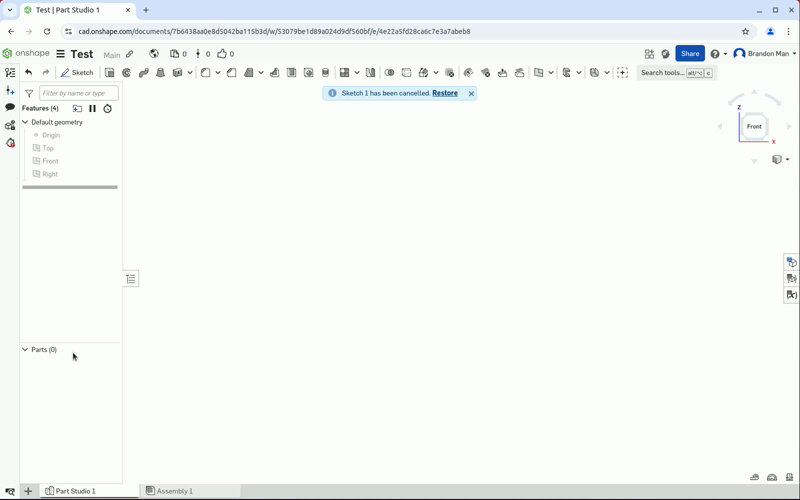
key(shift+s)
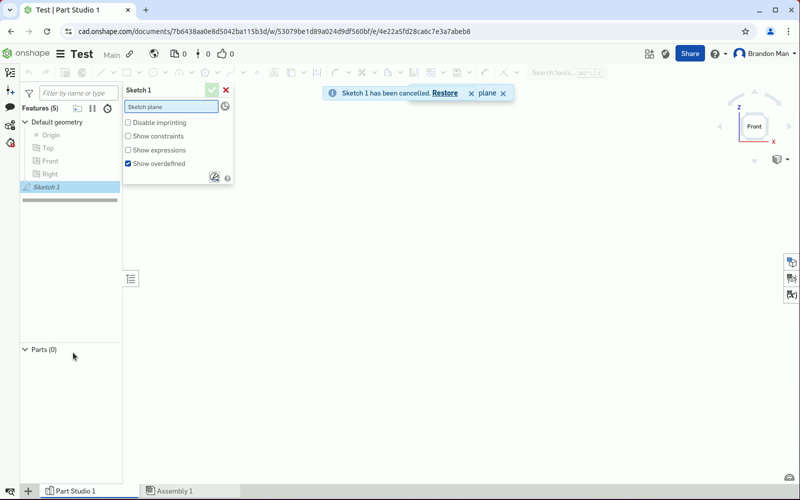
mouse_move(73, 163)
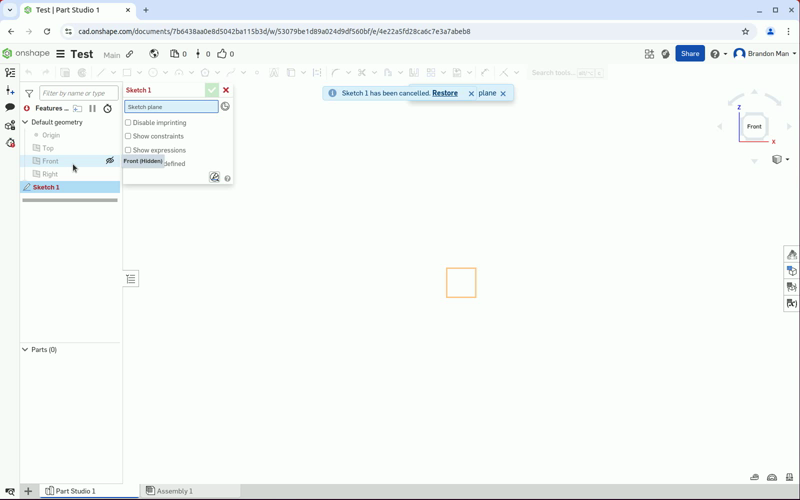
click(73, 163)
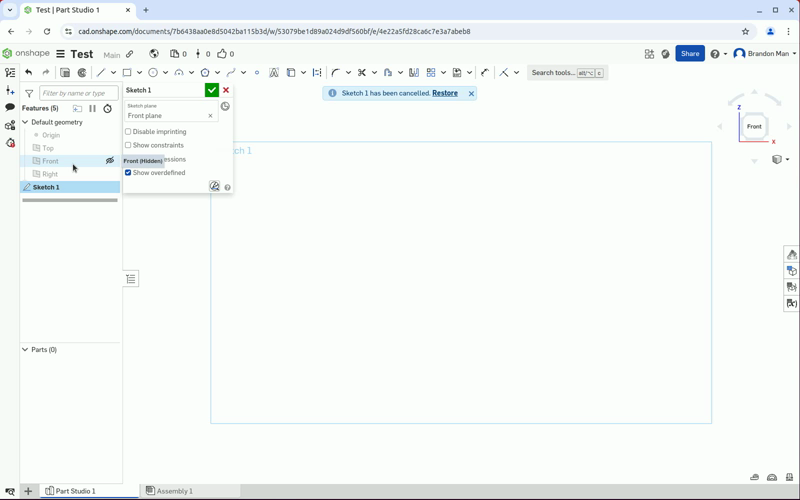
mouse_move(73, 352)
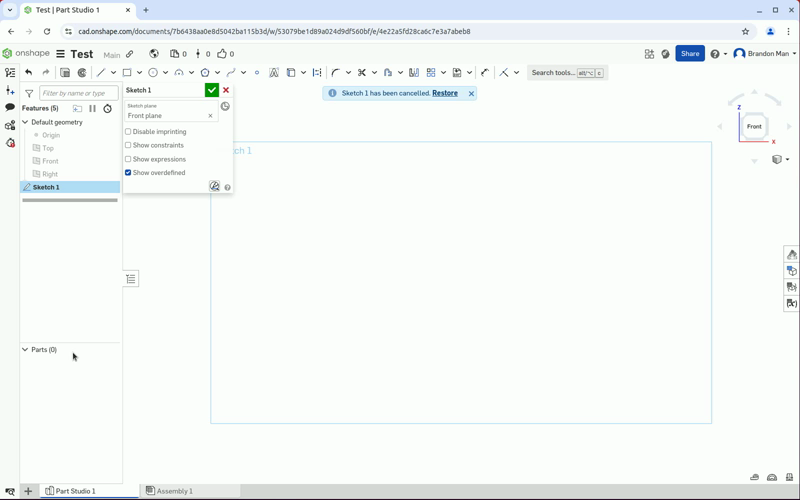
key(y)
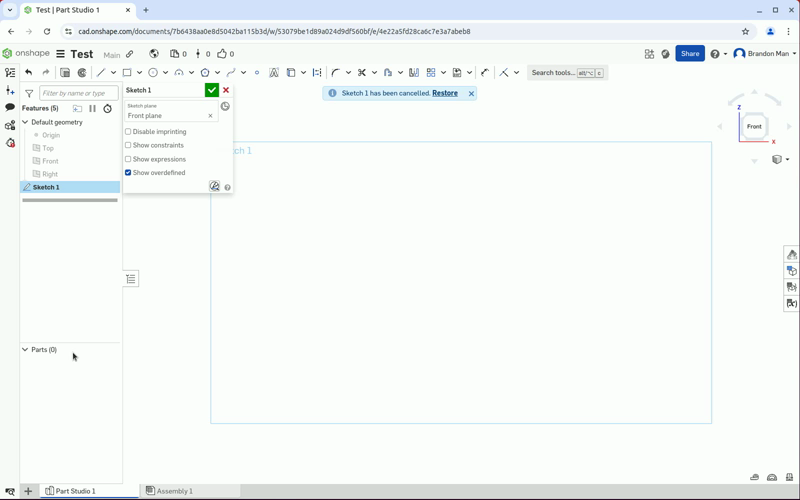
key(l)
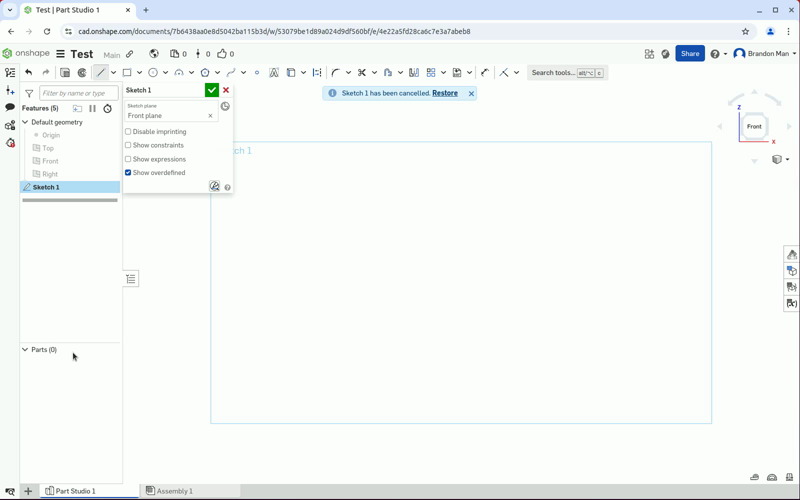
key_down(shift)
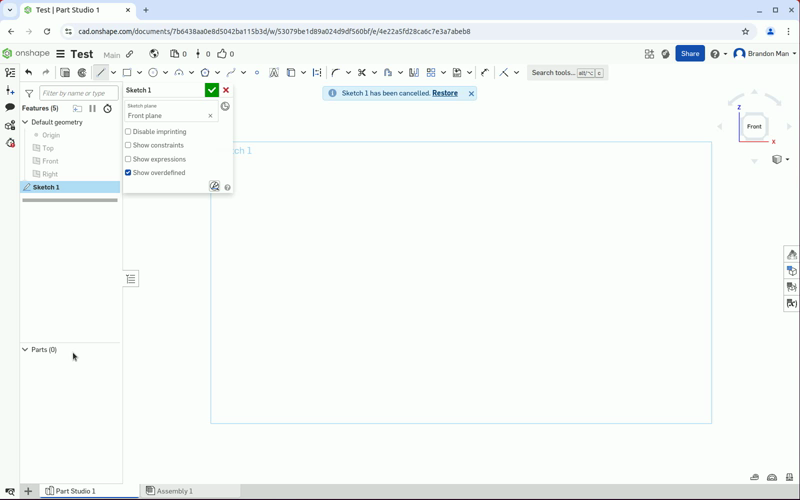
mouse_move(392, 273)
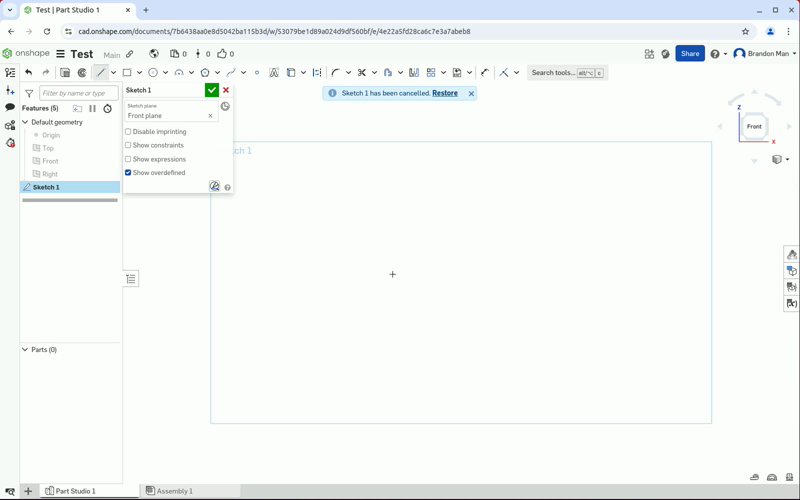
click(392, 273)
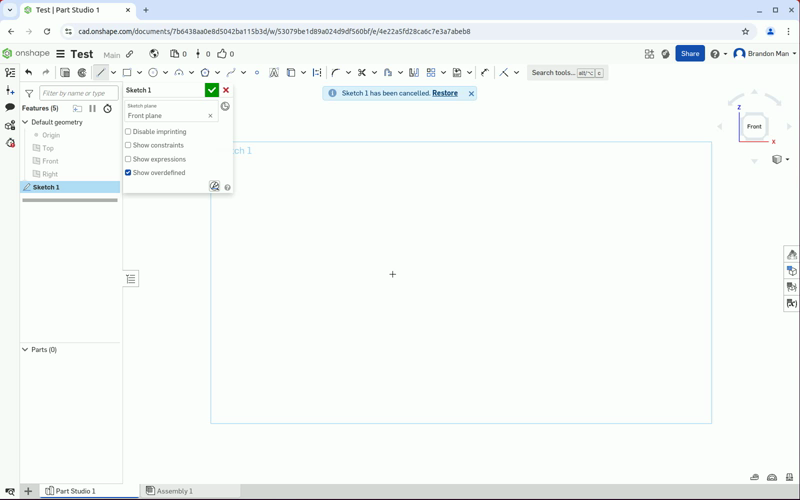
key_up(shift)
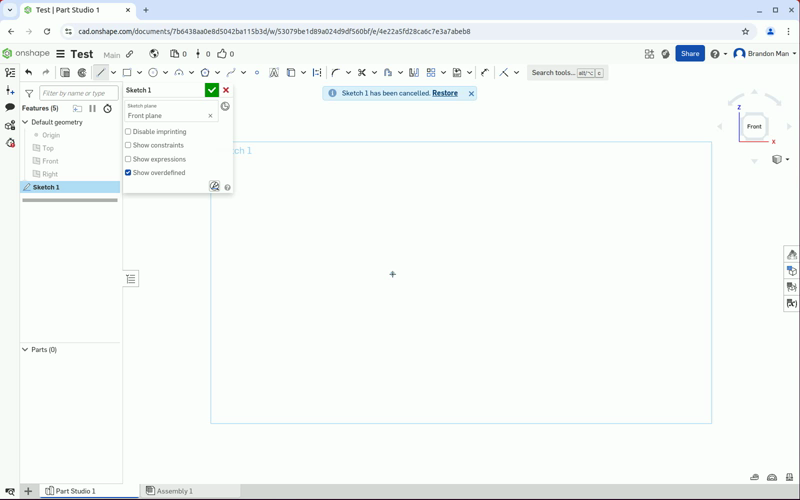
key_down(shift)
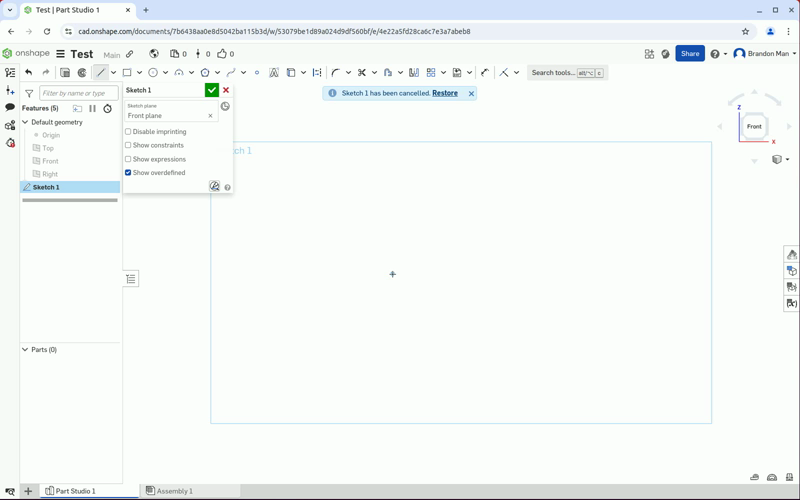
mouse_move(422, 273)
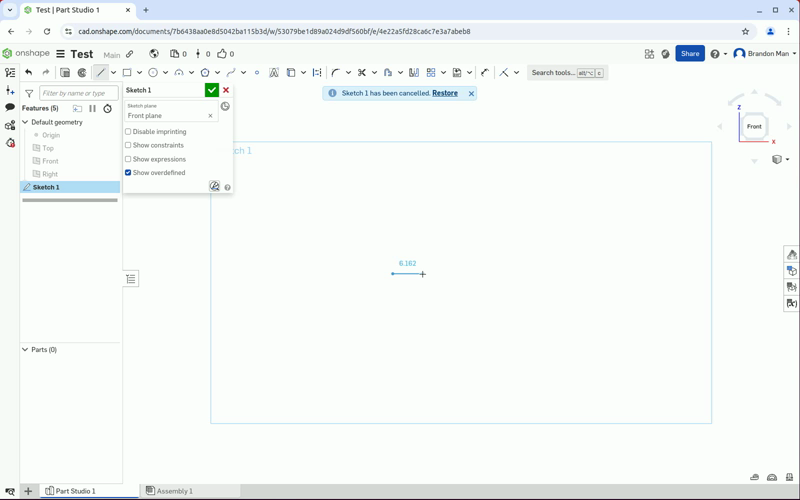
mouse_move(407, 273)
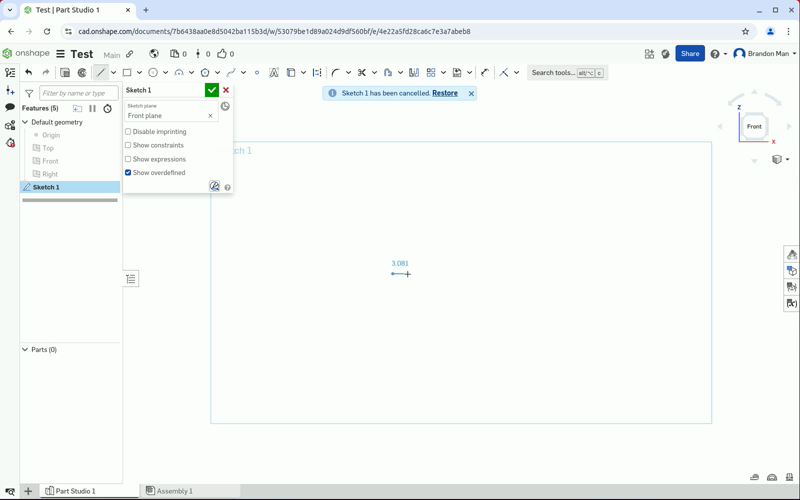
click(407, 273)
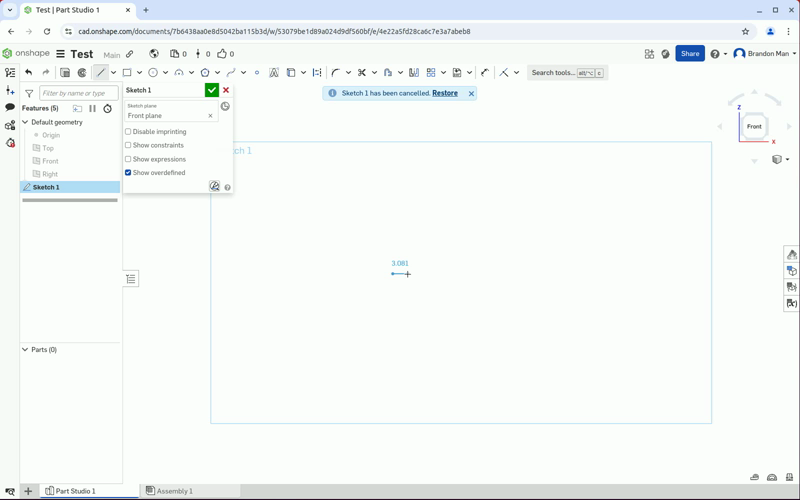
key_up(shift)
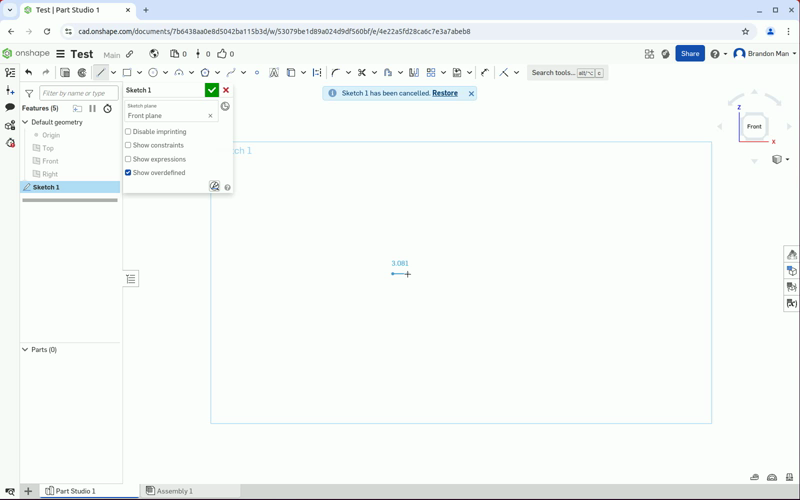
key_down(shift)
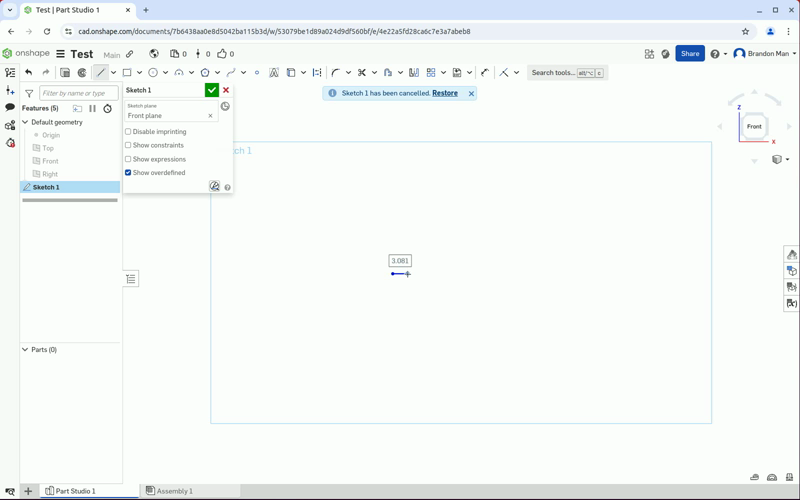
mouse_move(437, 273)
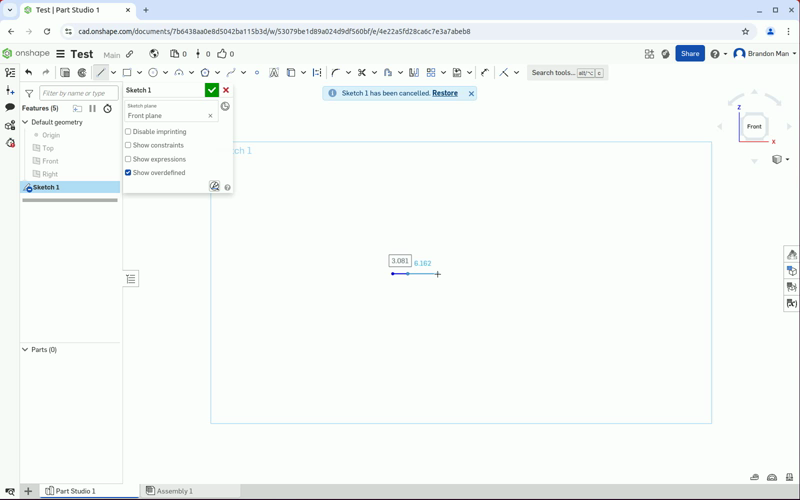
mouse_move(407, 243)
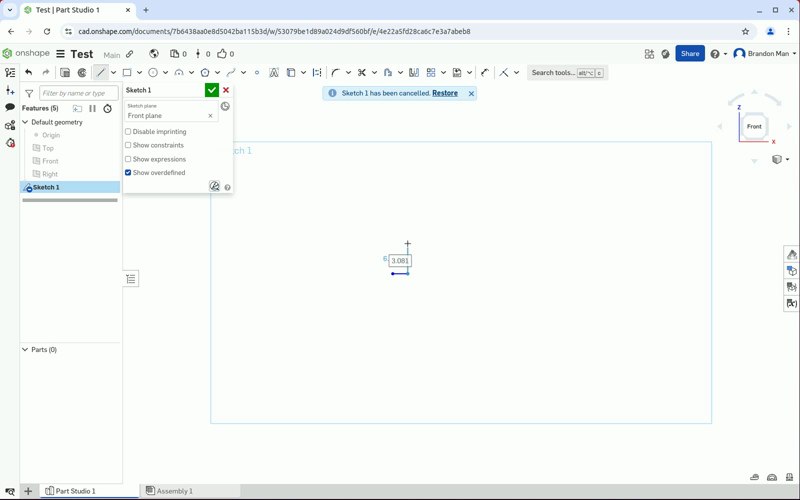
click(407, 243)
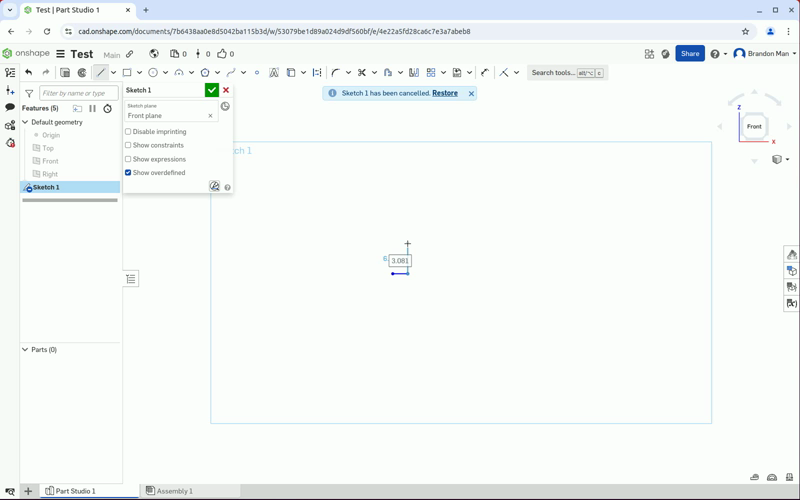
key_up(shift)
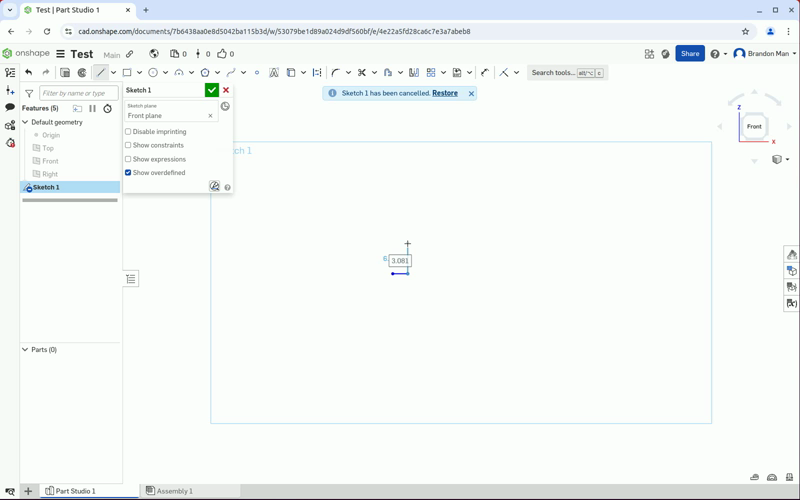
key_down(shift)
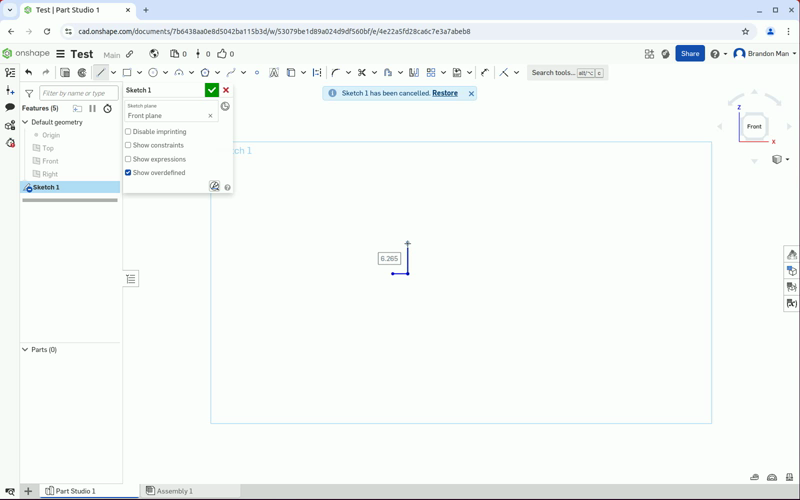
mouse_move(437, 243)
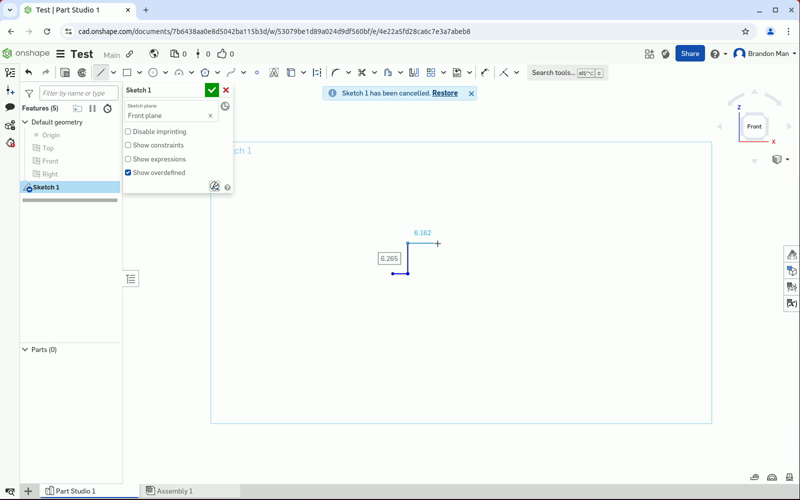
mouse_move(392, 243)
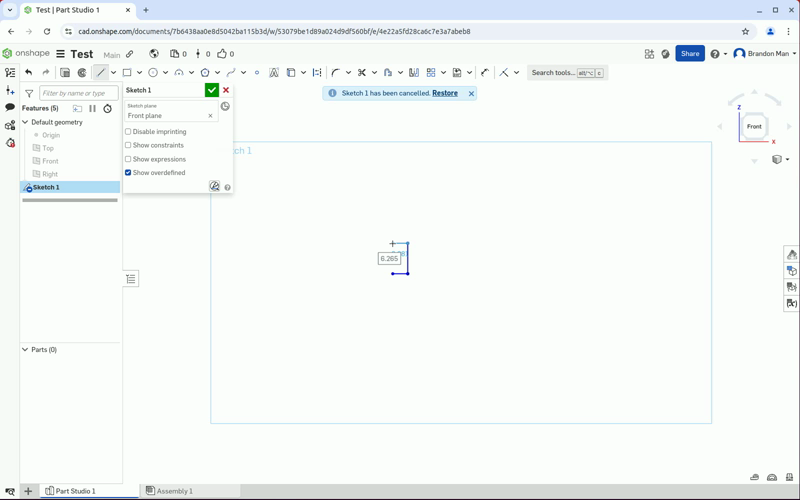
click(392, 243)
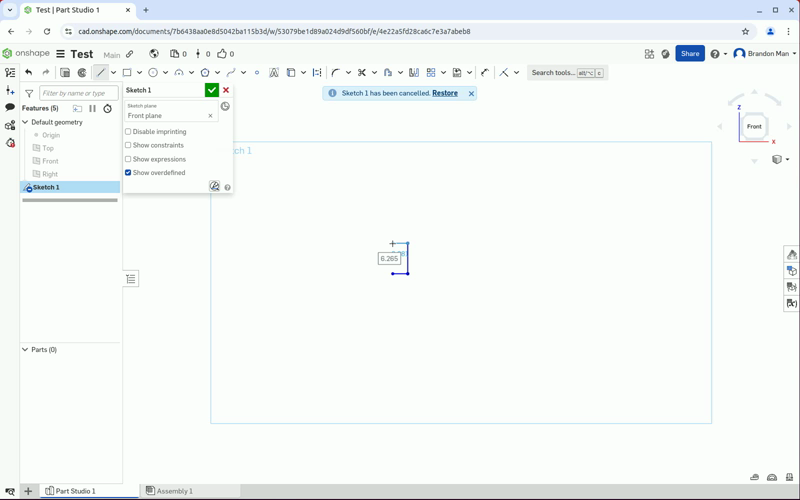
key_up(shift)
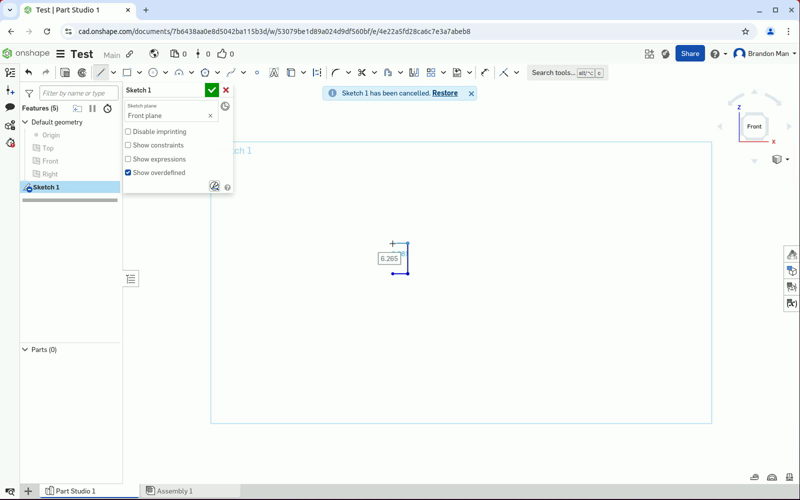
mouse_move(422, 243)
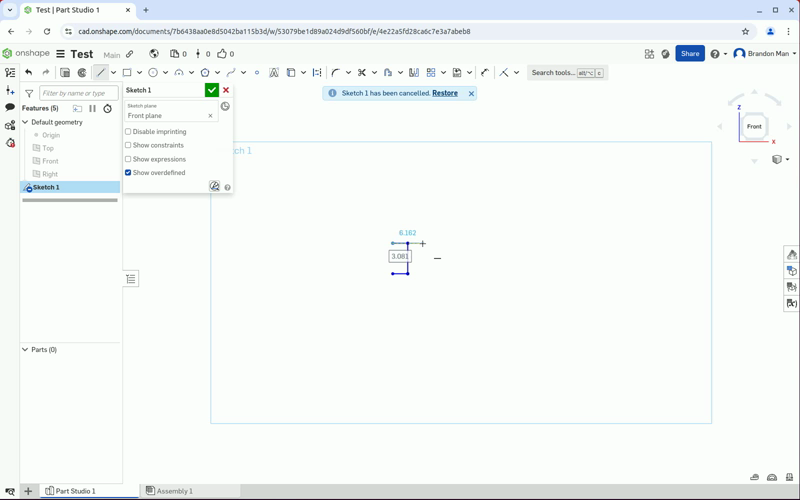
key_down(shift)
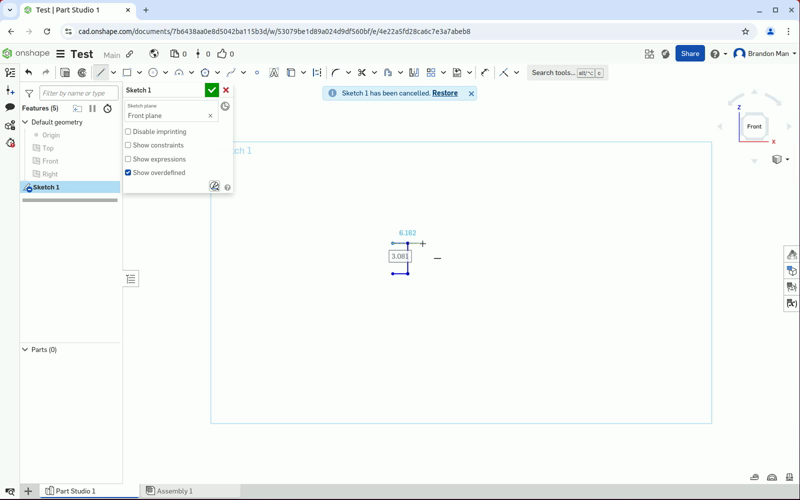
mouse_move(392, 273)
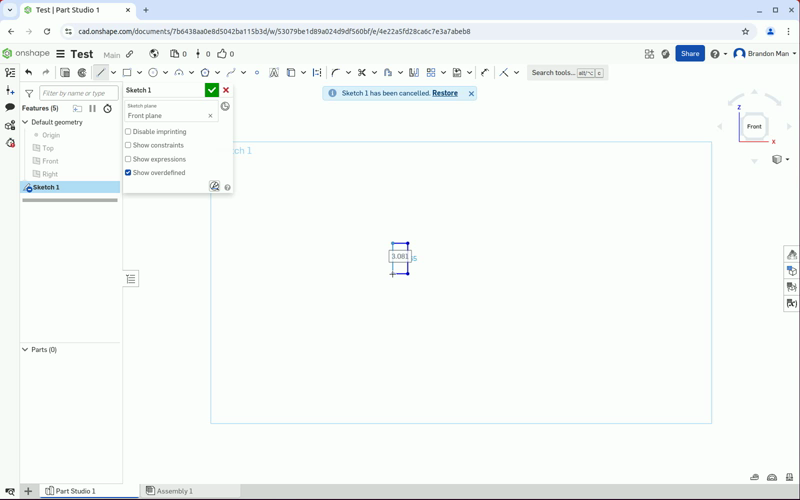
key_up(shift)
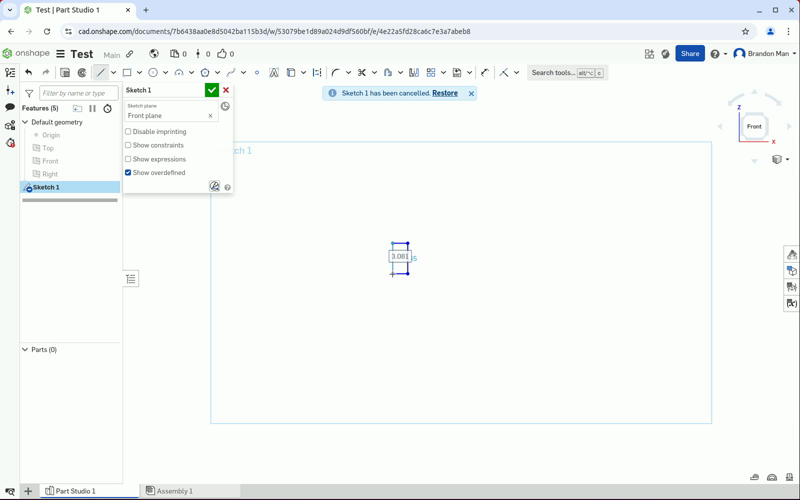
click(392, 273)
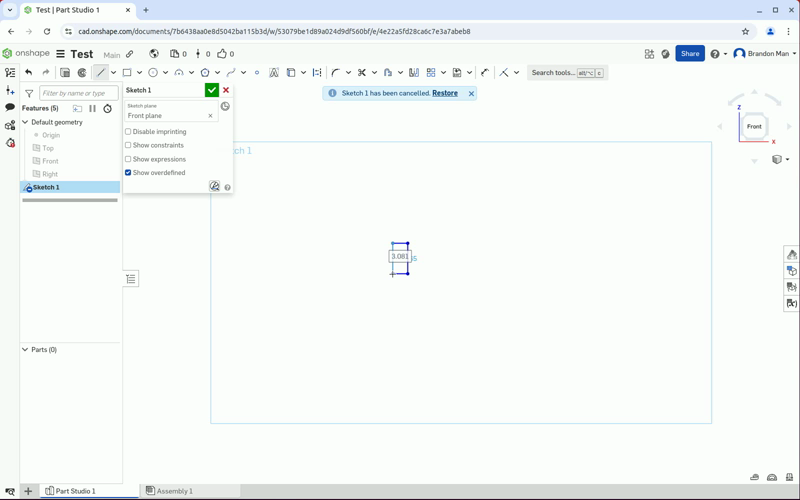
key(esc)
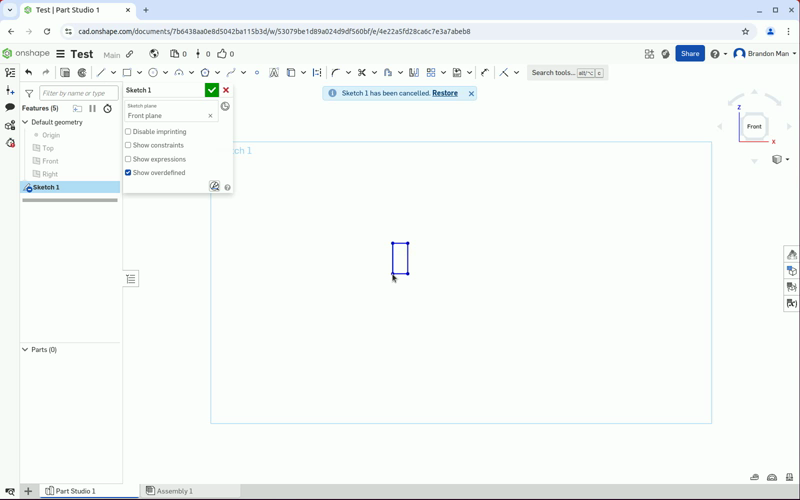
mouse_move(401, 247)
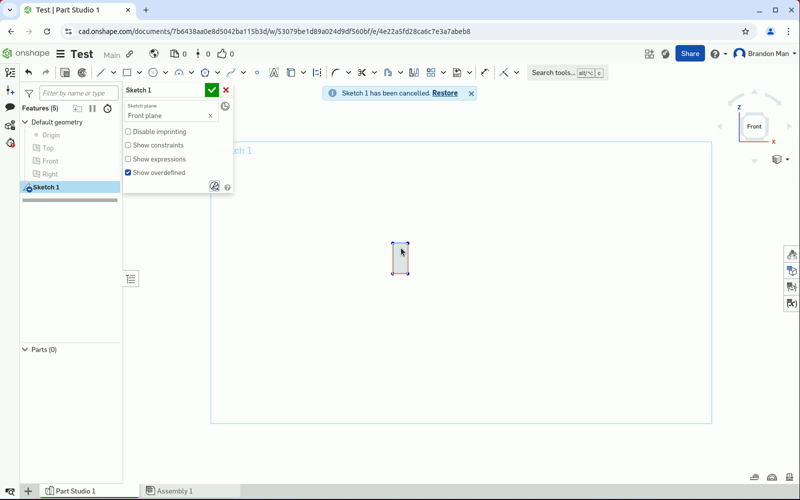
scroll(6)
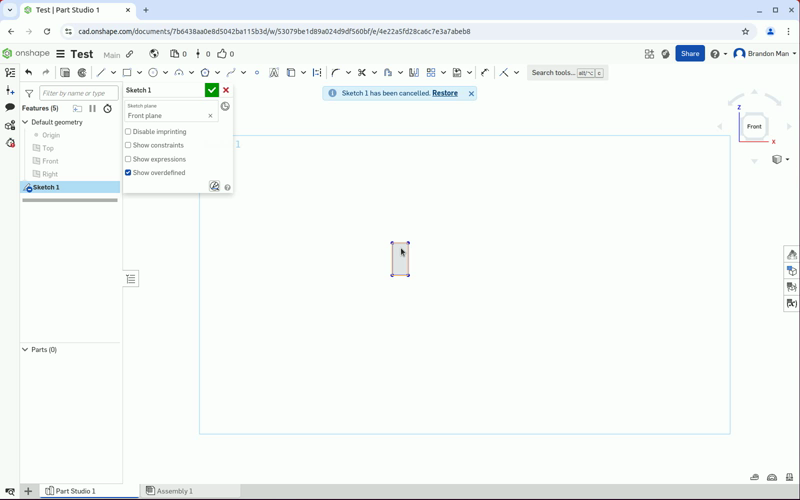
scroll(6)
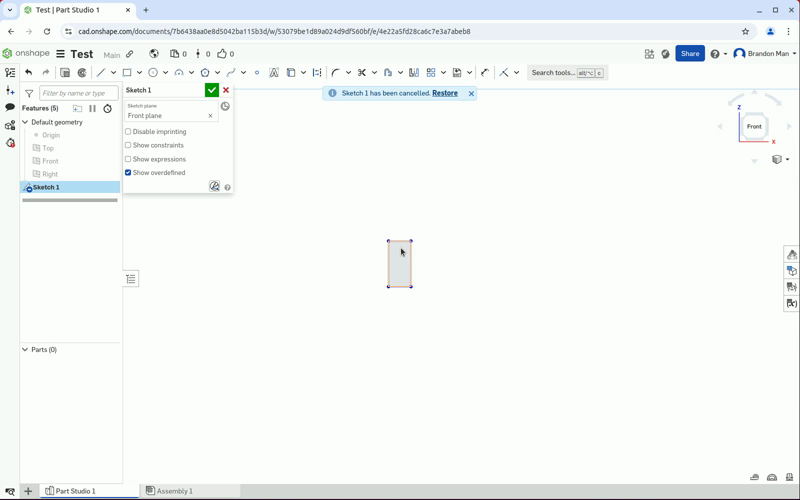
scroll(6)
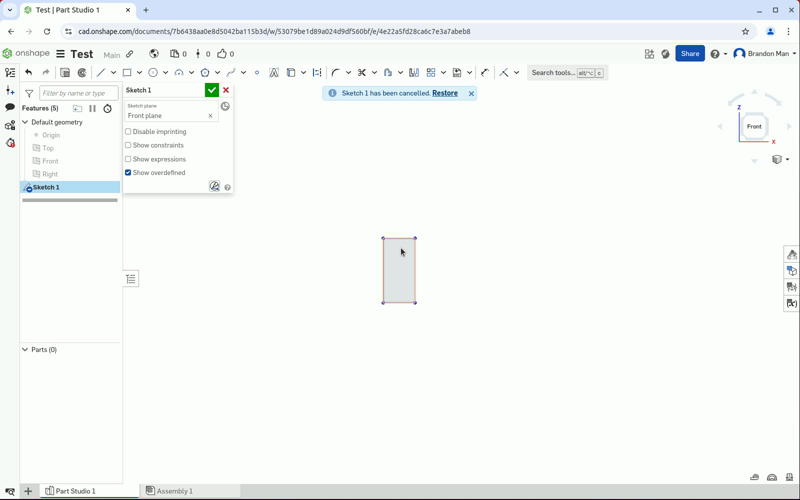
scroll(6)
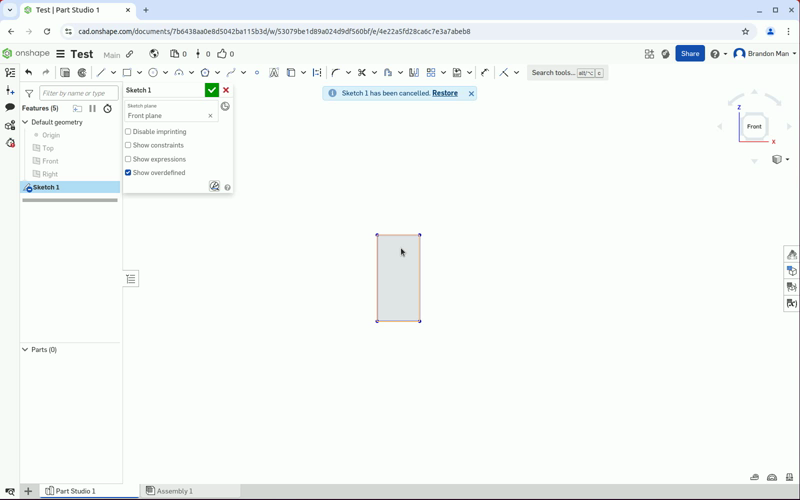
scroll(6)
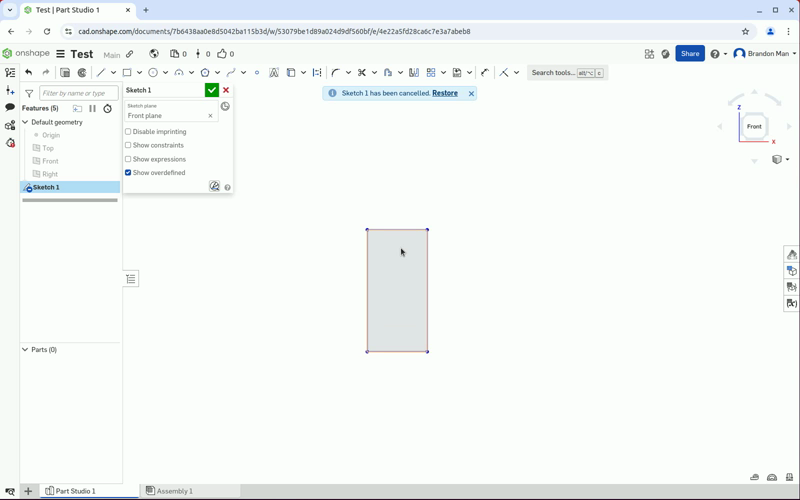
scroll(6)
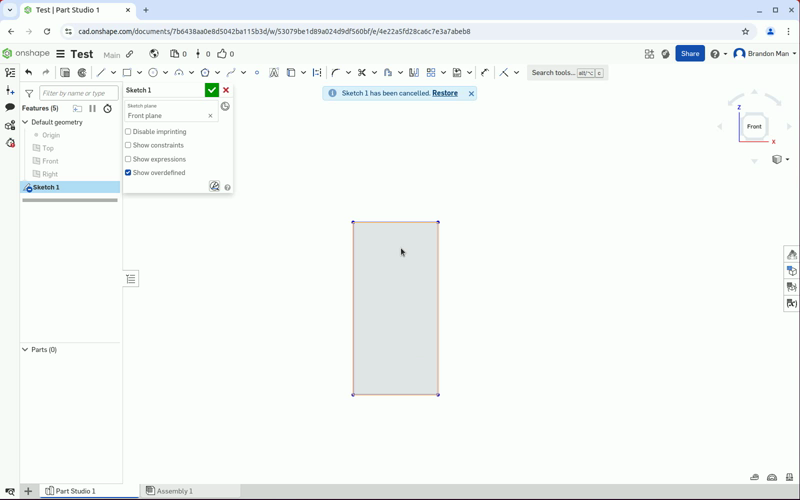
scroll(6)
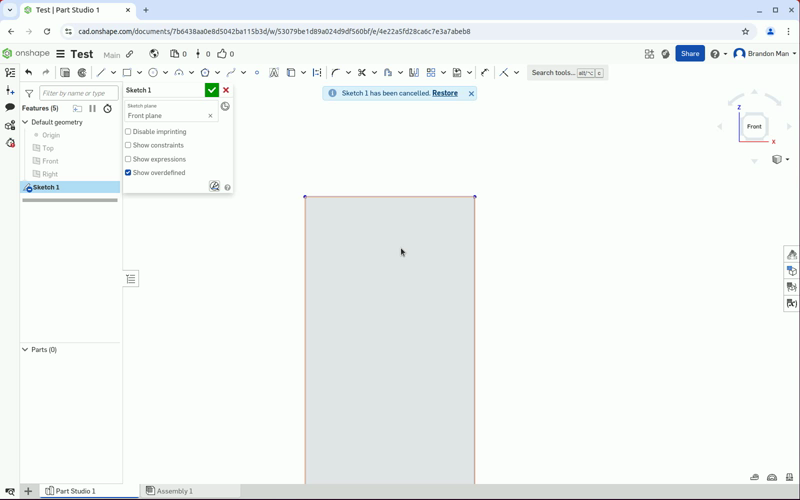
click(401, 247)
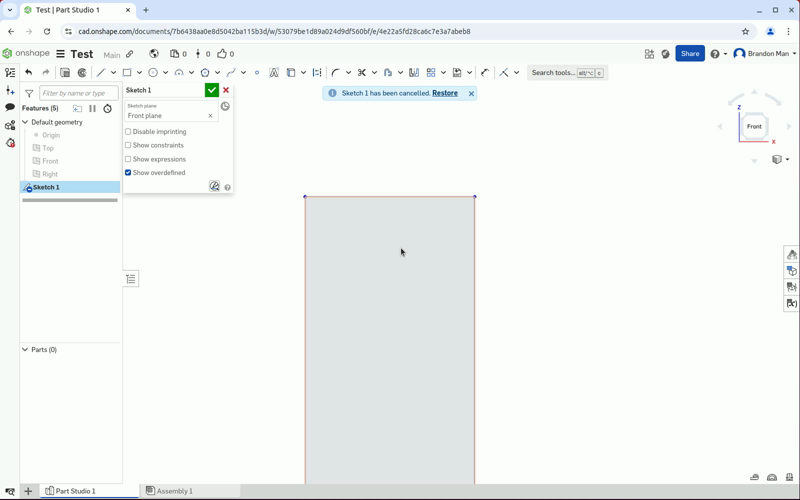
scroll(-6)
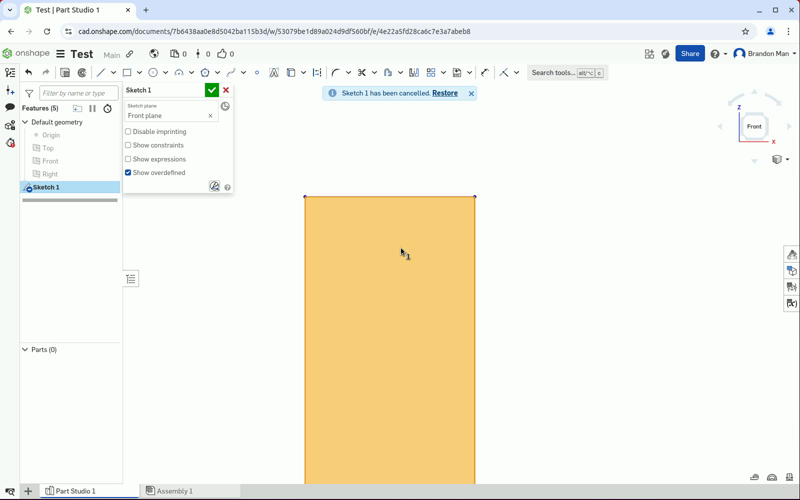
scroll(-6)
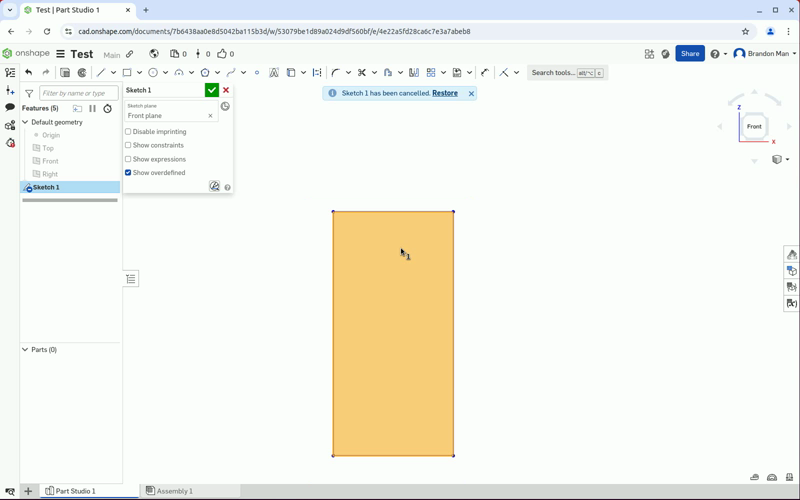
scroll(-6)
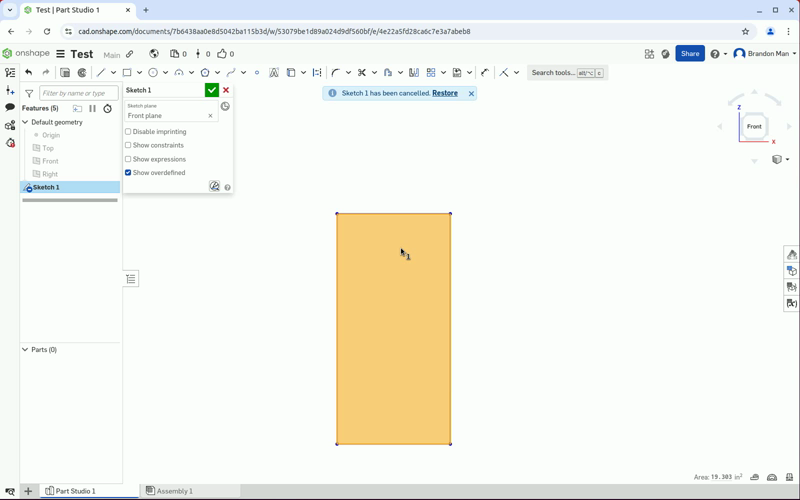
scroll(-6)
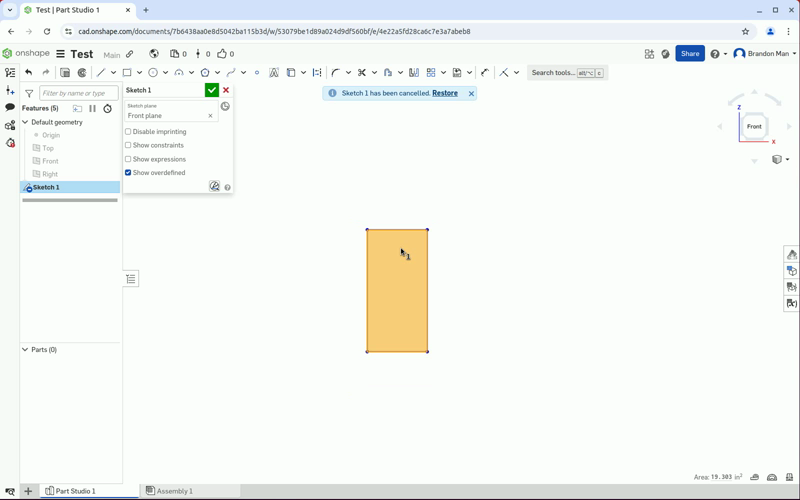
scroll(-6)
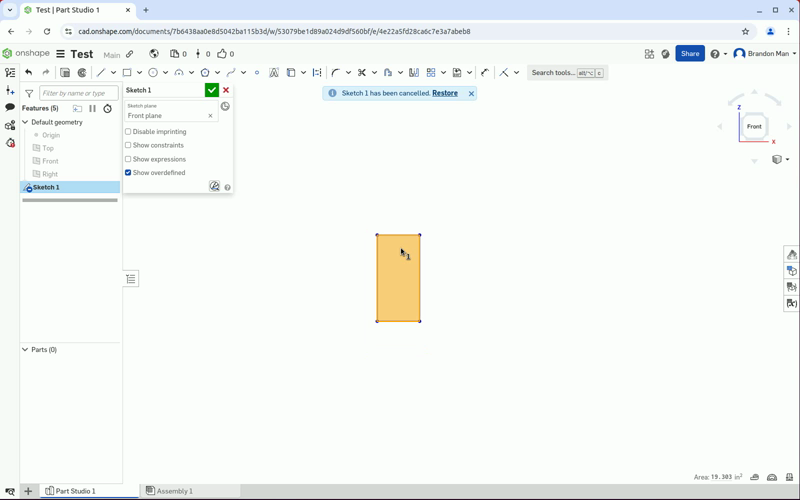
scroll(-6)
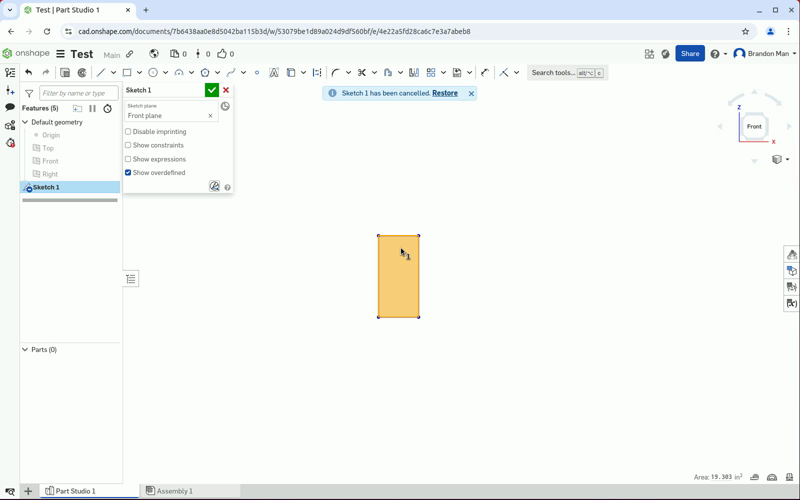
scroll(-6)
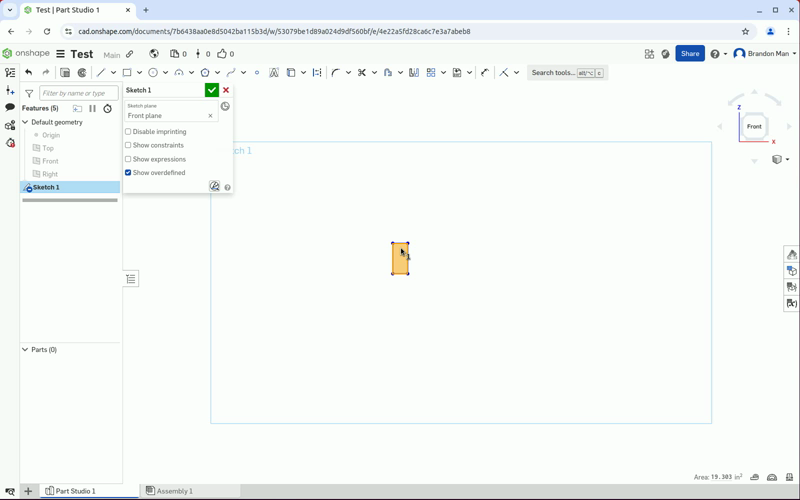
mouse_move(73, 352)
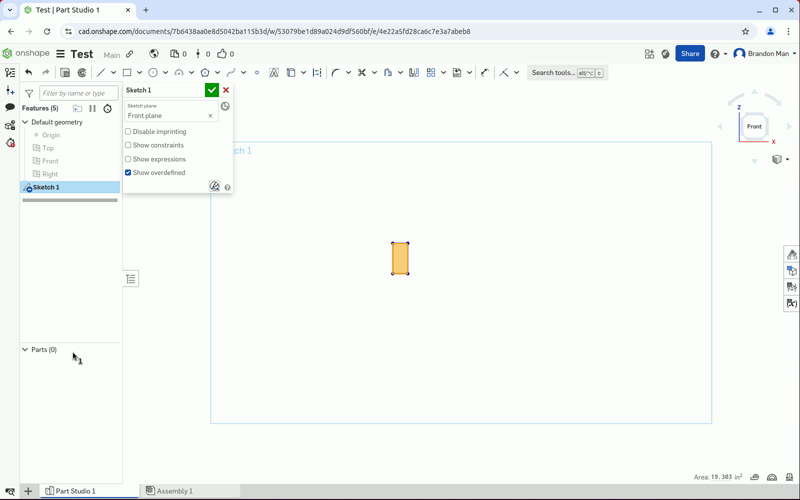
key(shift+y)
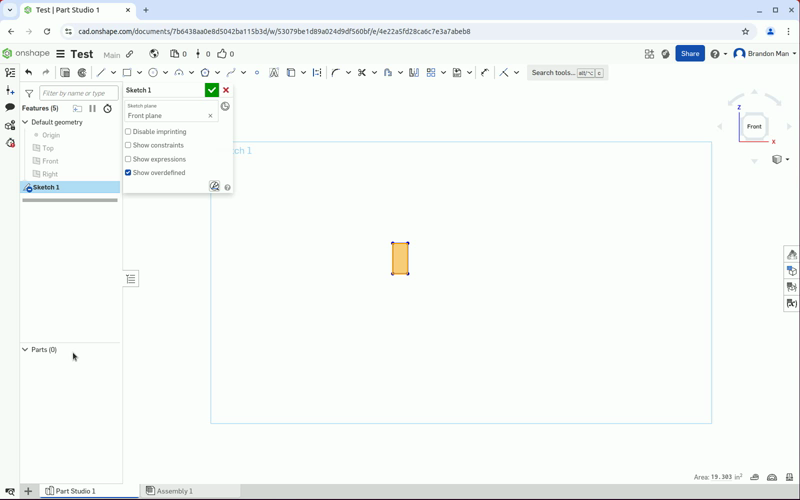
key(shift+e)
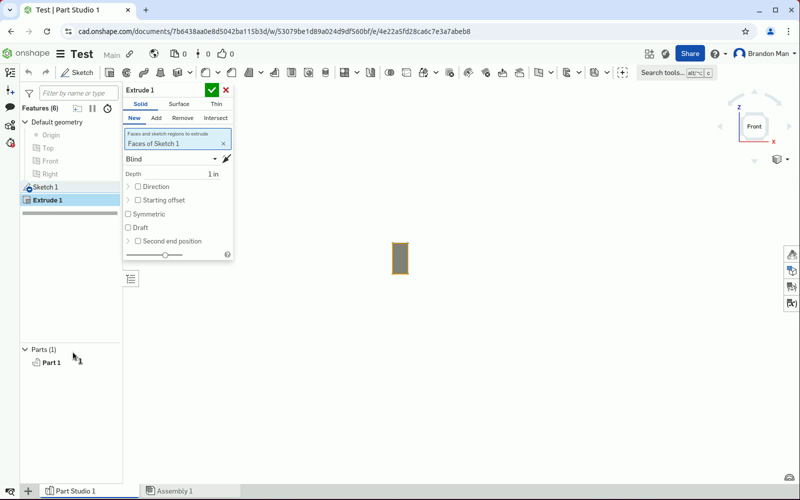
mouse_move(143, 106)
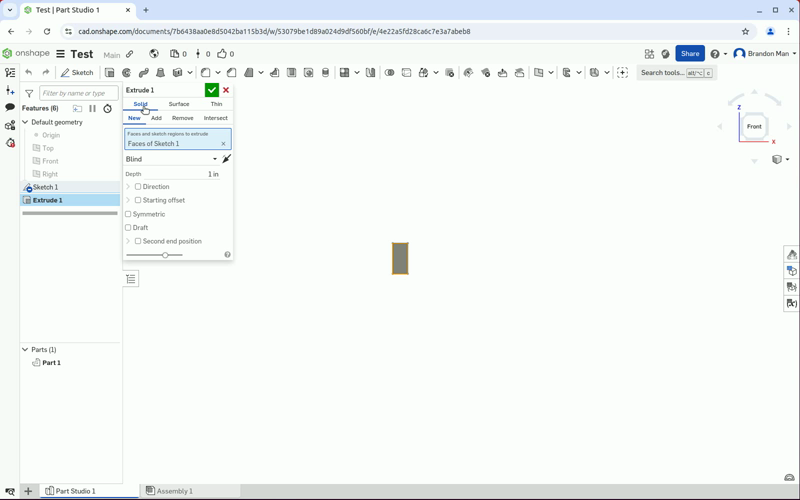
click(143, 106)
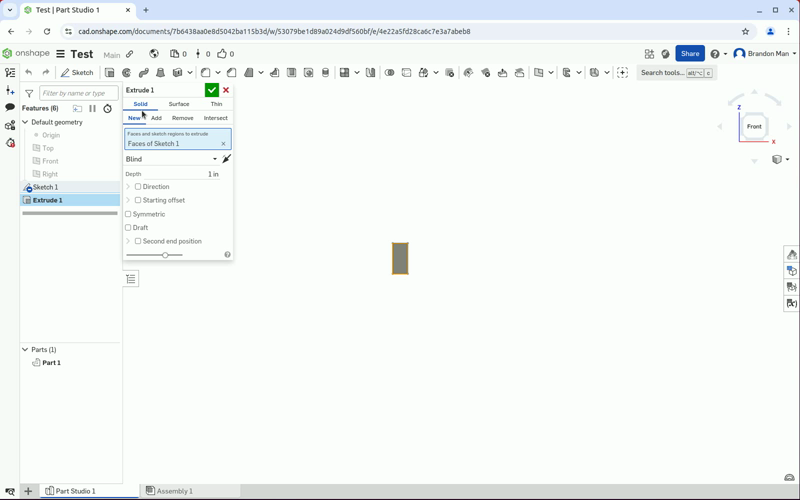
mouse_move(137, 120)
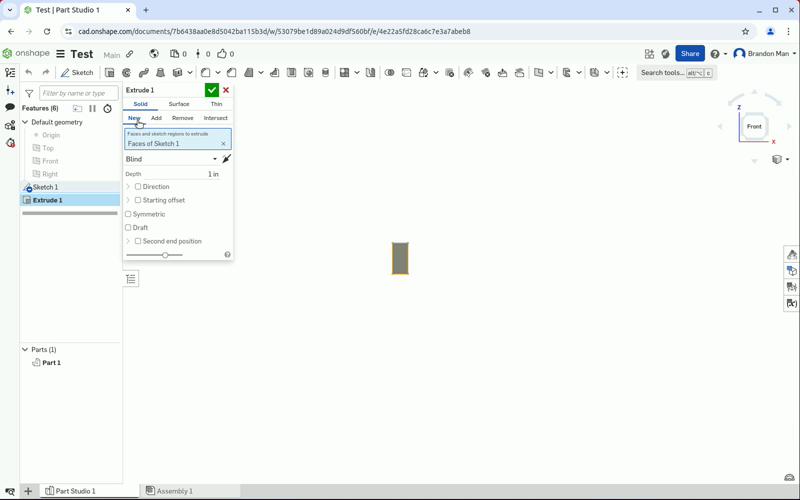
click(137, 120)
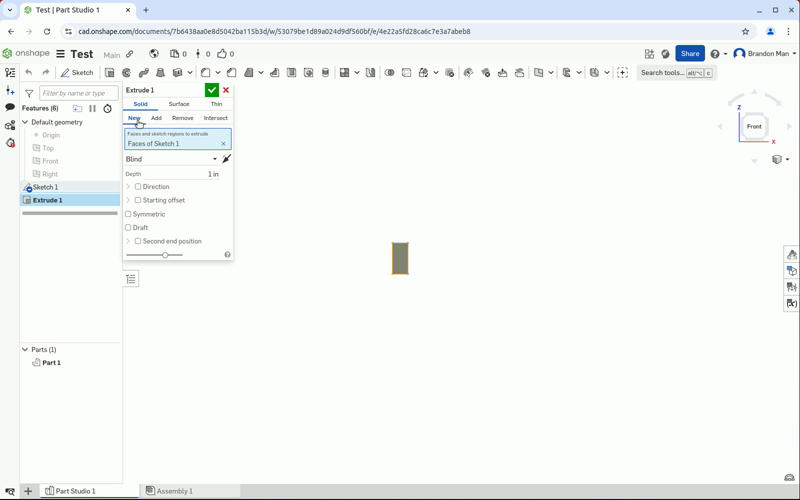
key(tab, 4)
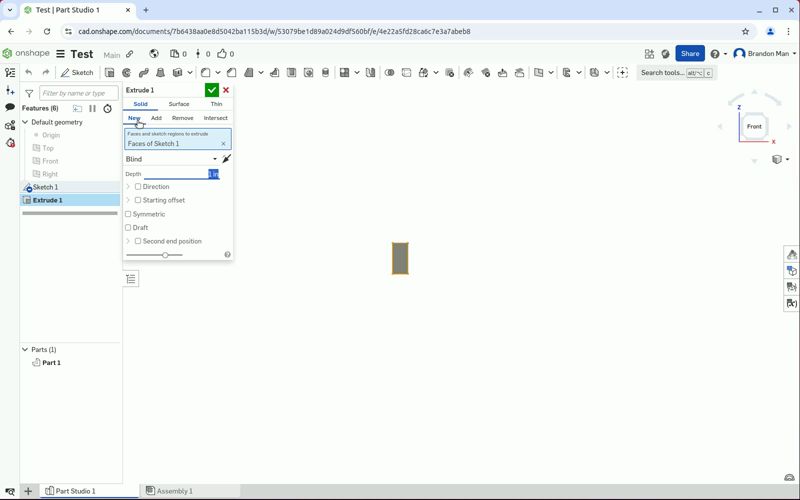
text(23.108)
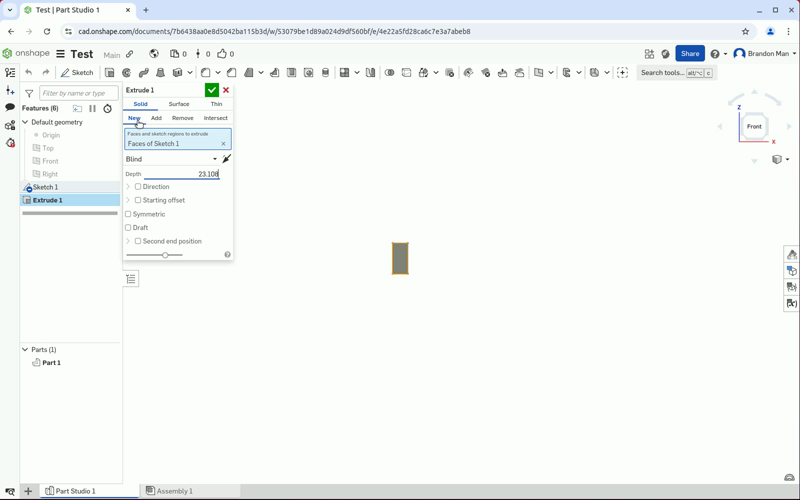
key(enter)
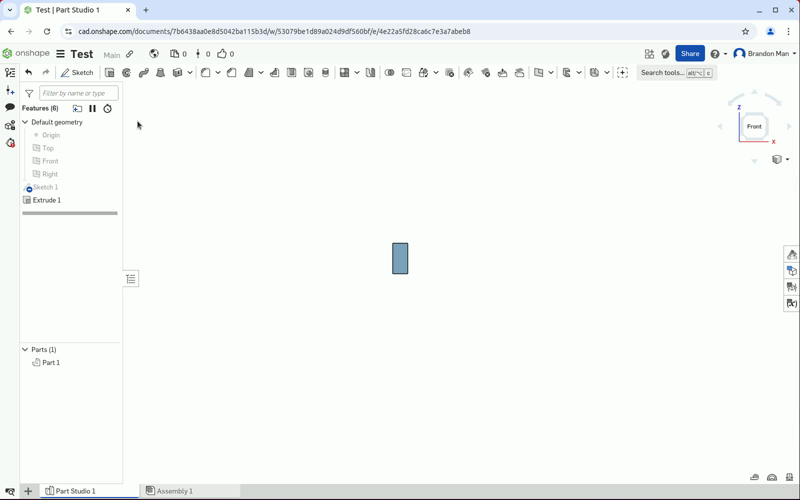
key(shift+h)
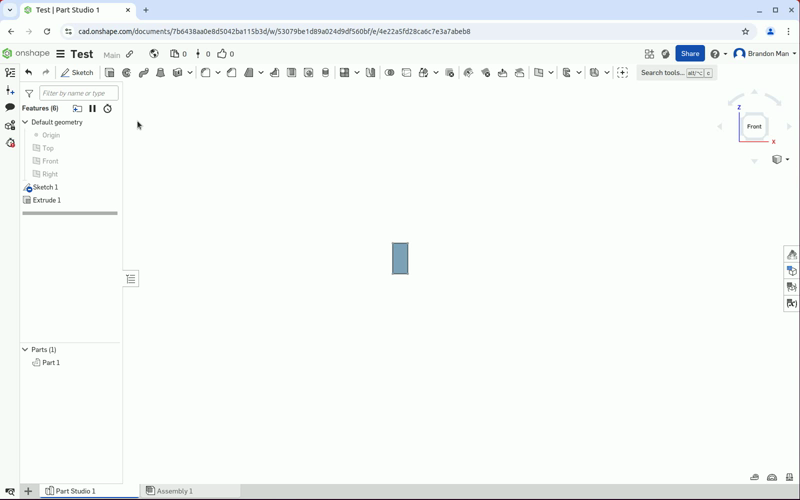
key(shift+h)
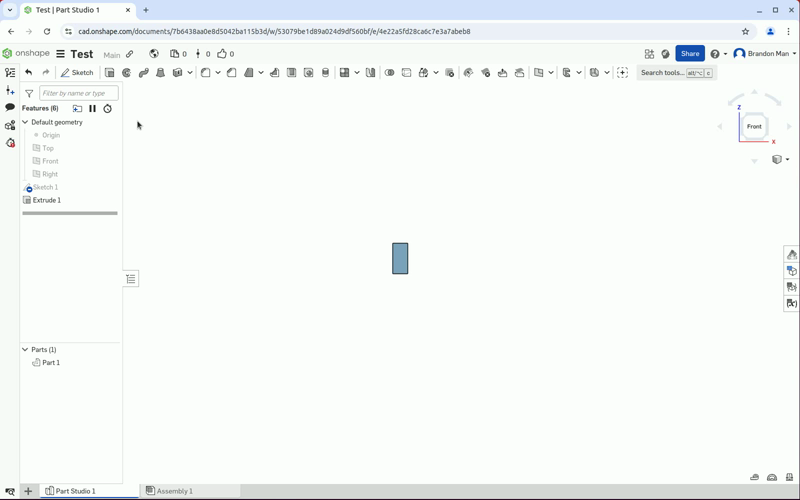
mouse_move(73, 189)
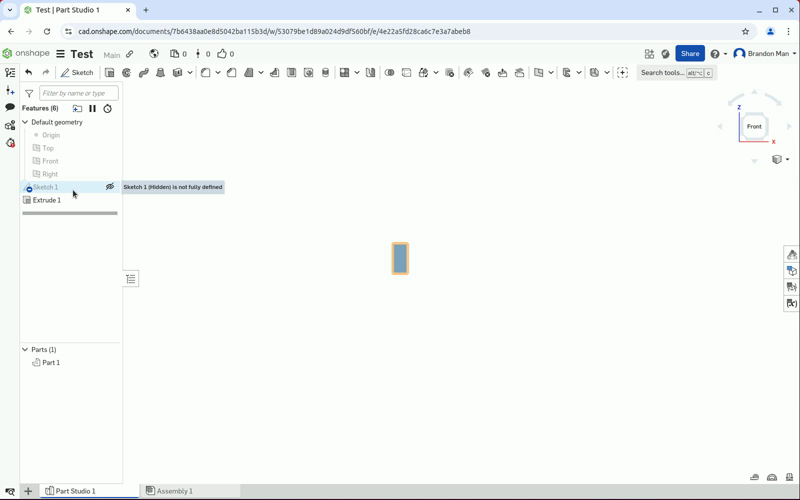
click(73, 189)
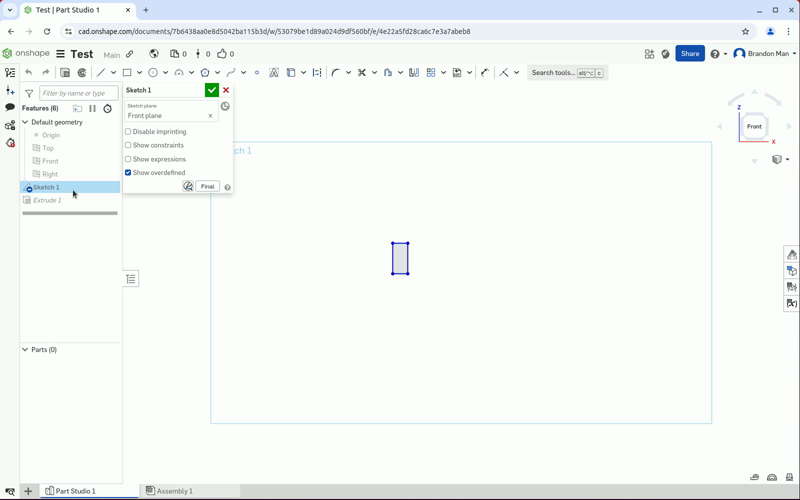
mouse_move(229, 92)
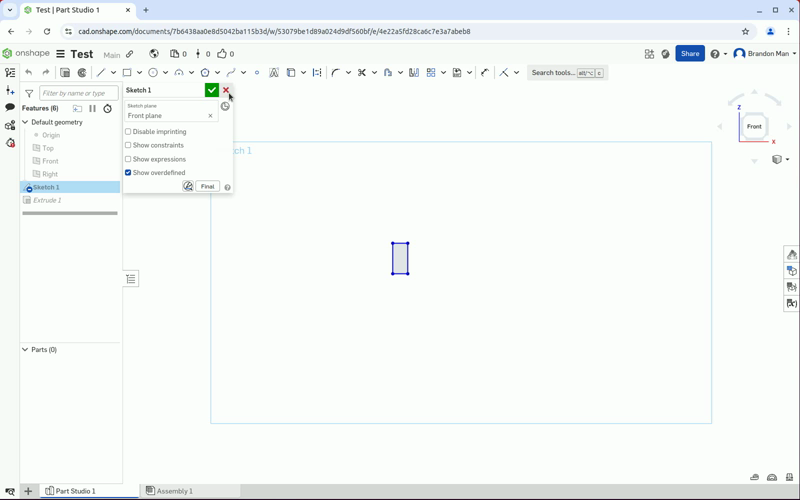
click(229, 92)
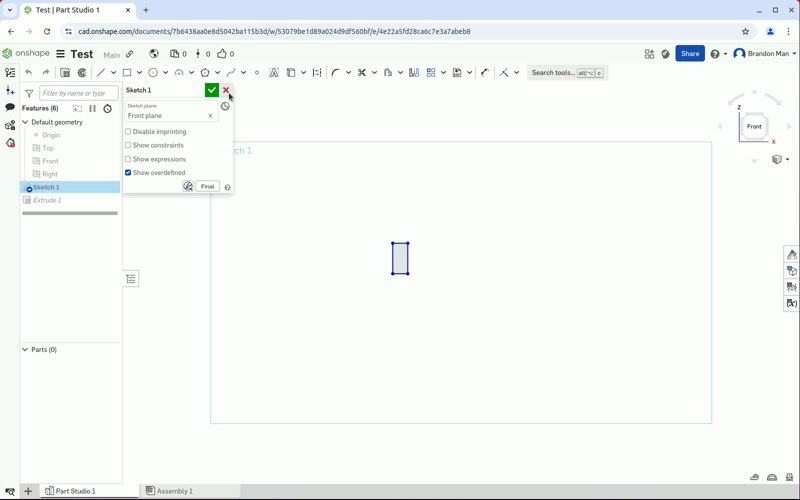
key(shift+s)
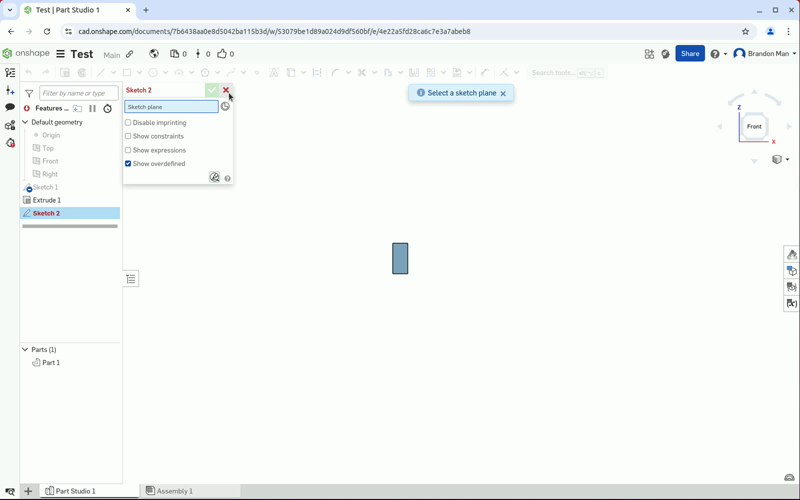
mouse_move(73, 163)
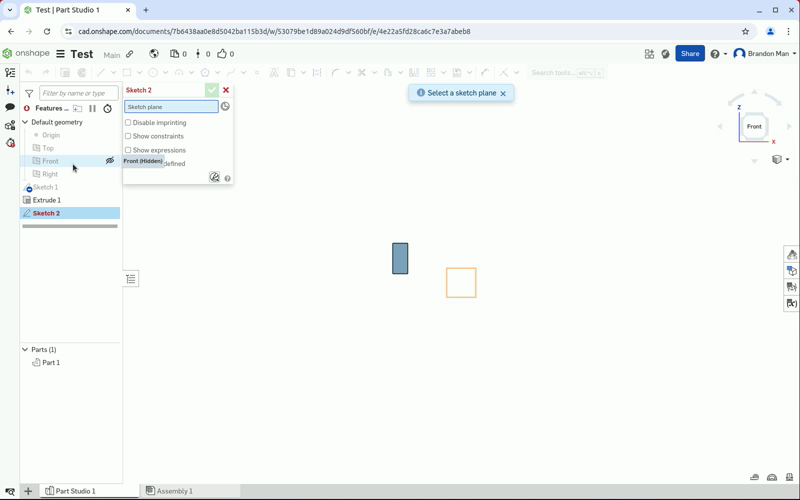
click(73, 163)
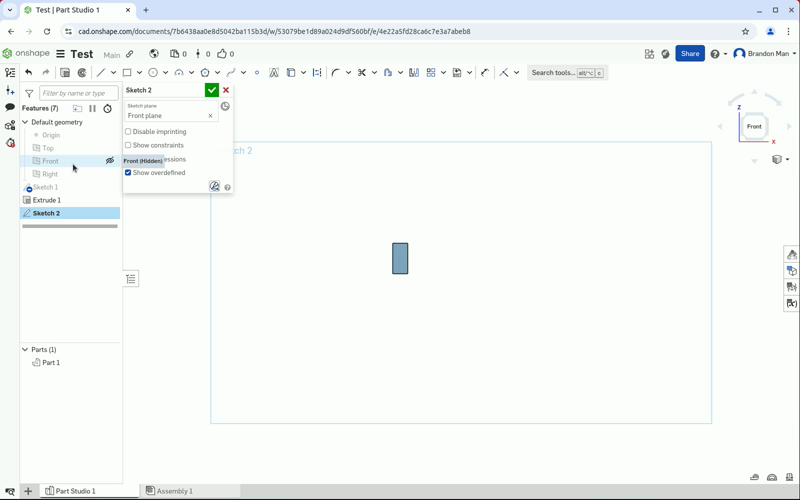
mouse_move(73, 352)
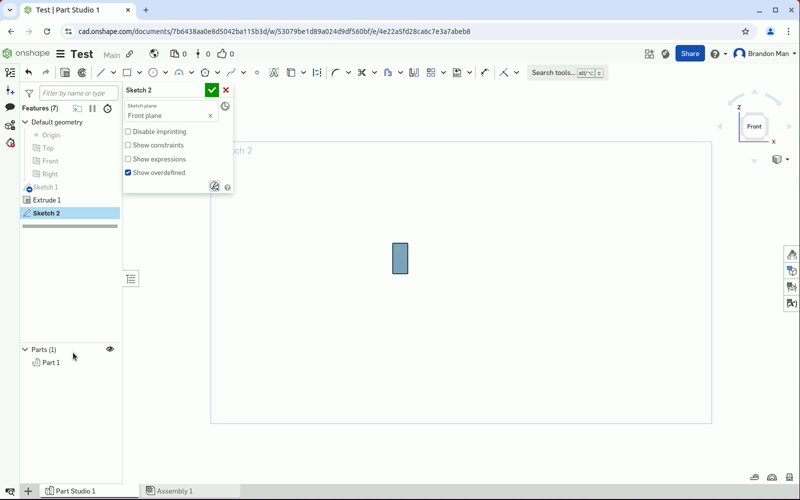
key(y)
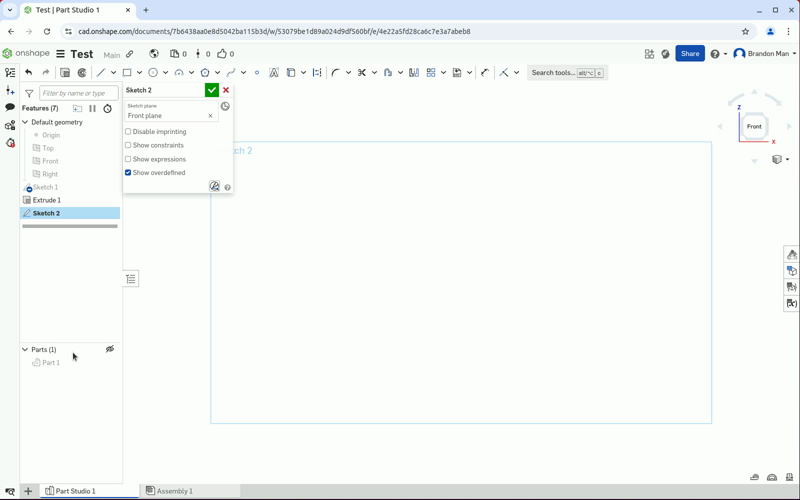
key(l)
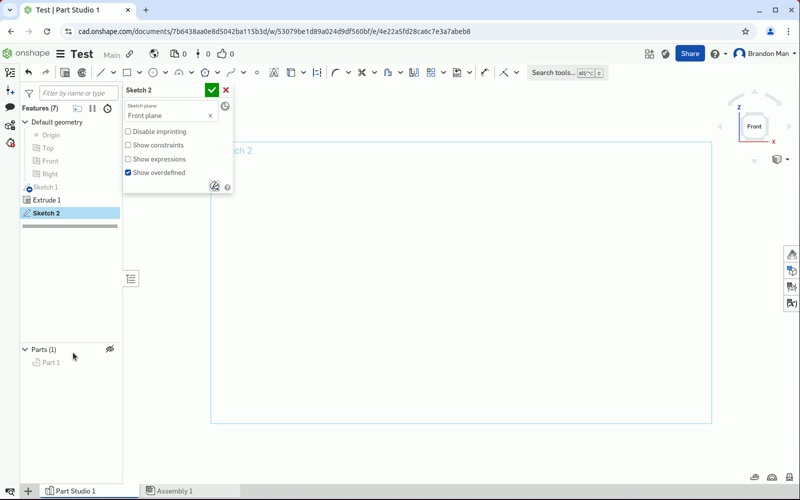
key_down(shift)
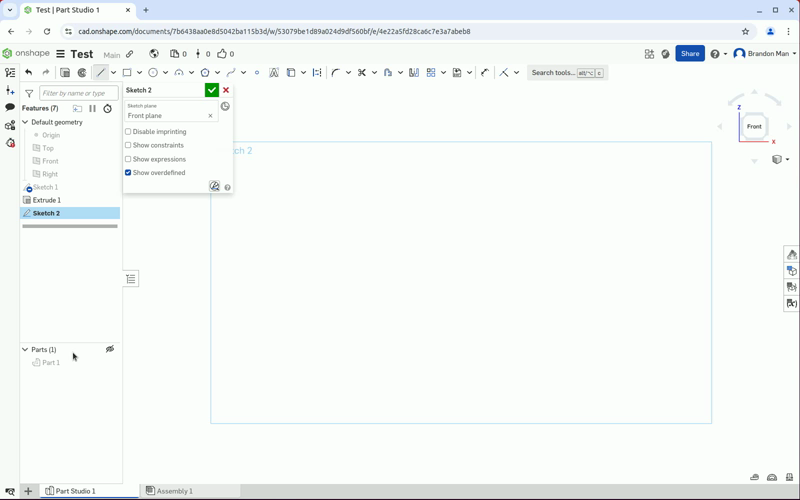
mouse_move(392, 290)
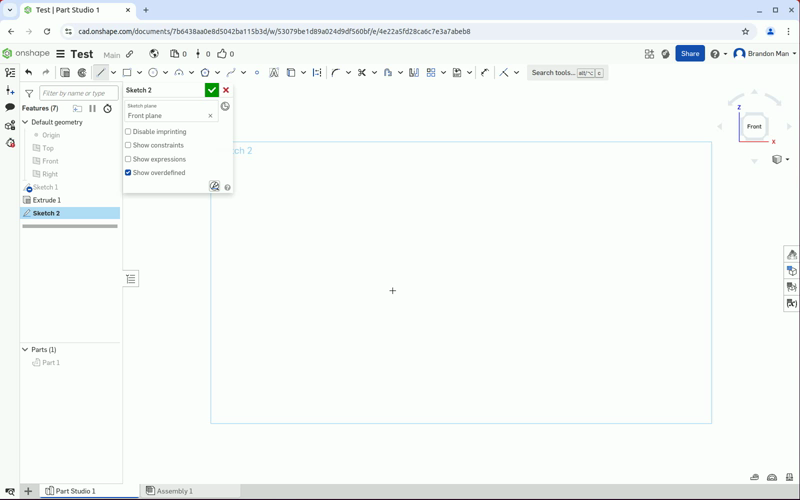
click(392, 290)
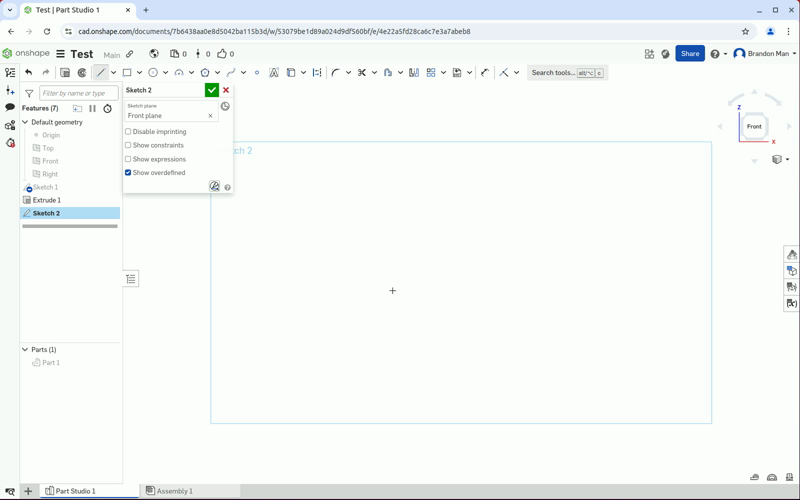
key_up(shift)
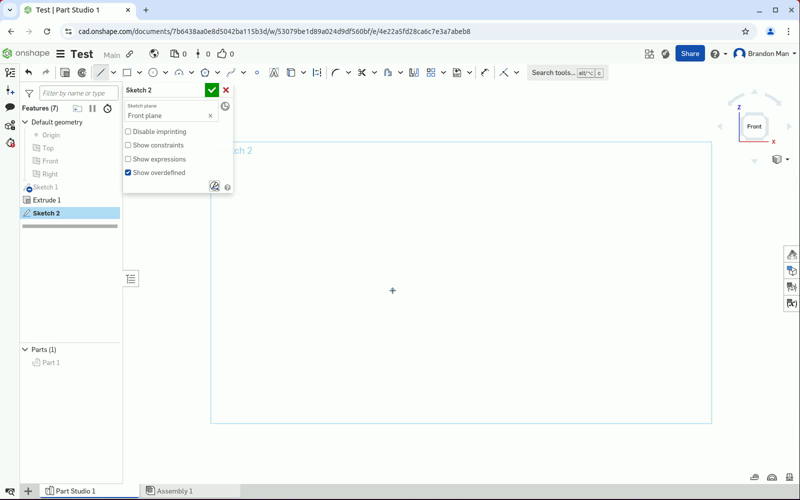
key_down(shift)
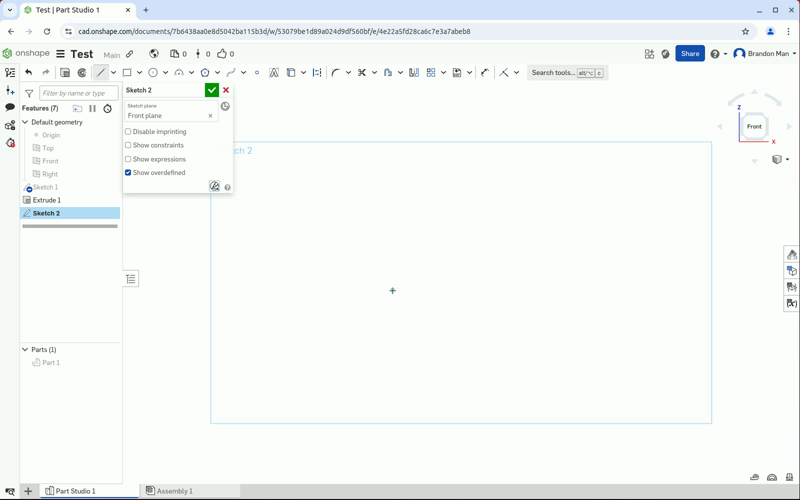
mouse_move(422, 290)
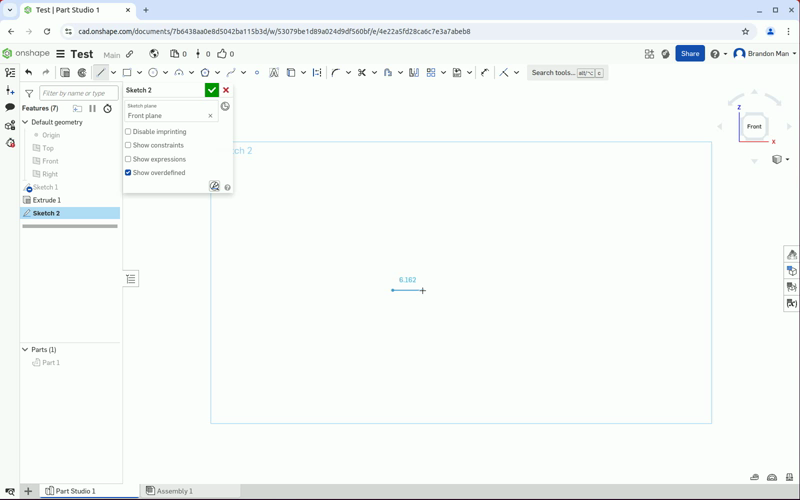
mouse_move(408, 290)
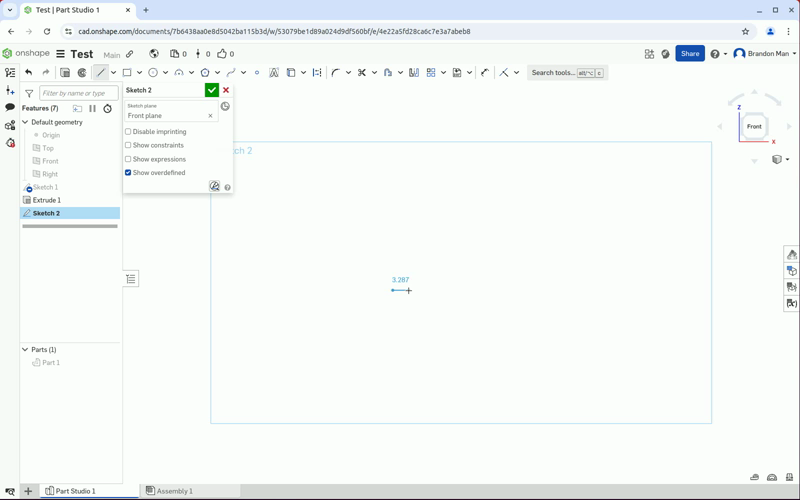
click(408, 290)
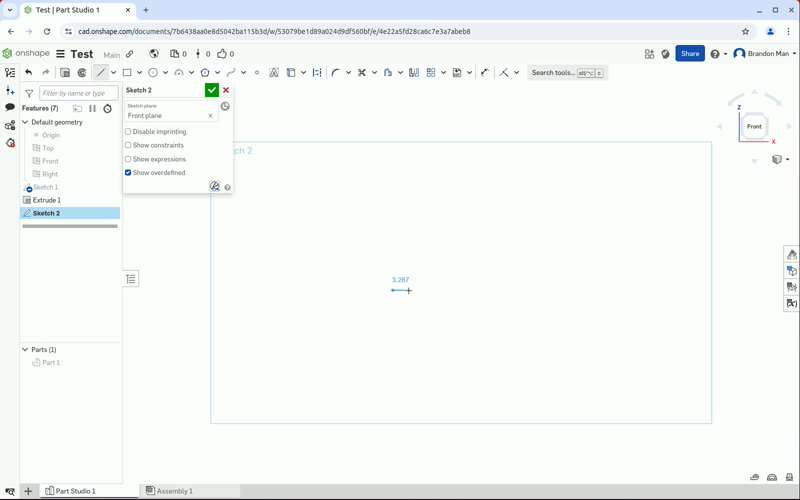
key_up(shift)
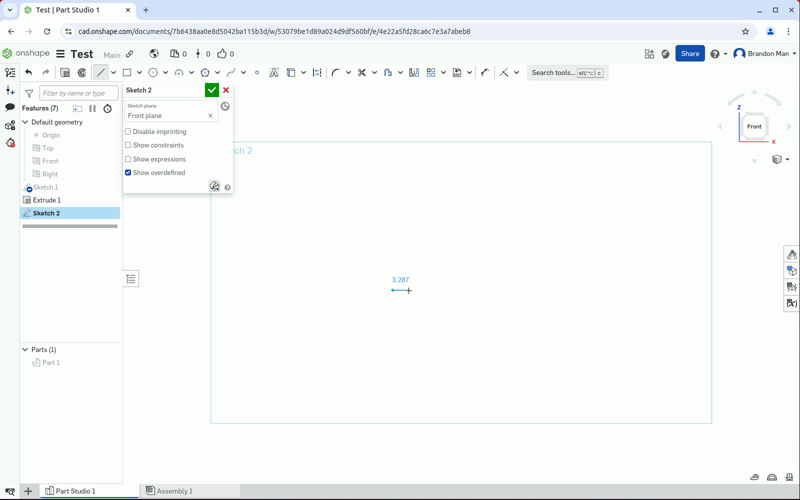
key_down(shift)
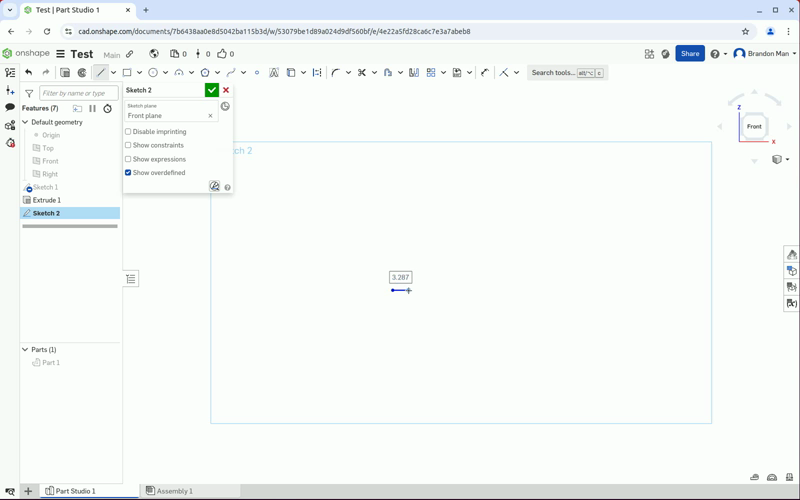
mouse_move(438, 290)
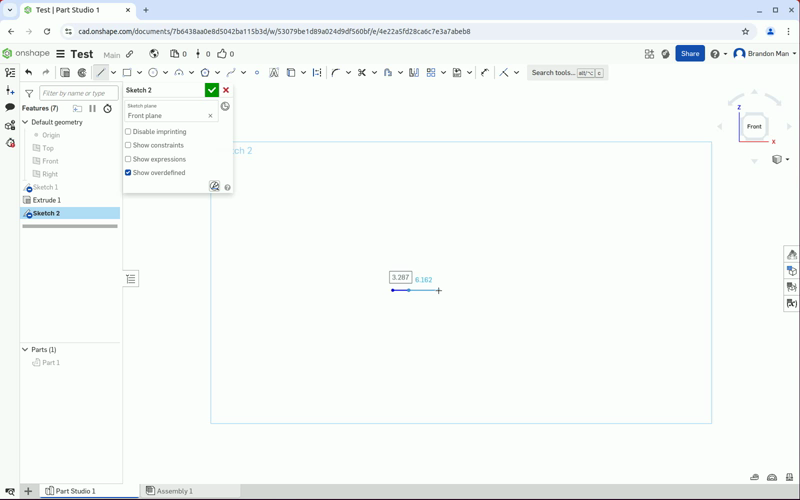
mouse_move(408, 273)
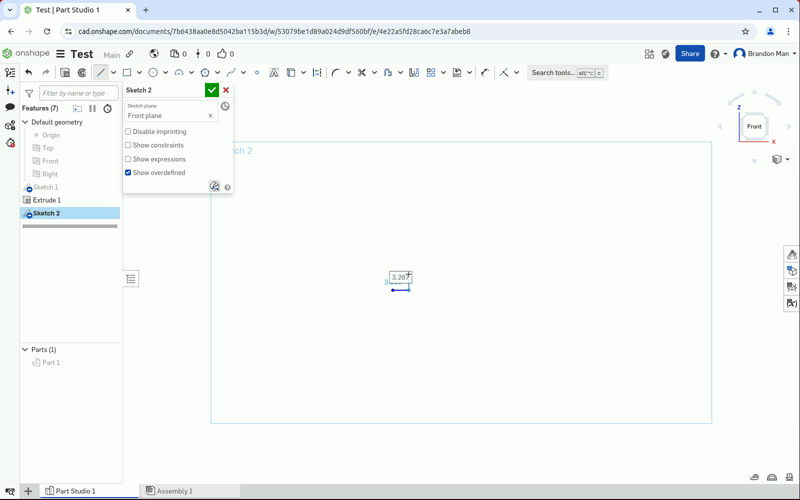
click(408, 273)
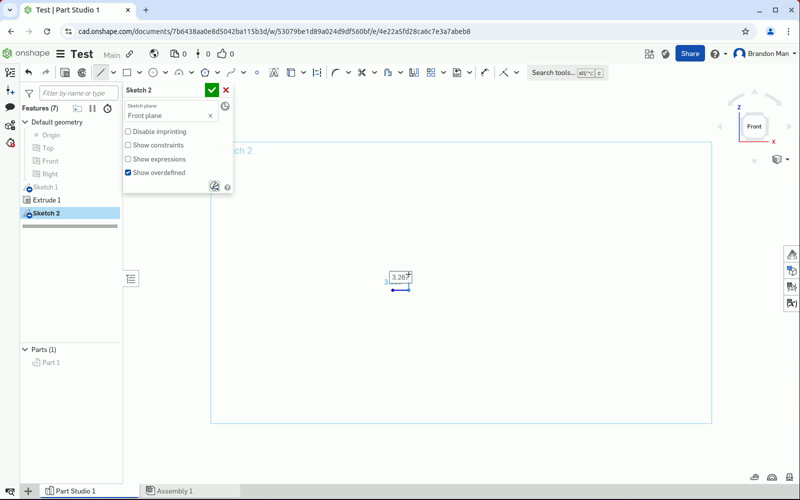
key_up(shift)
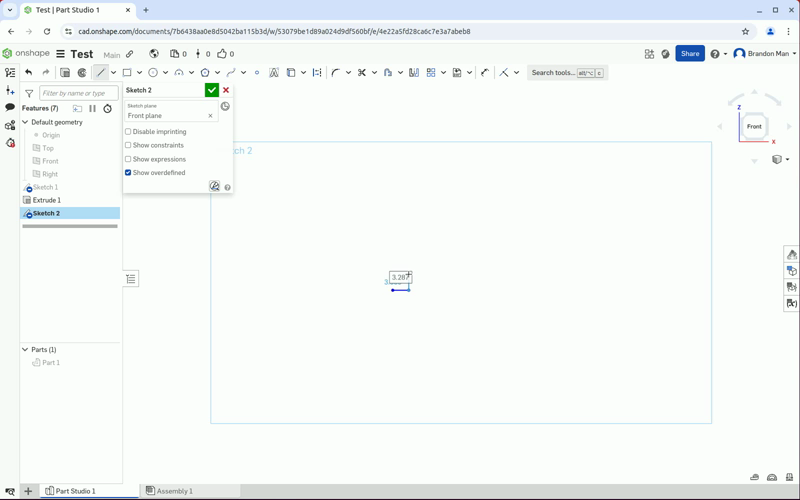
key_down(shift)
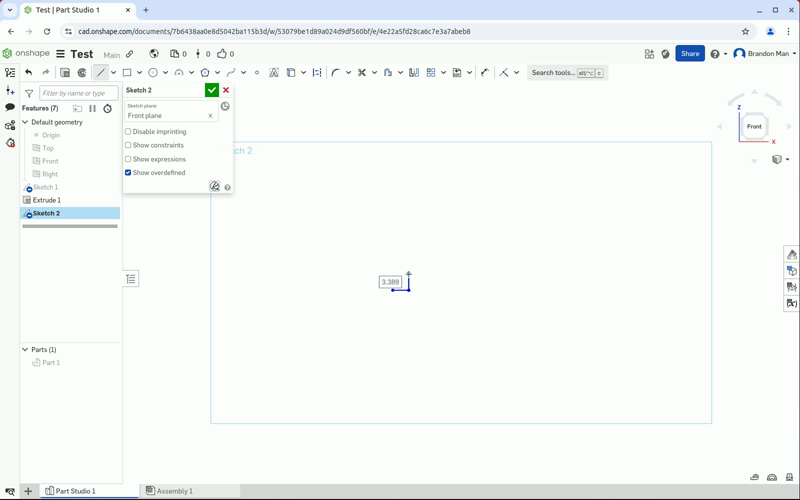
mouse_move(438, 273)
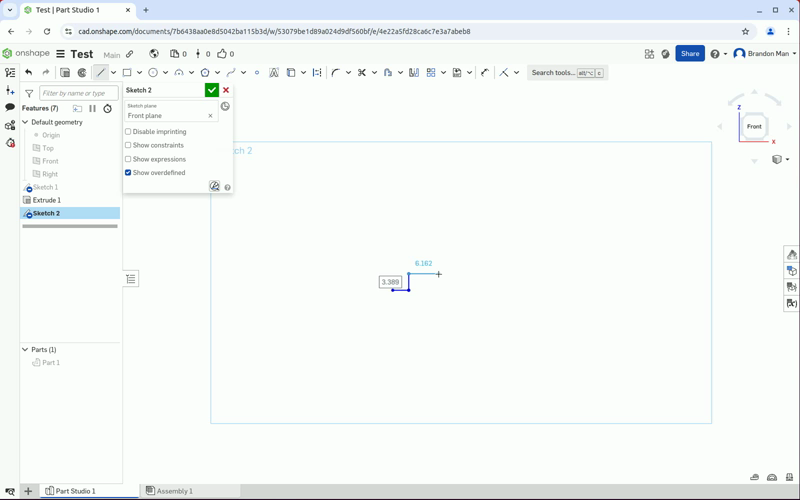
mouse_move(392, 273)
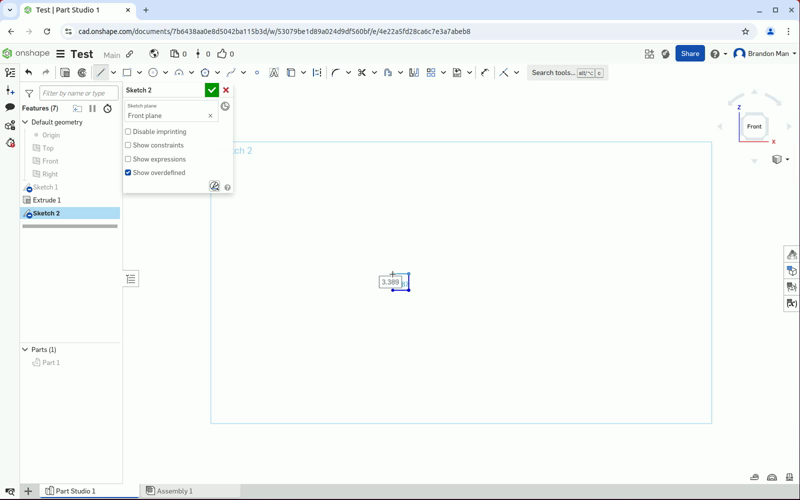
click(392, 273)
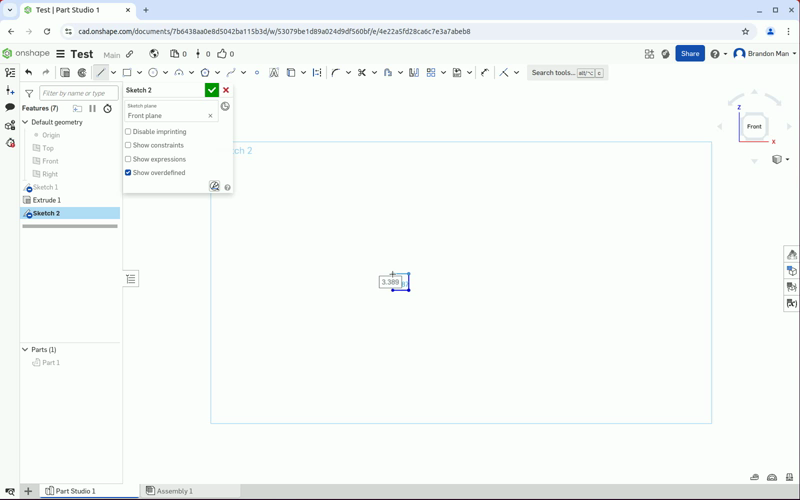
key_up(shift)
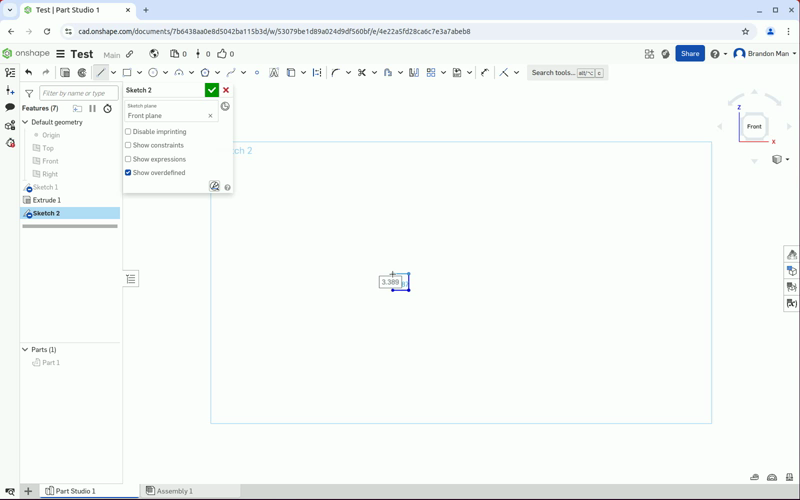
mouse_move(422, 273)
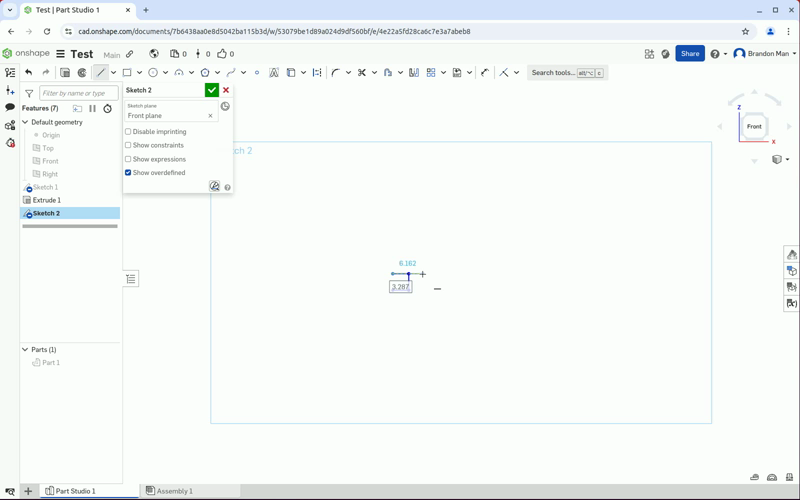
key_down(shift)
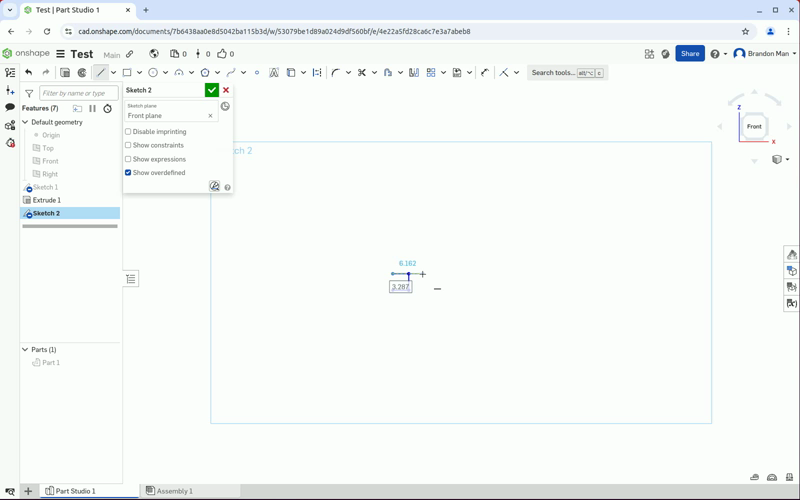
mouse_move(392, 290)
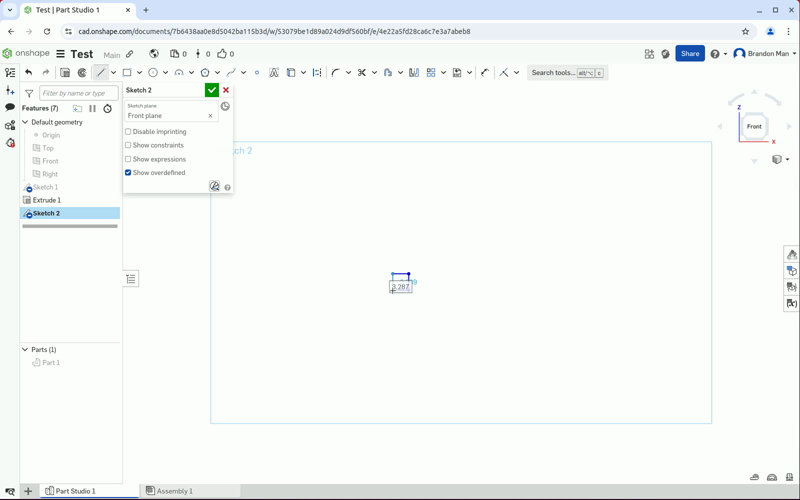
key_up(shift)
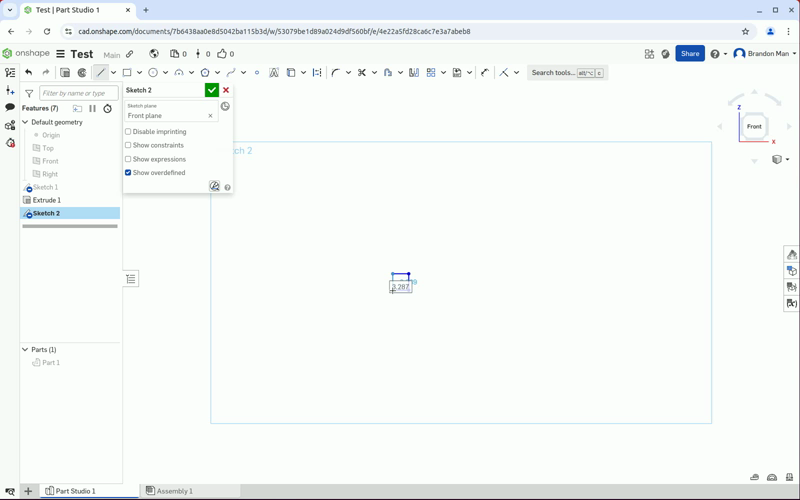
click(392, 290)
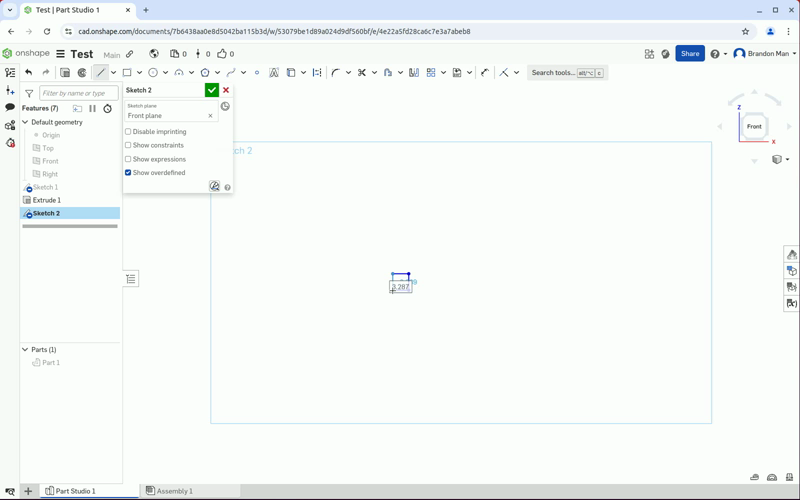
key(esc)
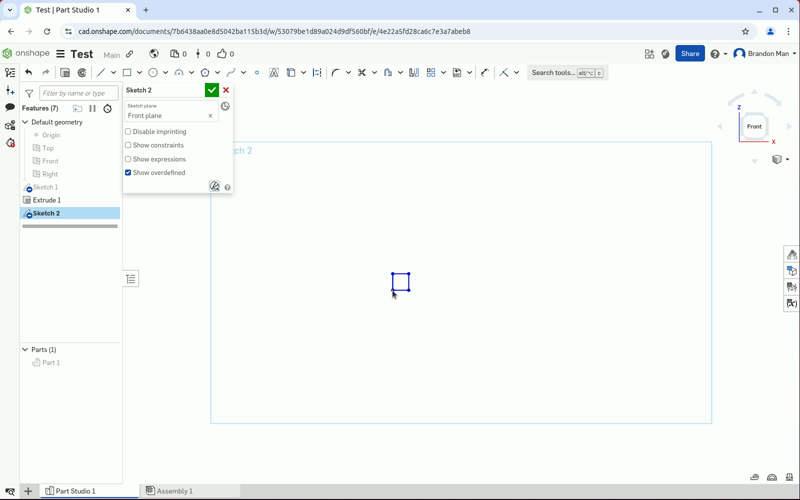
mouse_move(404, 283)
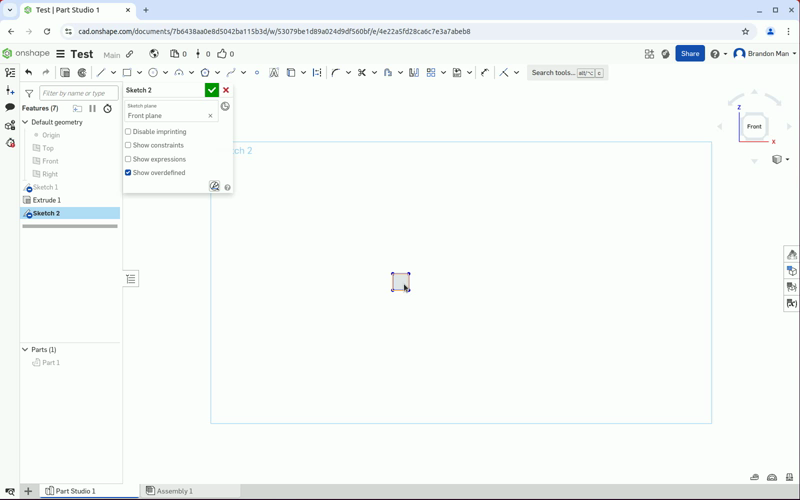
scroll(6)
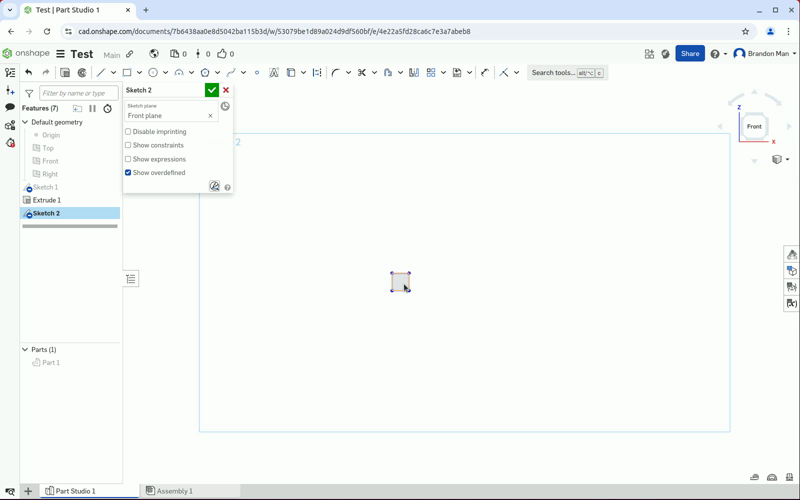
scroll(6)
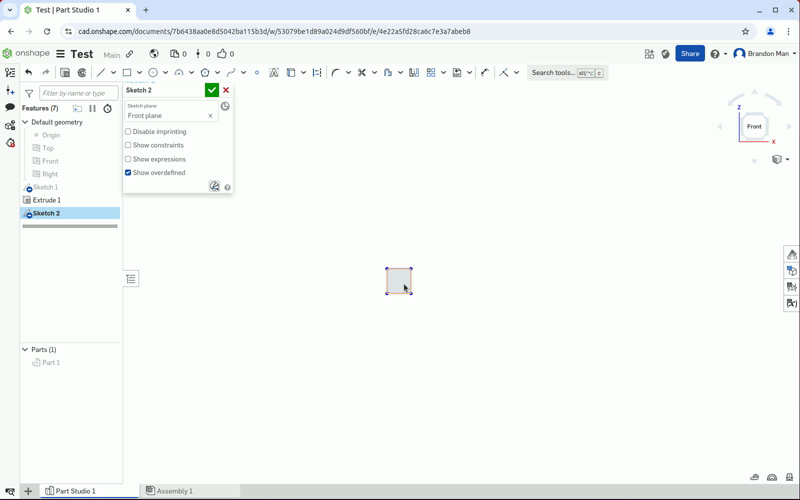
scroll(6)
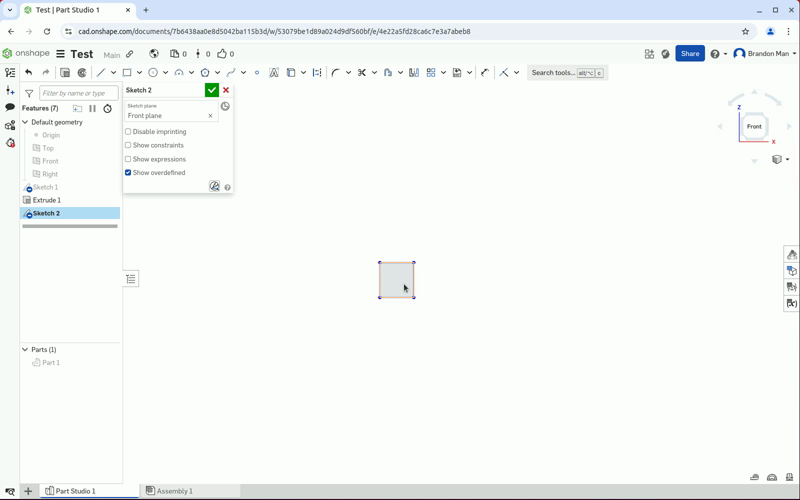
scroll(6)
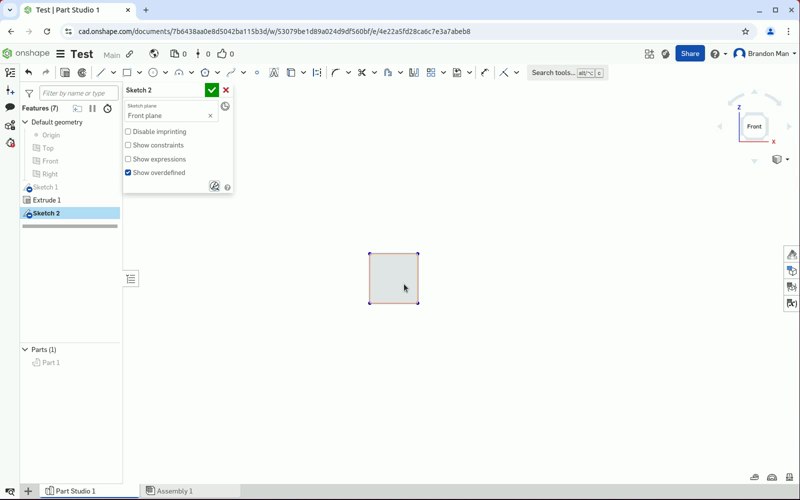
scroll(6)
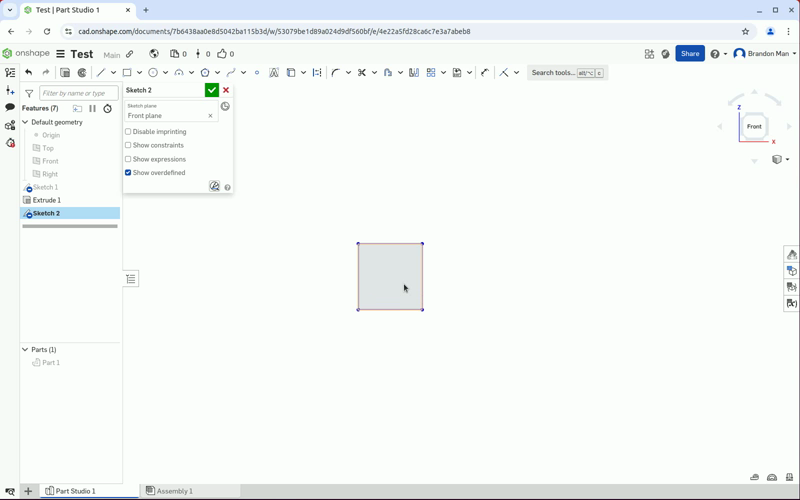
scroll(6)
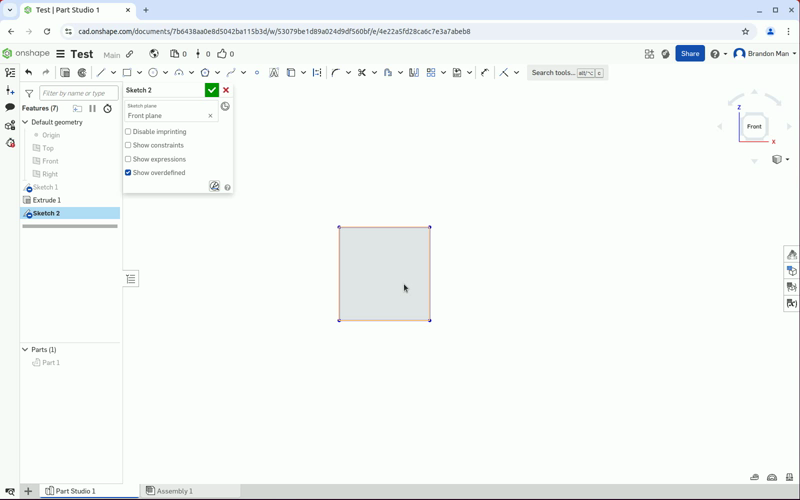
scroll(6)
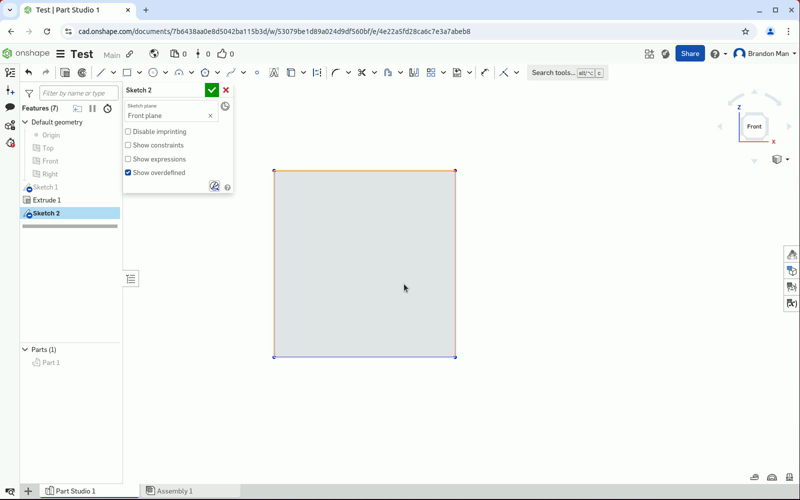
click(404, 283)
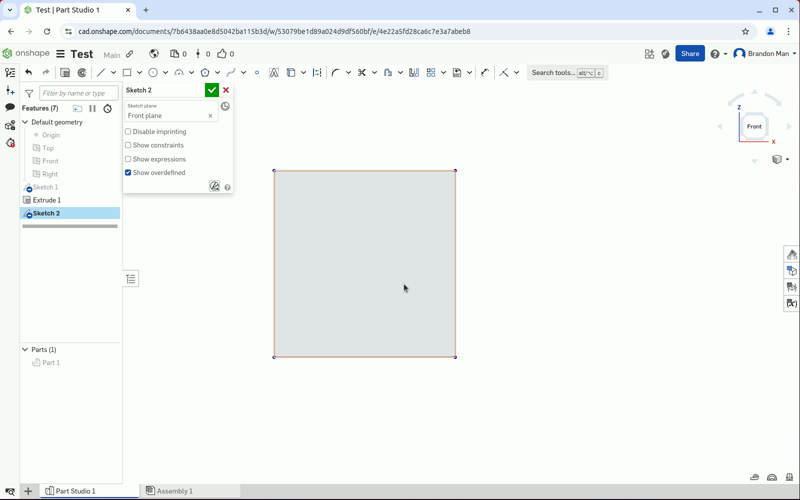
scroll(-6)
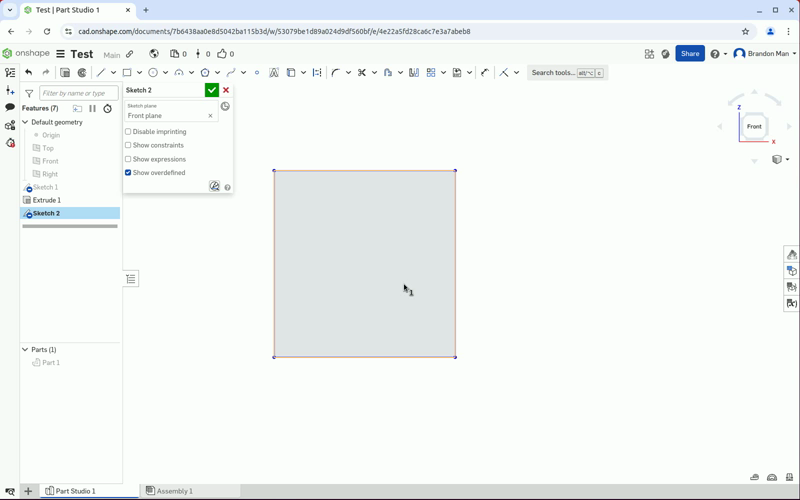
scroll(-6)
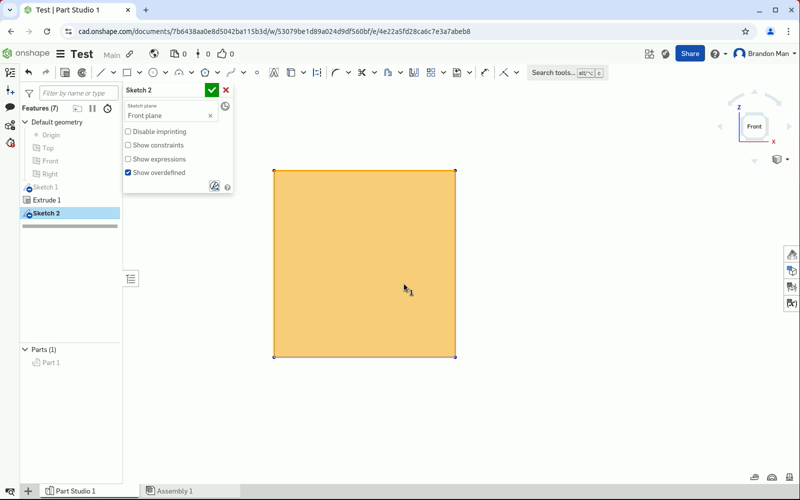
scroll(-6)
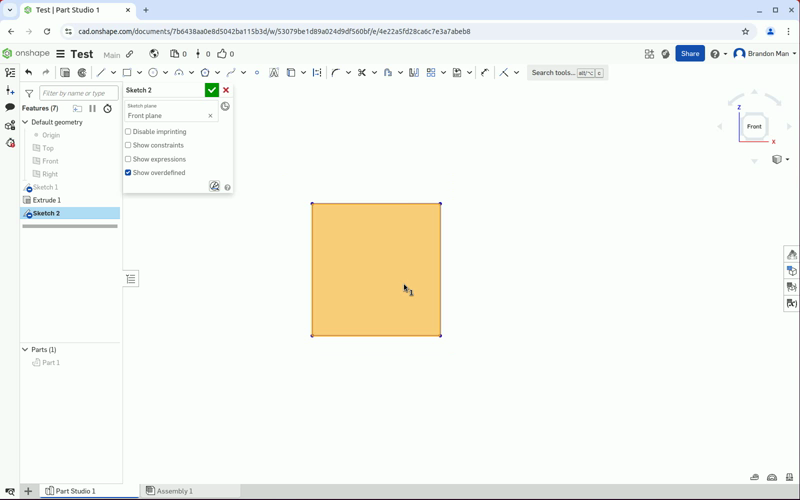
scroll(-6)
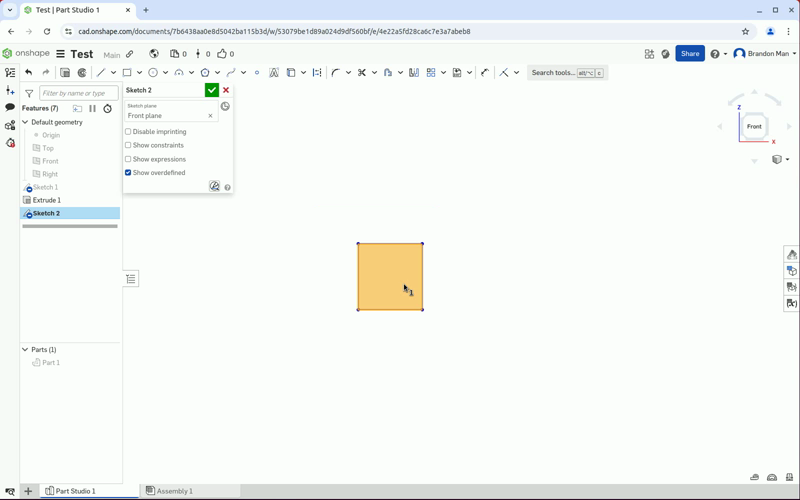
scroll(-6)
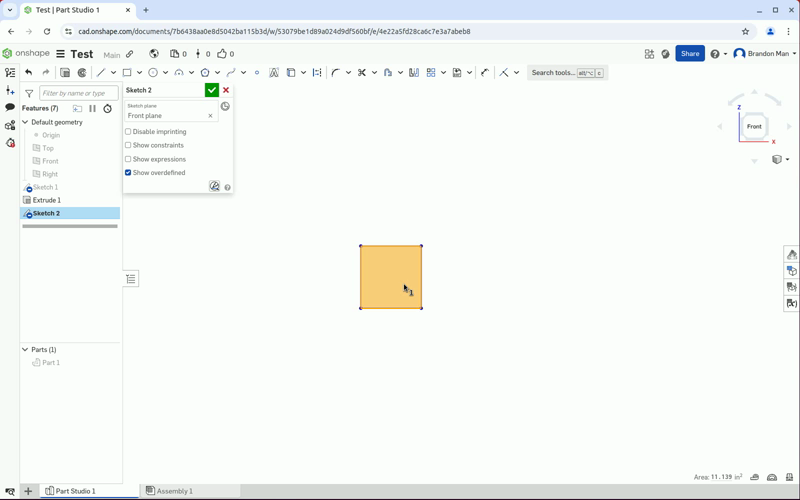
scroll(-6)
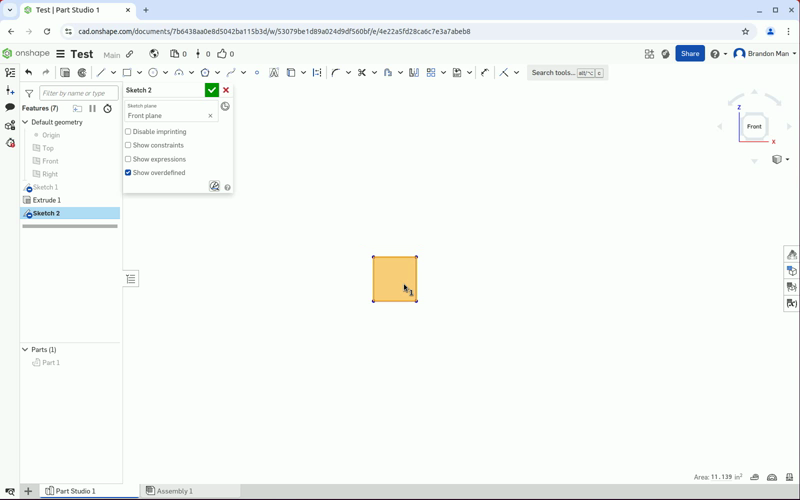
scroll(-6)
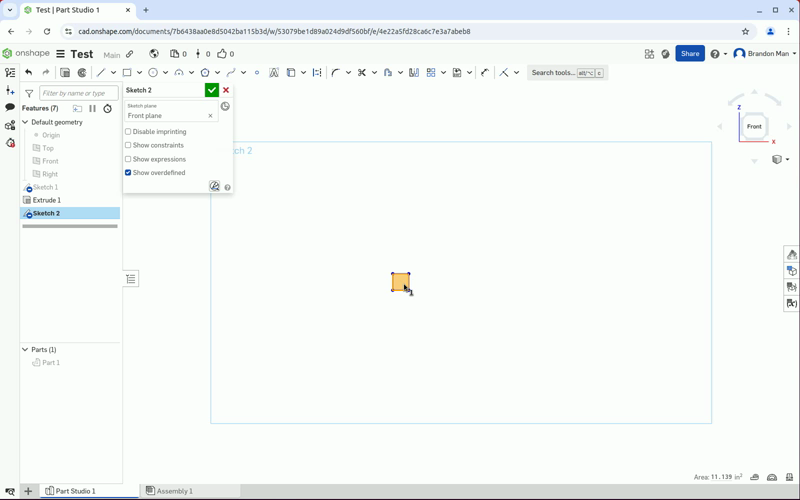
mouse_move(73, 352)
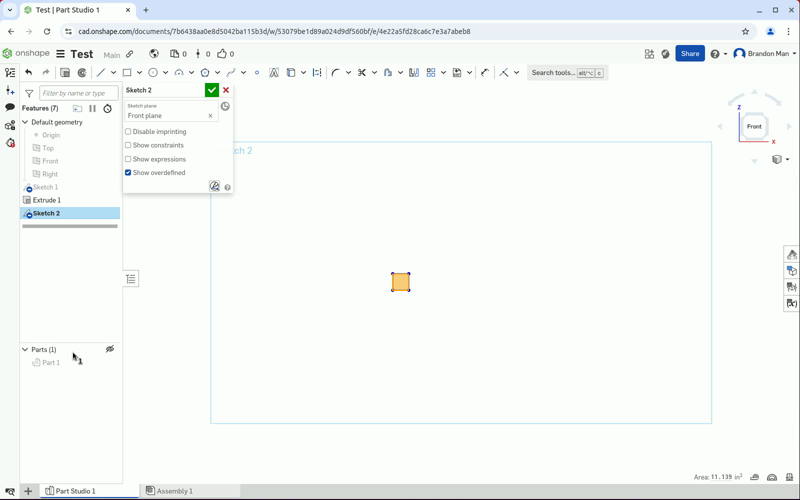
key(shift+y)
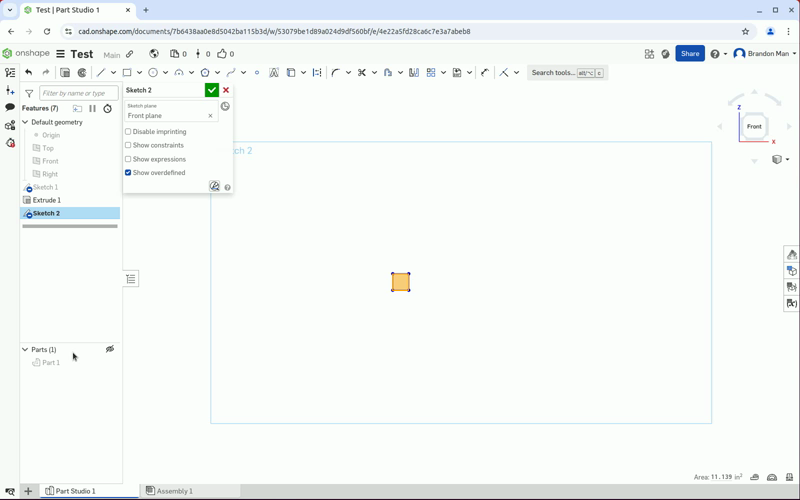
key(shift+e)
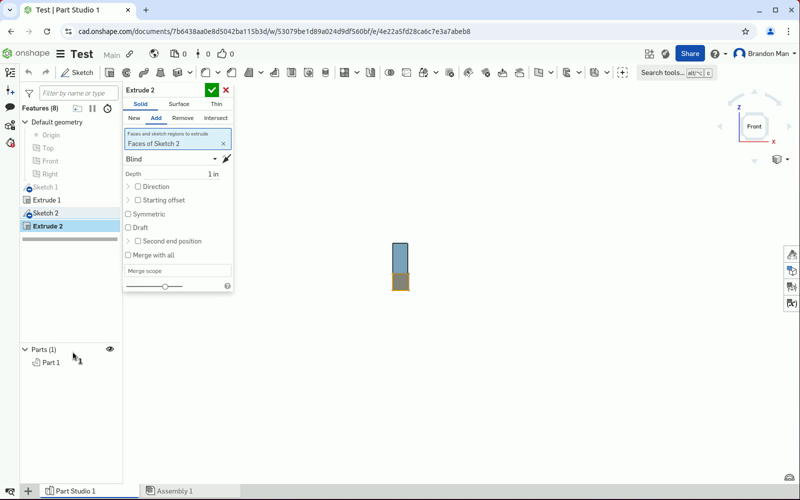
mouse_move(143, 106)
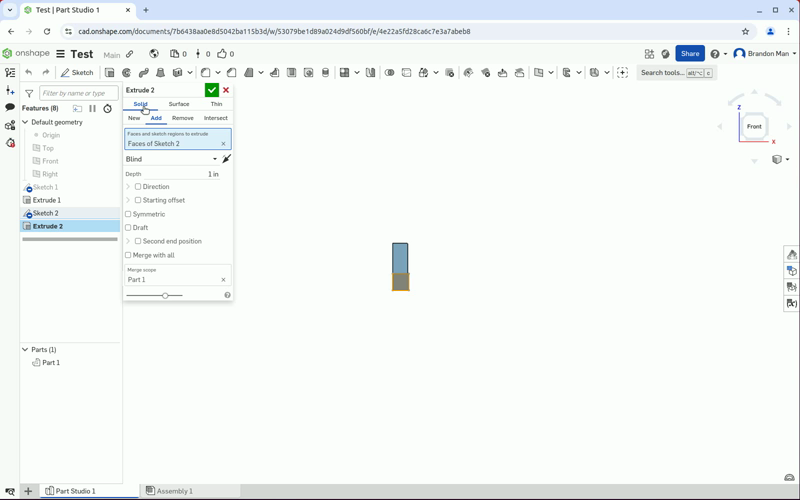
click(143, 106)
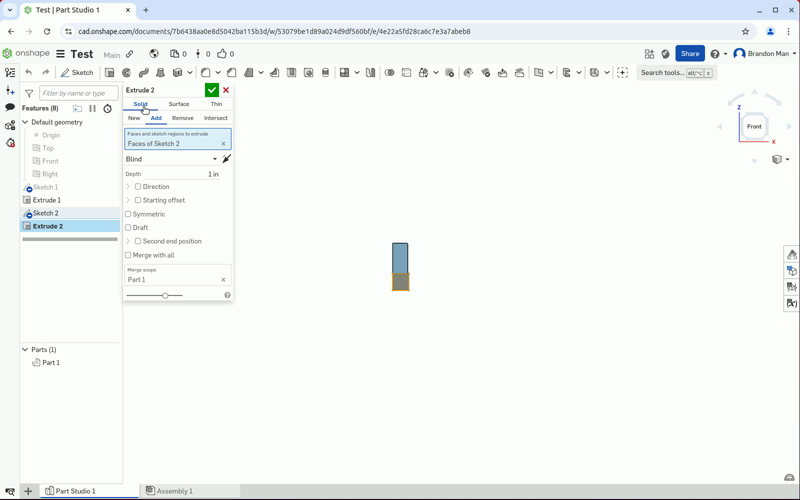
mouse_move(137, 120)
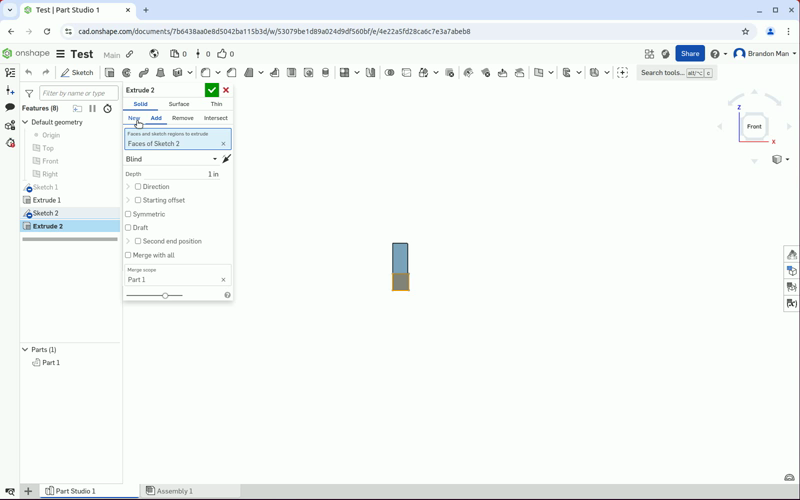
click(137, 120)
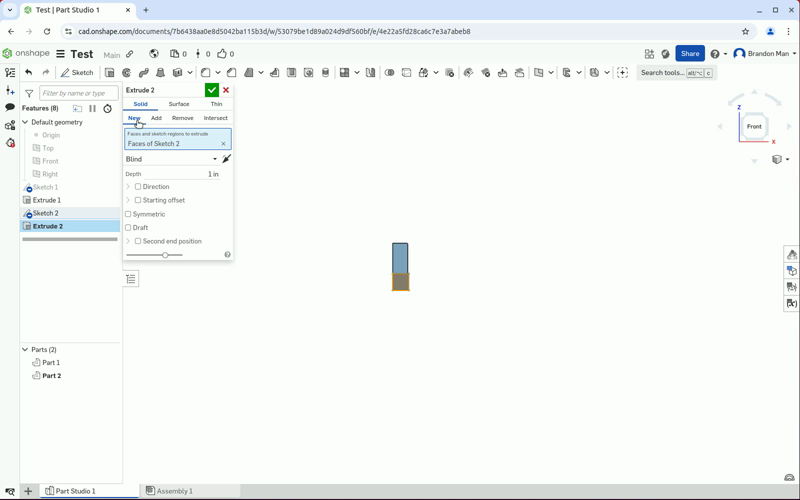
key(tab, 4)
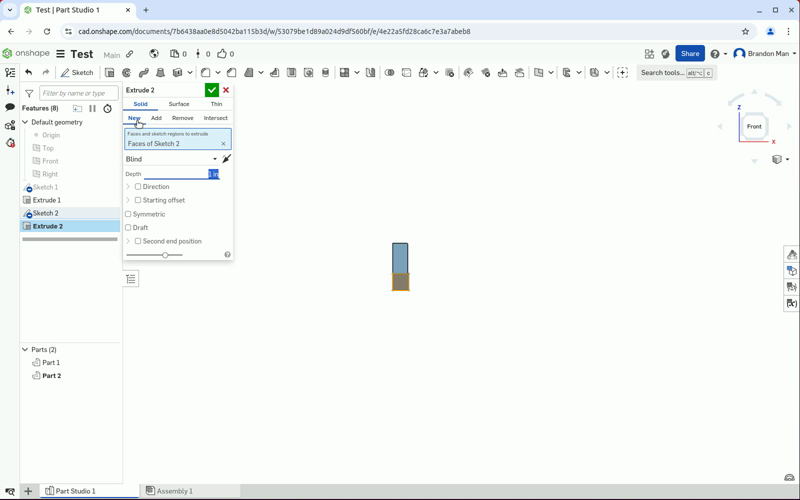
text(23.108)
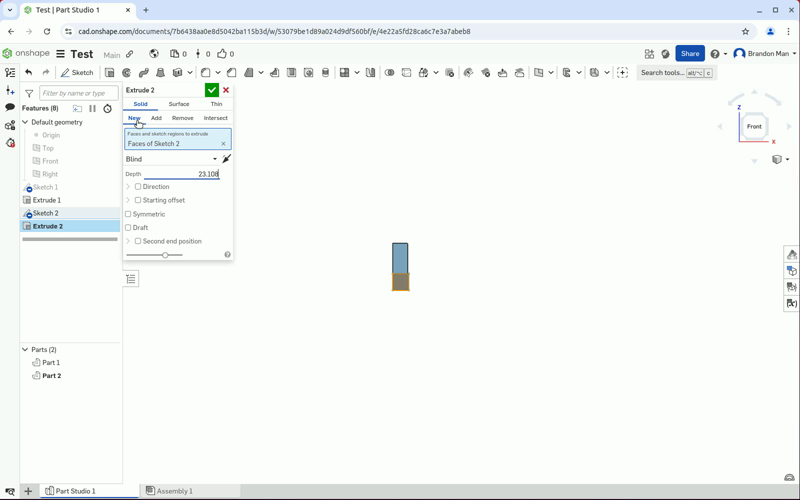
key(enter)
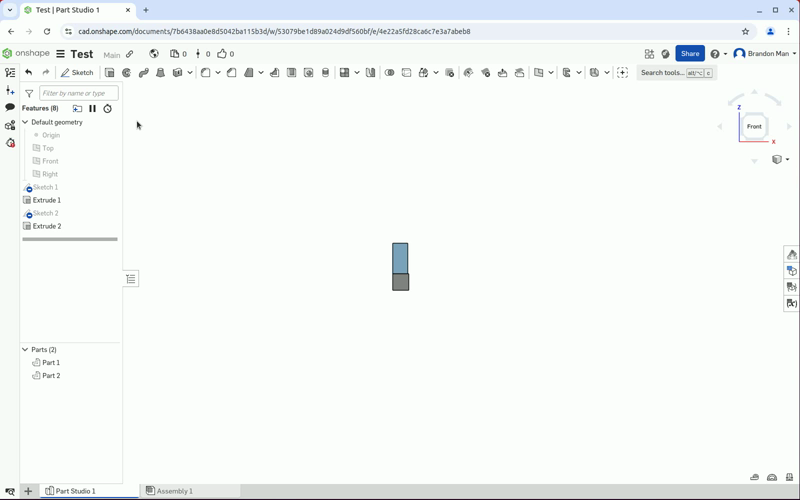
key(shift+h)
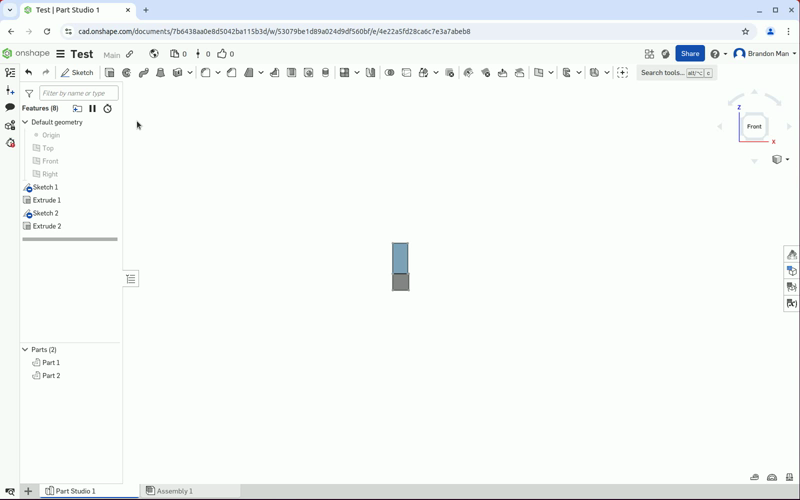
key(shift+h)
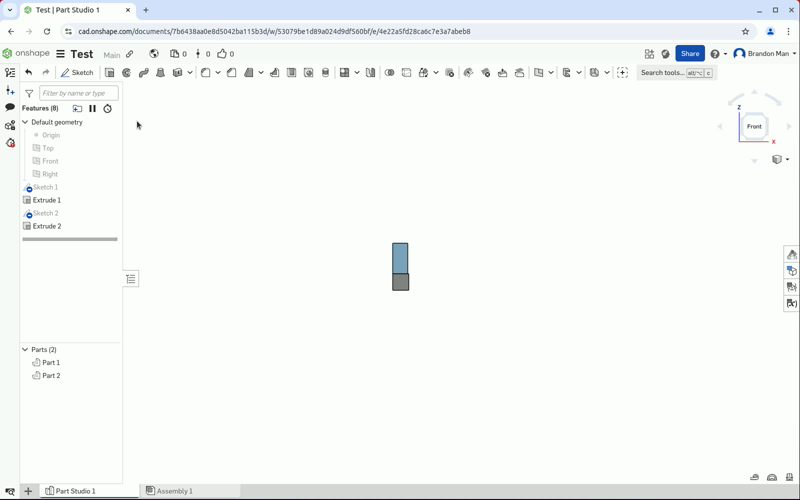
mouse_move(73, 189)
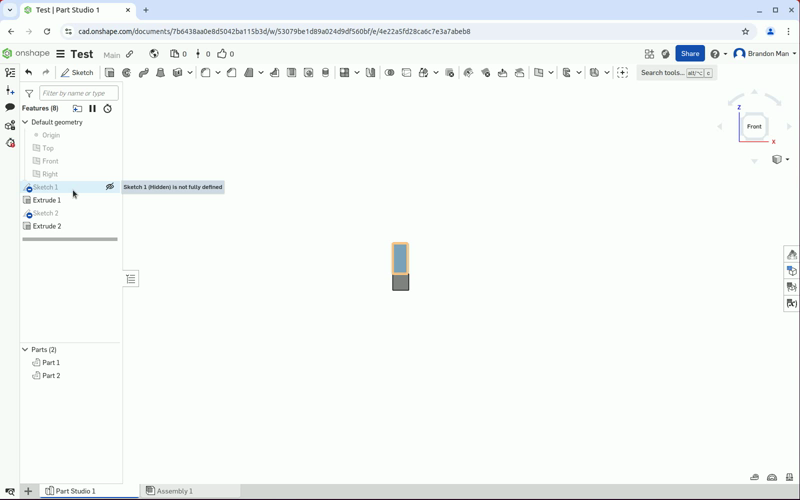
click(73, 189)
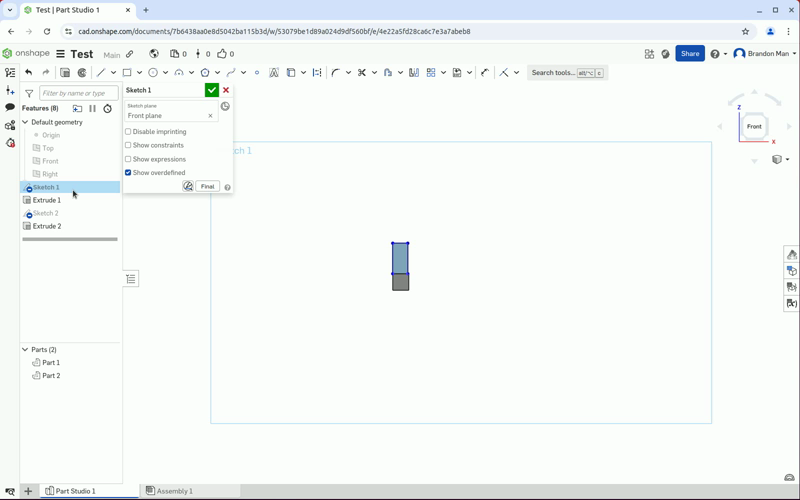
mouse_move(229, 92)
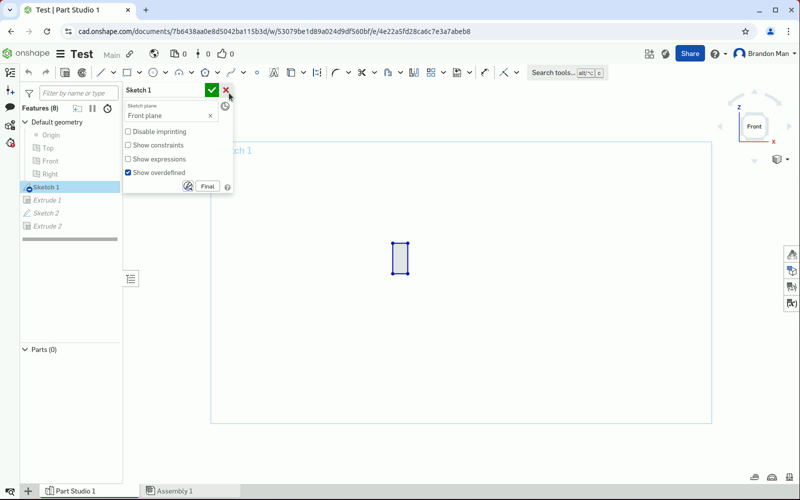
click(229, 92)
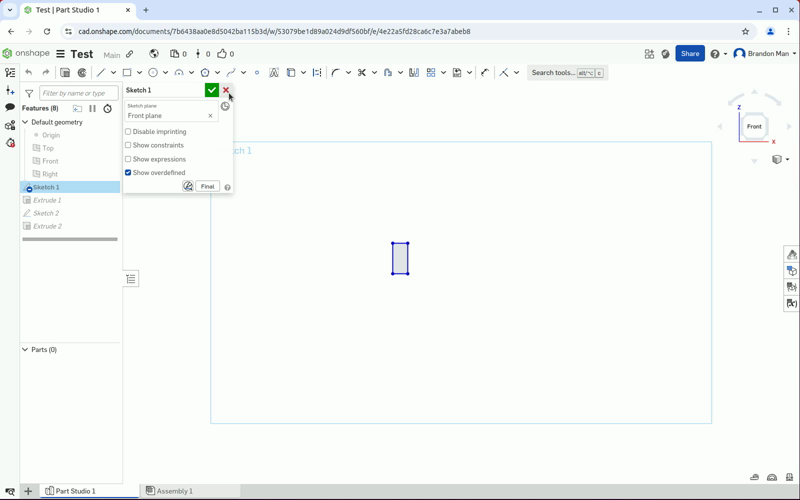
key(shift+s)
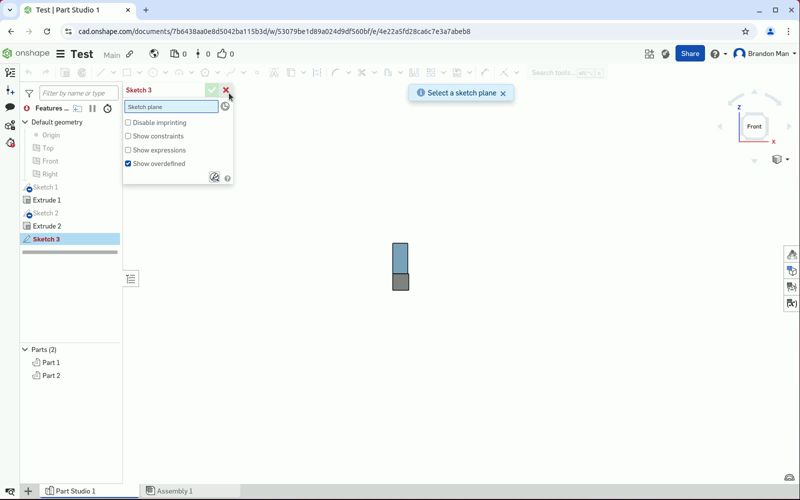
mouse_move(73, 163)
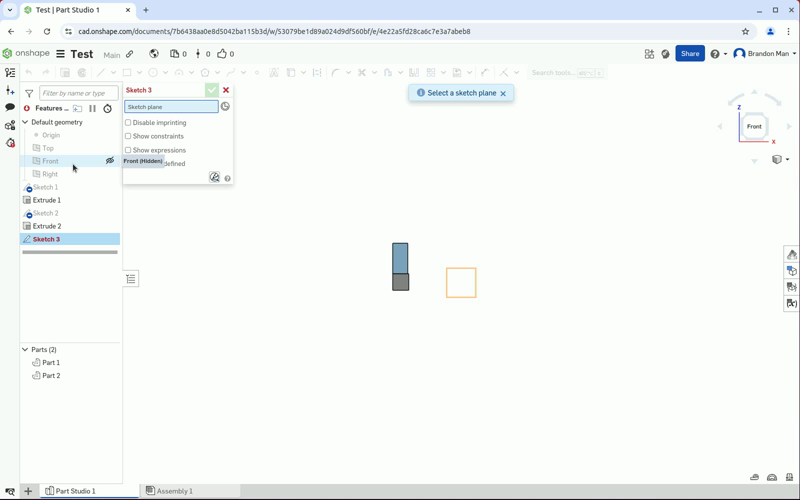
click(73, 163)
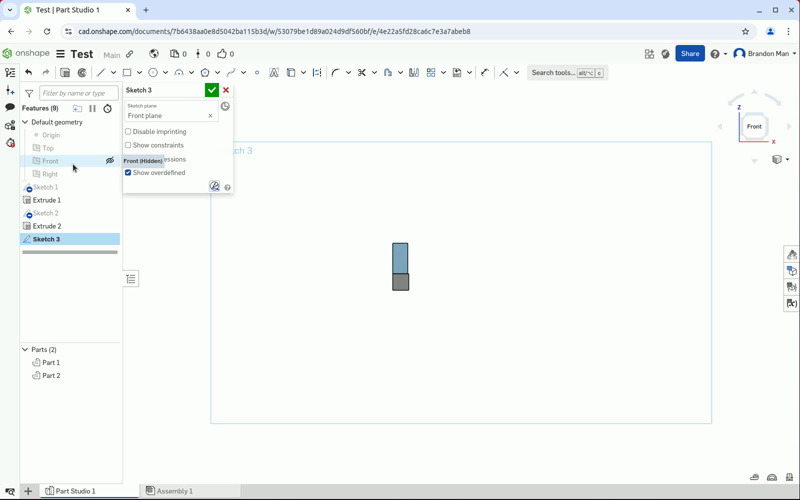
mouse_move(73, 352)
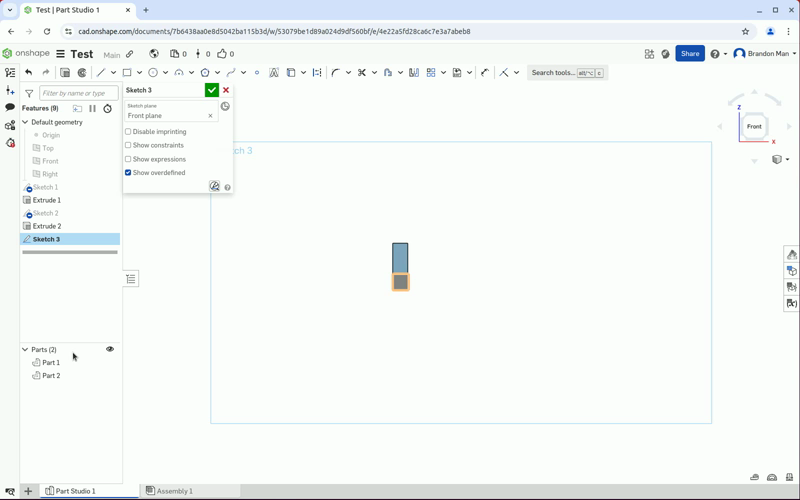
key(y)
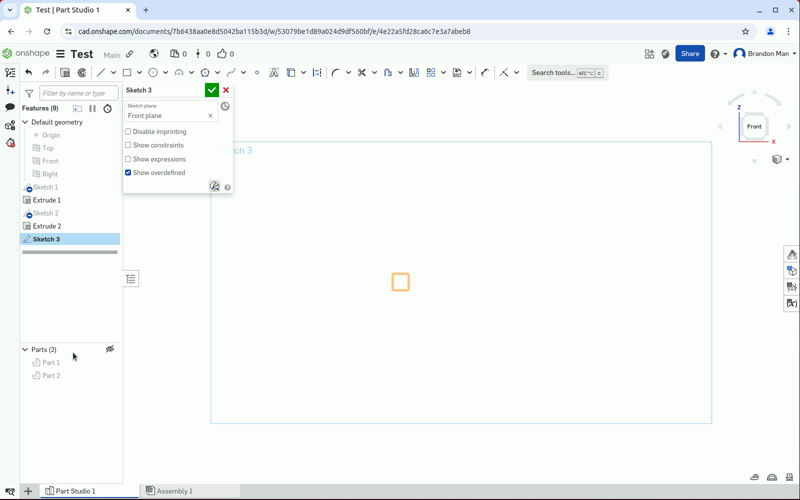
key(l)
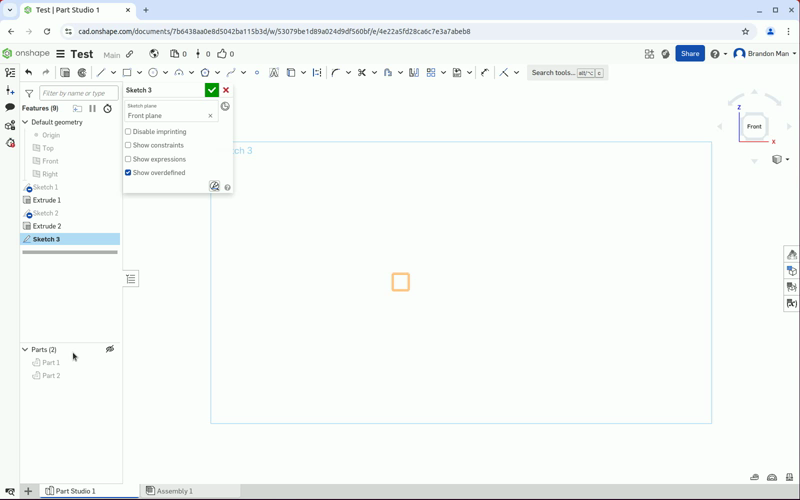
key_down(shift)
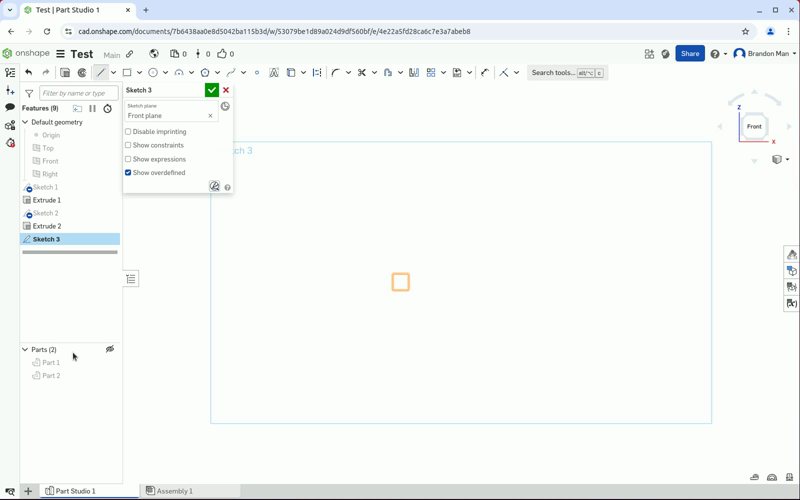
mouse_move(392, 320)
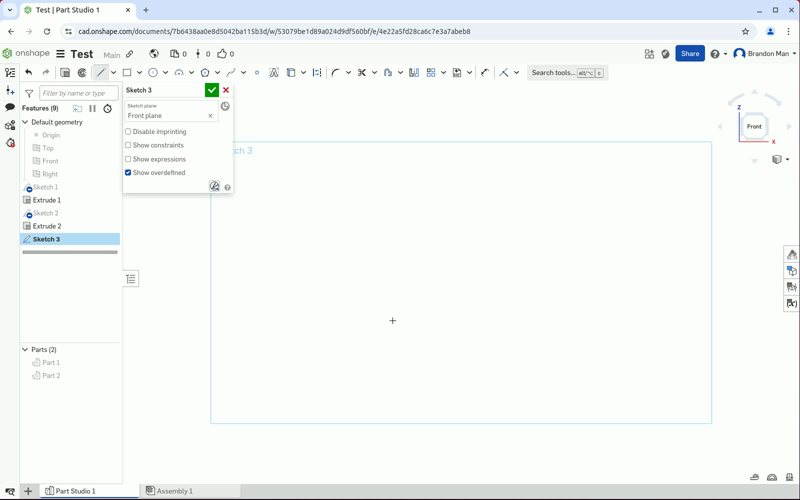
click(392, 320)
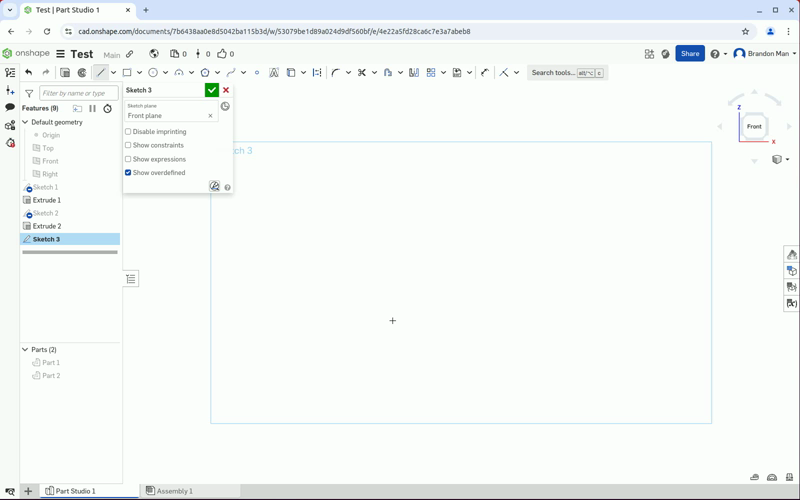
key_up(shift)
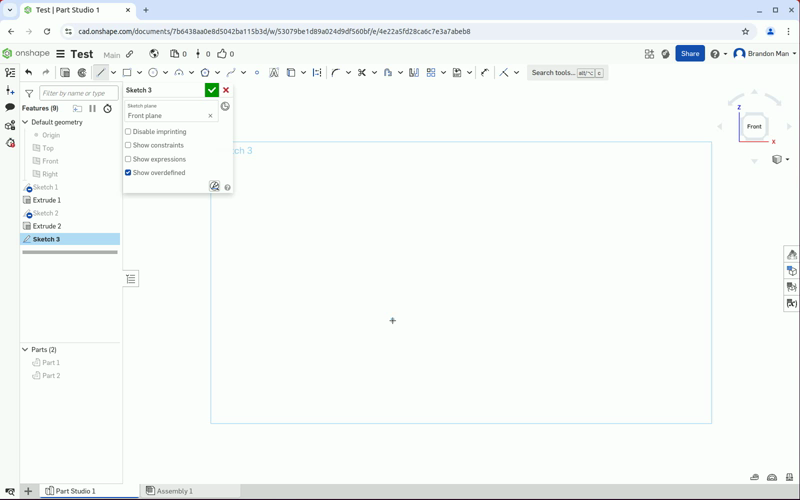
key_down(shift)
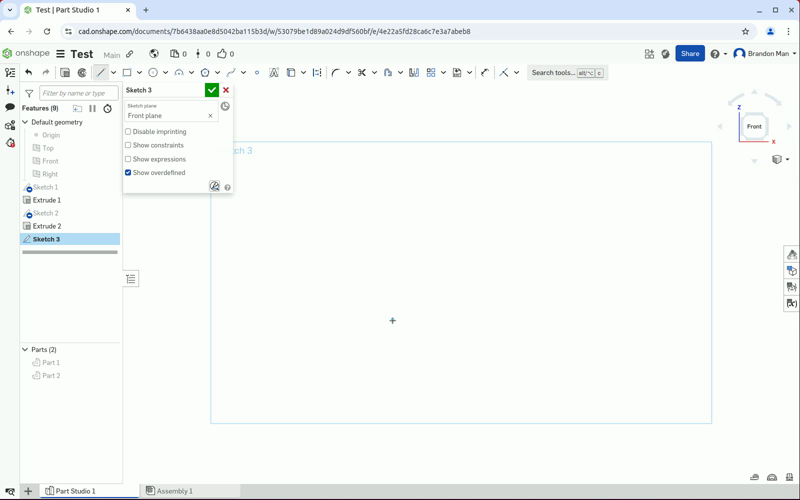
mouse_move(422, 320)
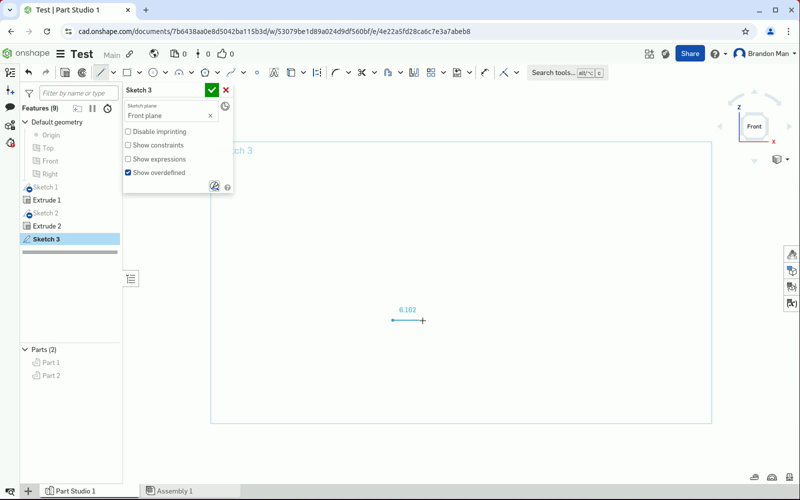
mouse_move(407, 320)
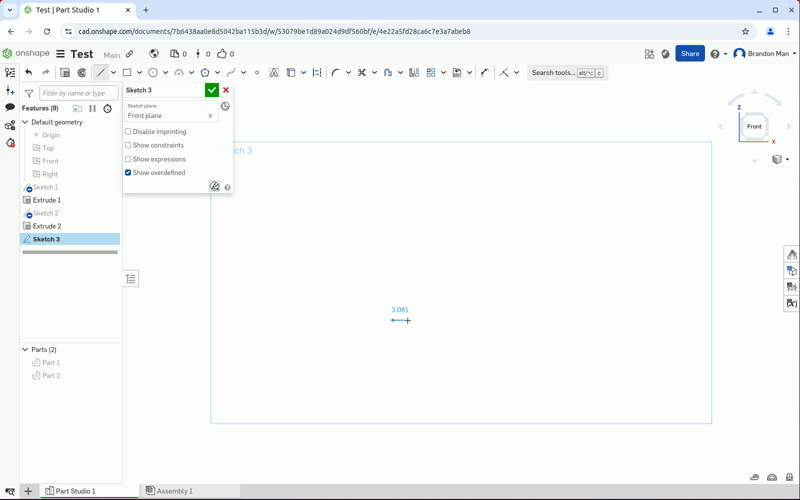
click(407, 320)
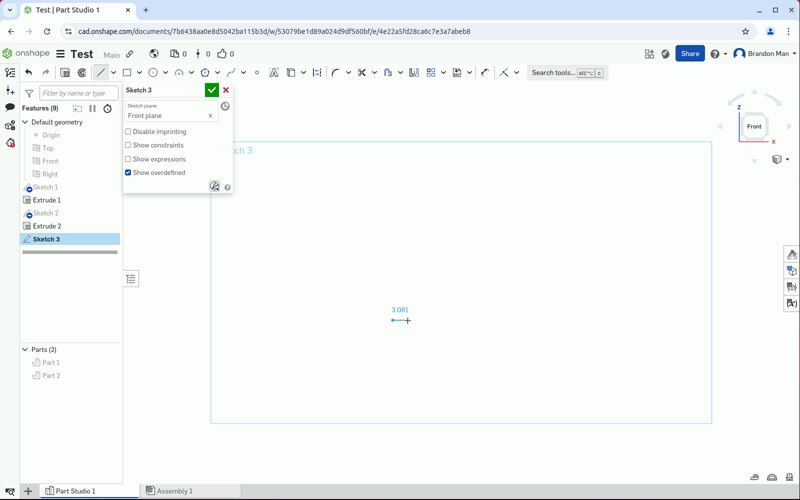
key_up(shift)
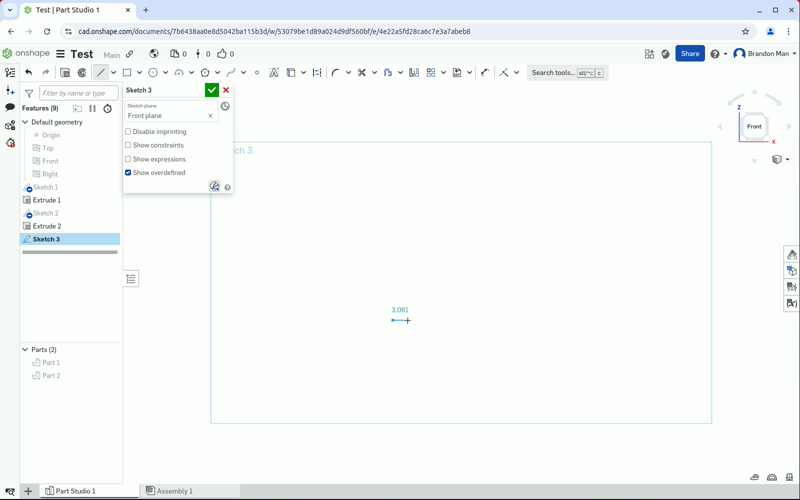
key_down(shift)
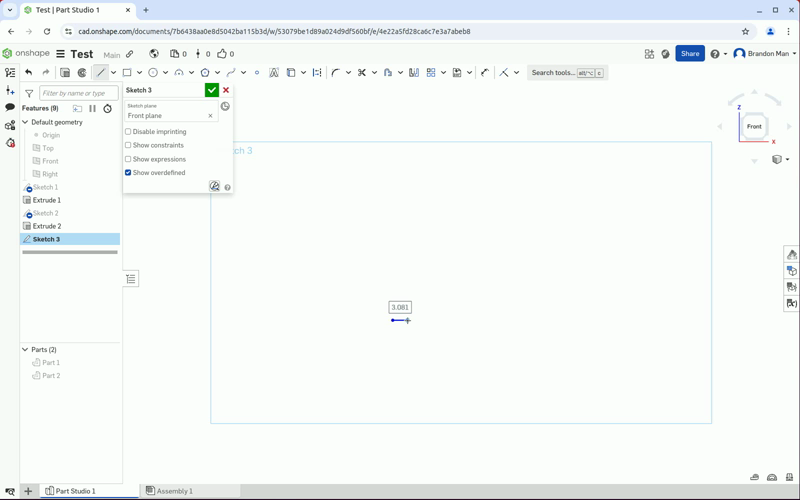
mouse_move(437, 320)
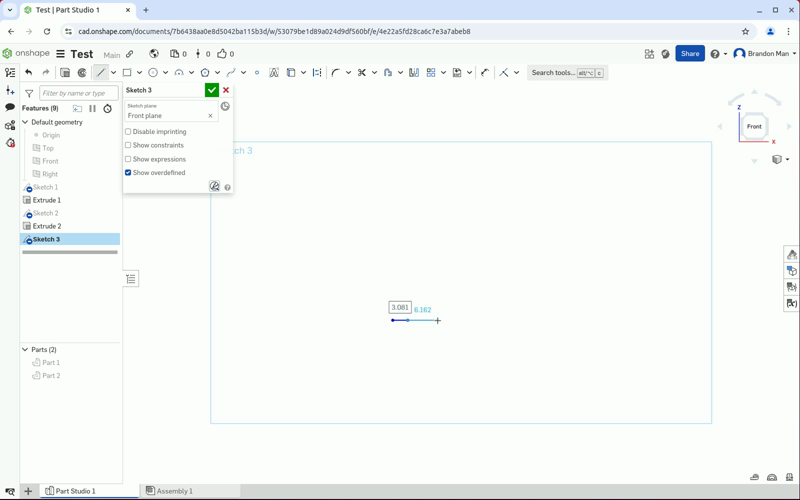
mouse_move(407, 289)
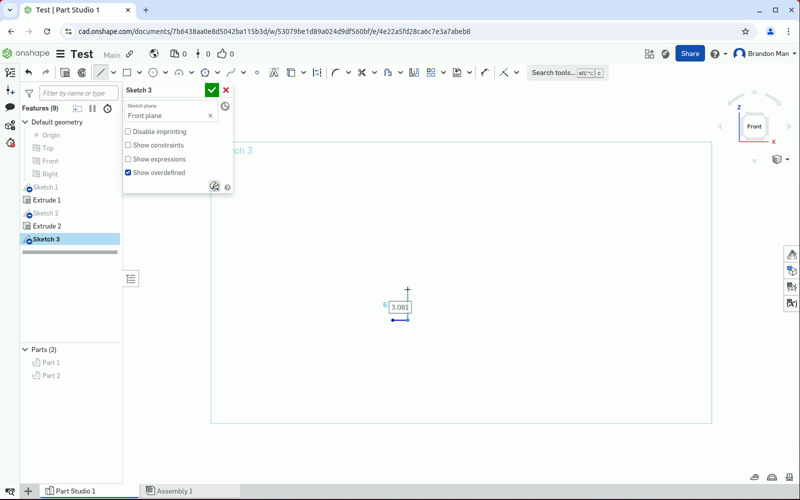
click(407, 289)
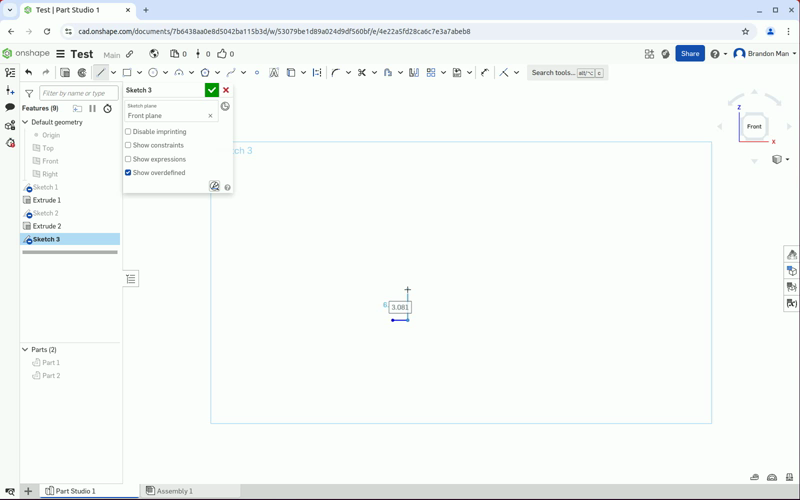
key_up(shift)
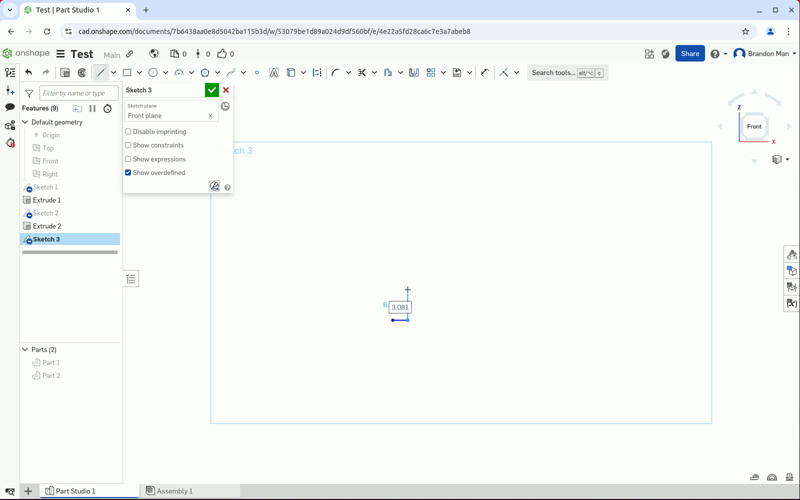
key_down(shift)
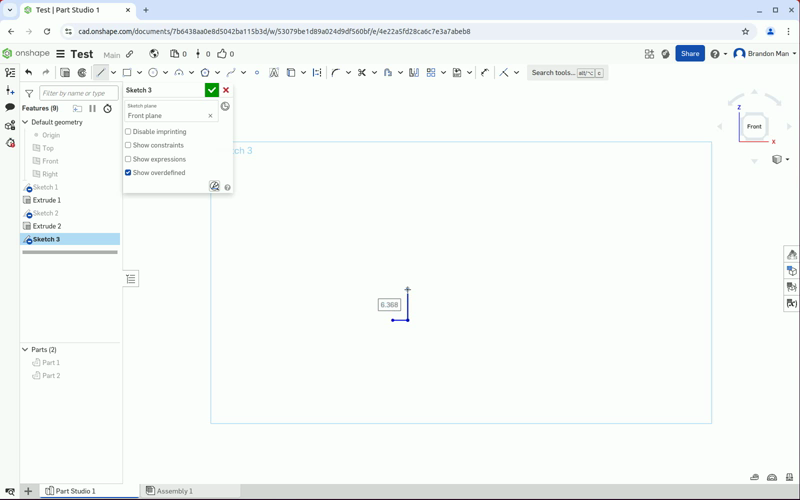
mouse_move(437, 289)
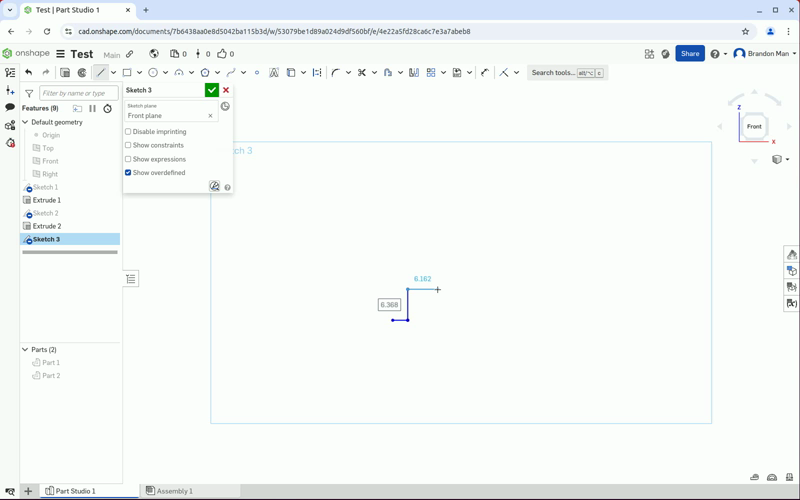
mouse_move(392, 289)
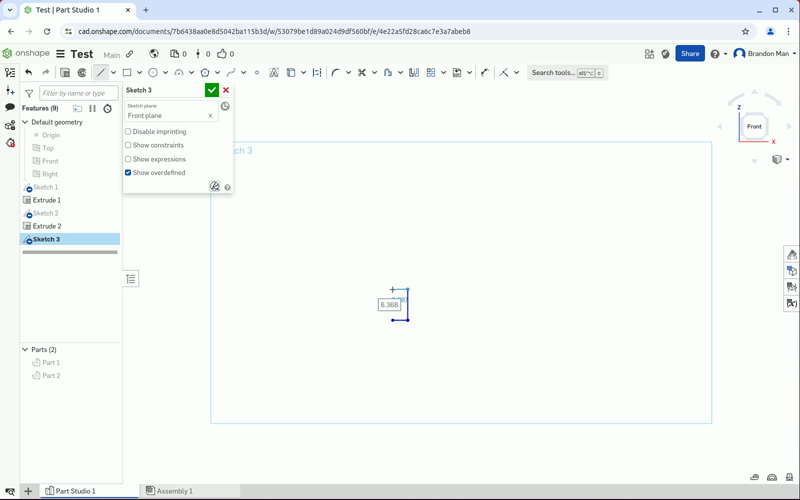
click(392, 289)
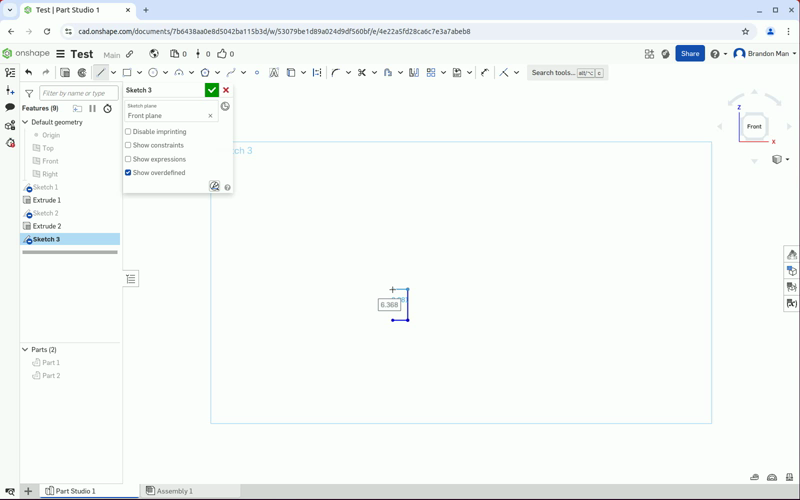
key_up(shift)
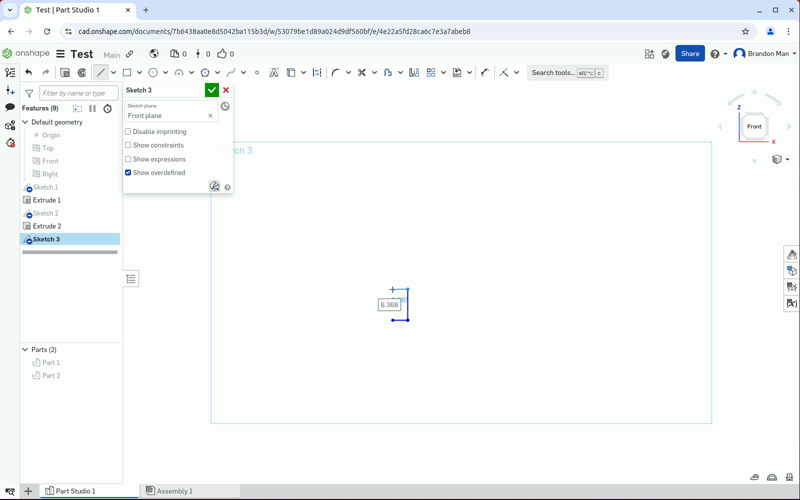
mouse_move(422, 289)
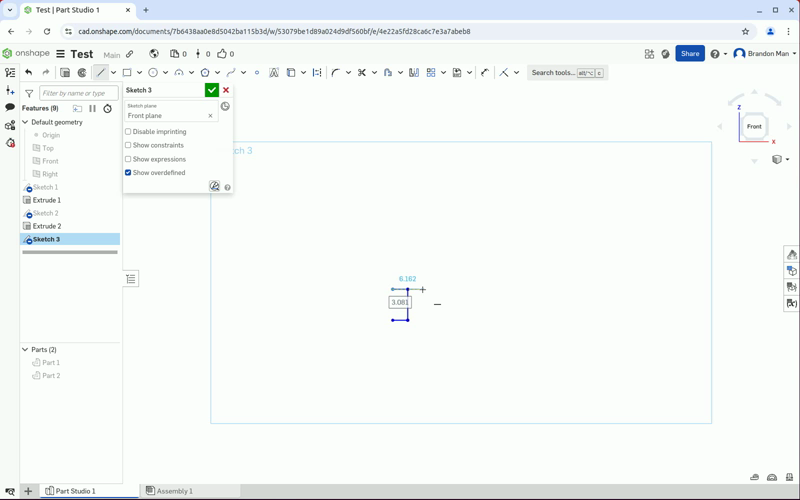
key_down(shift)
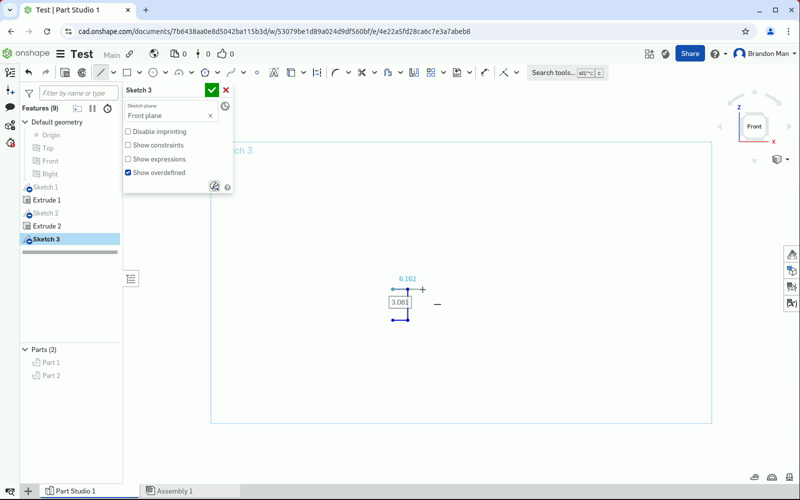
mouse_move(392, 320)
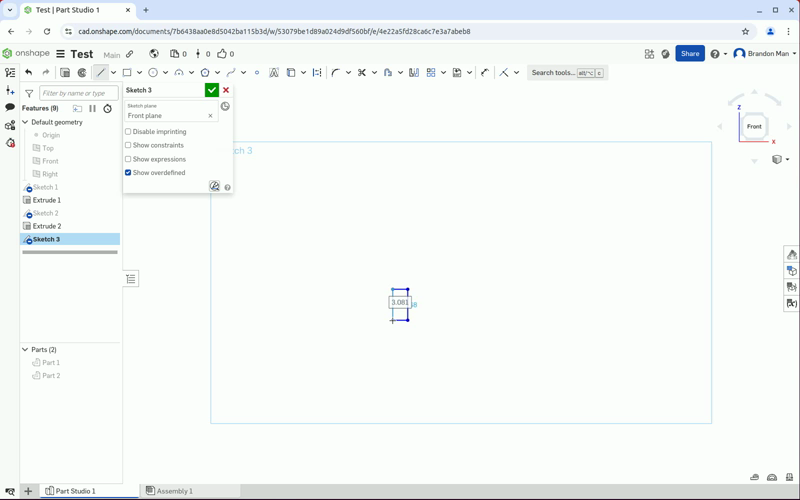
key_up(shift)
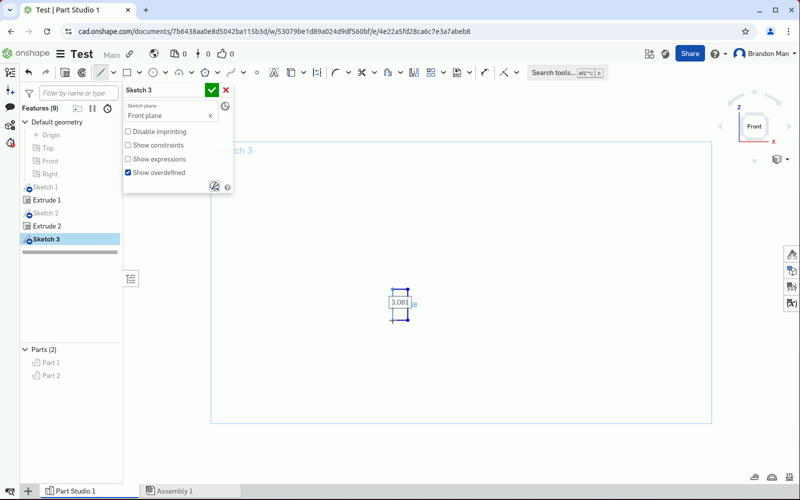
click(392, 320)
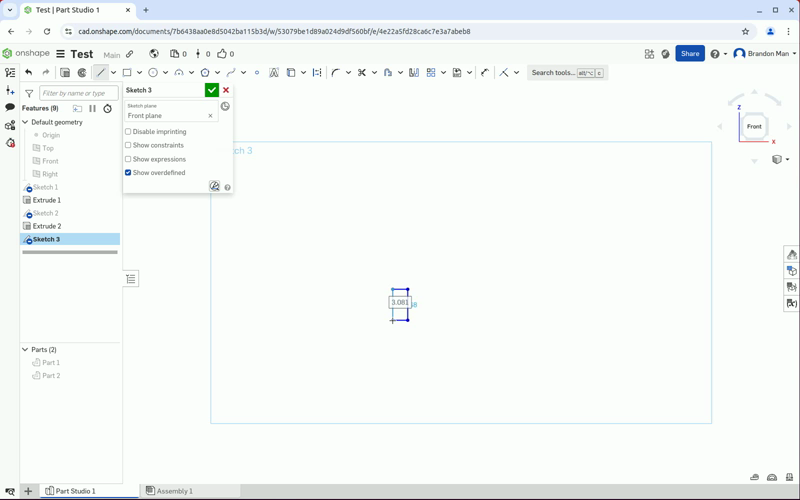
key(esc)
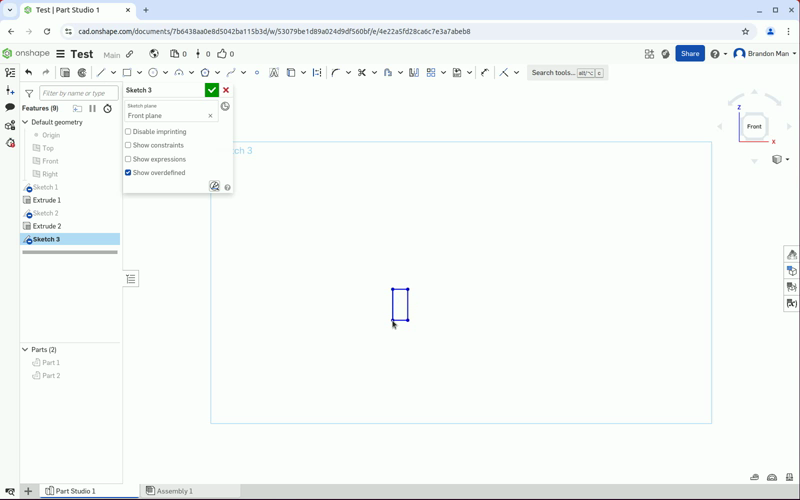
mouse_move(403, 313)
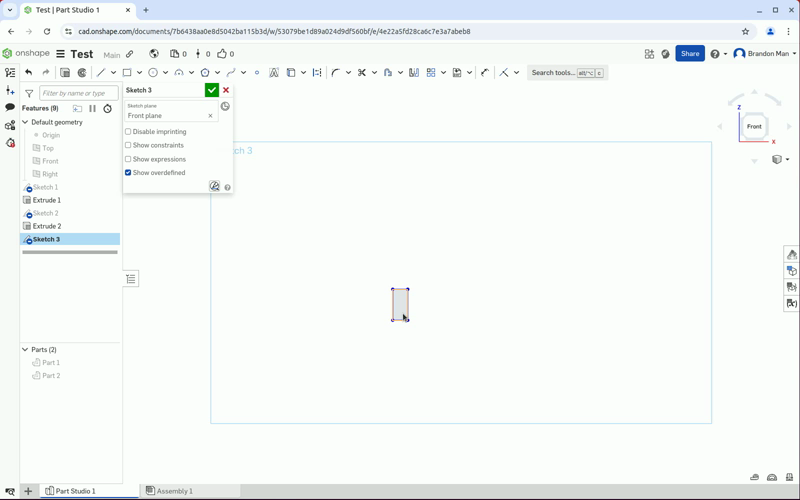
scroll(6)
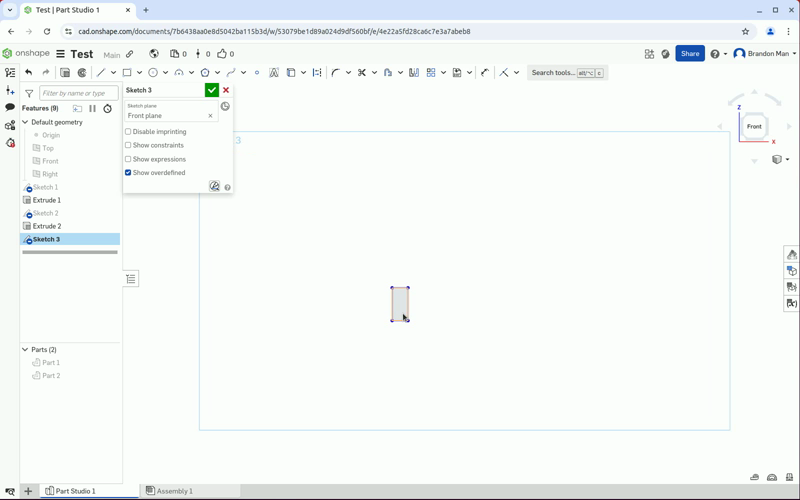
scroll(6)
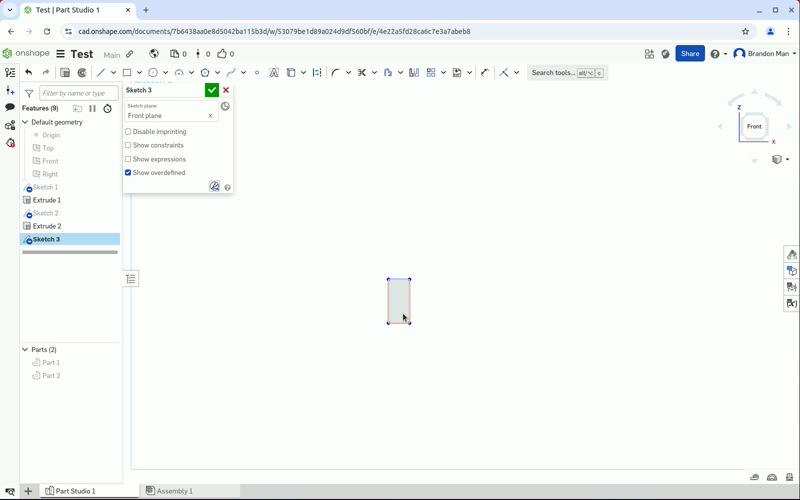
scroll(6)
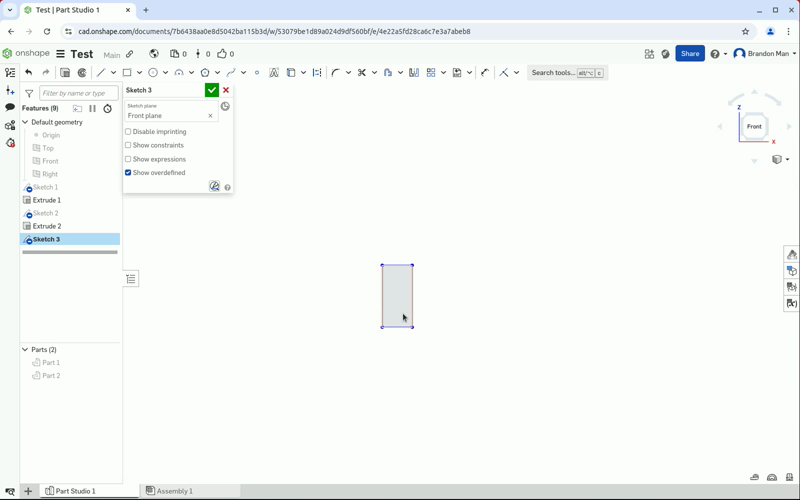
scroll(6)
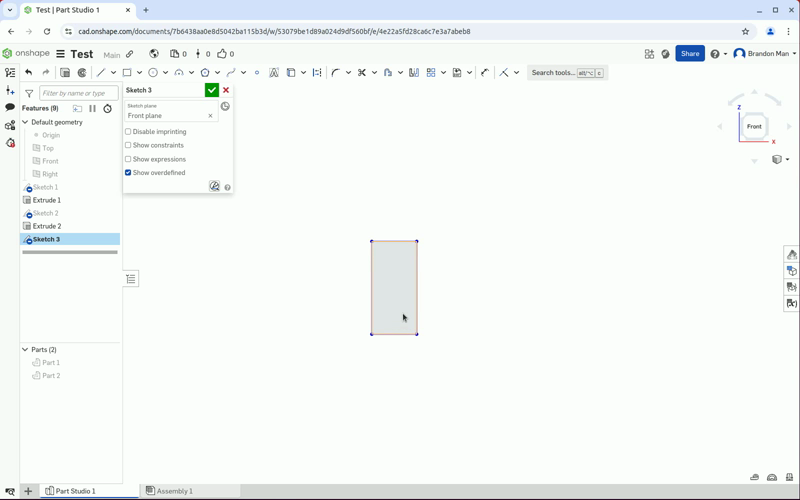
scroll(6)
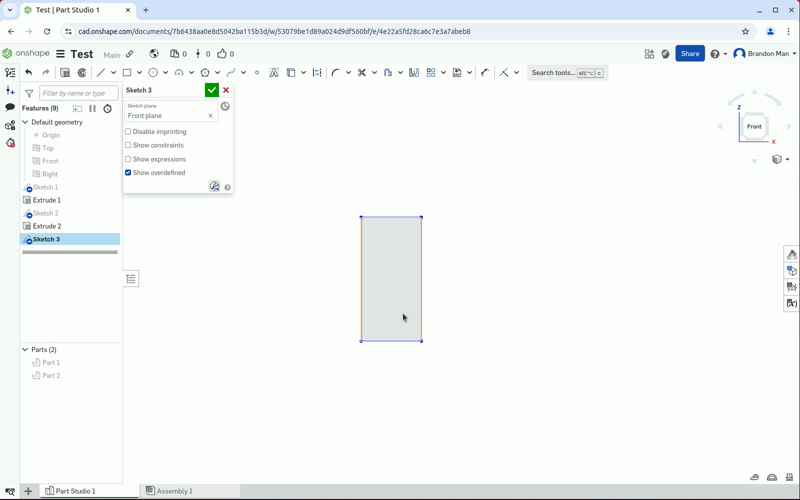
scroll(6)
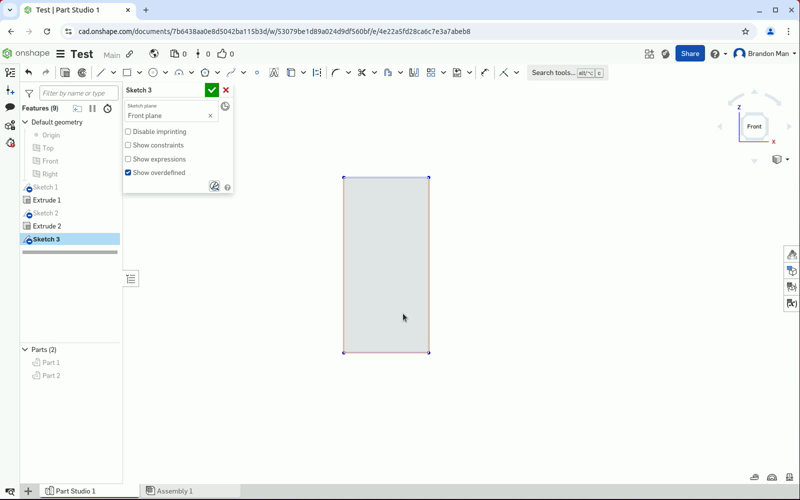
scroll(6)
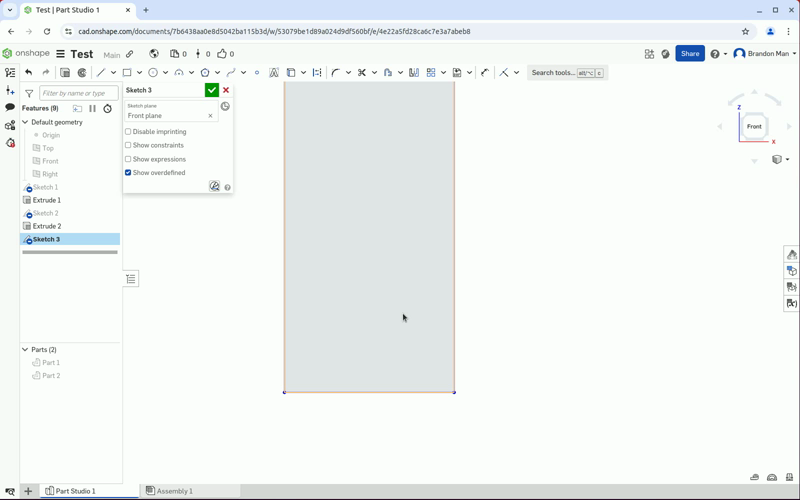
click(403, 313)
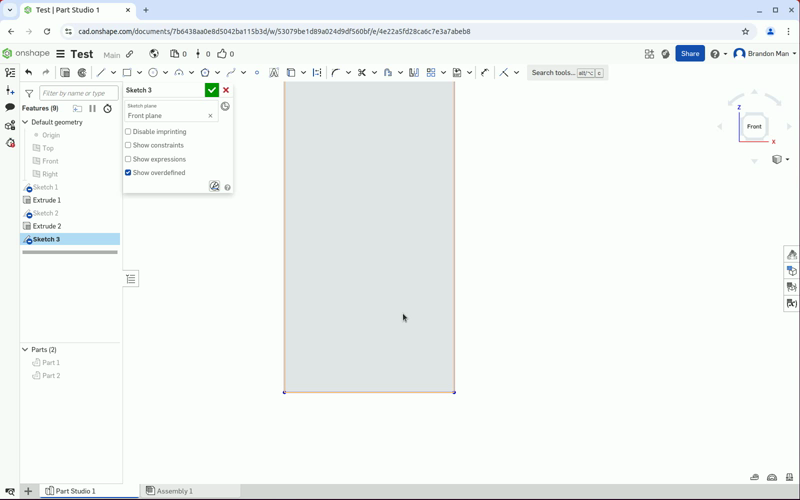
scroll(-6)
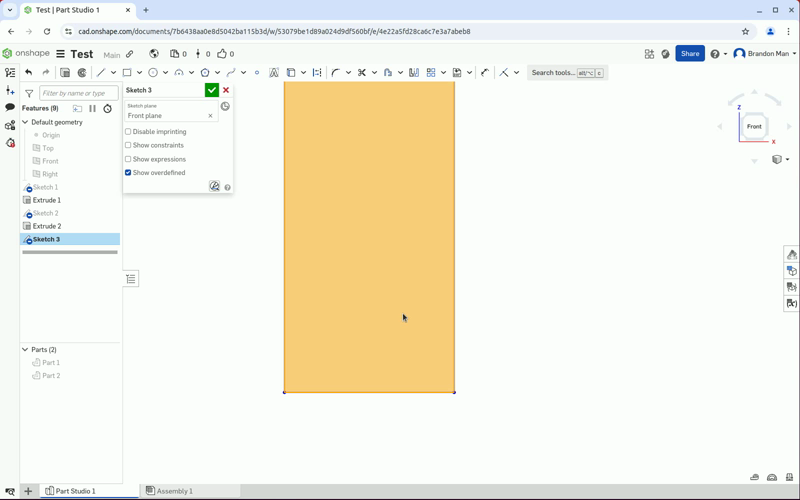
scroll(-6)
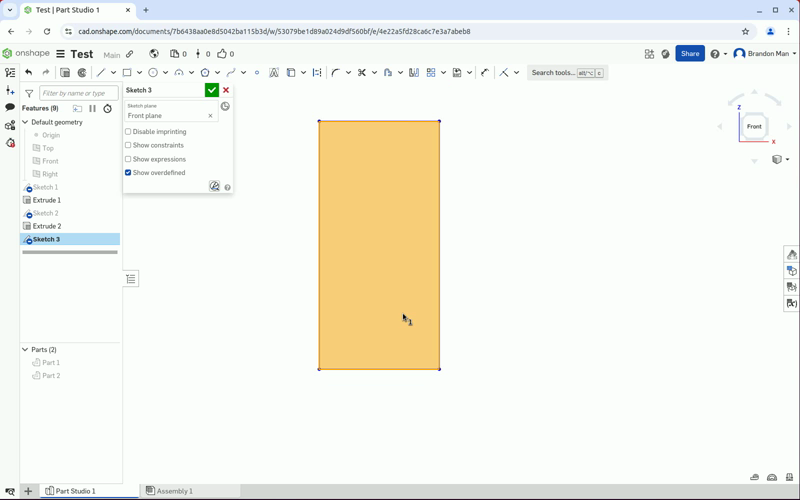
scroll(-6)
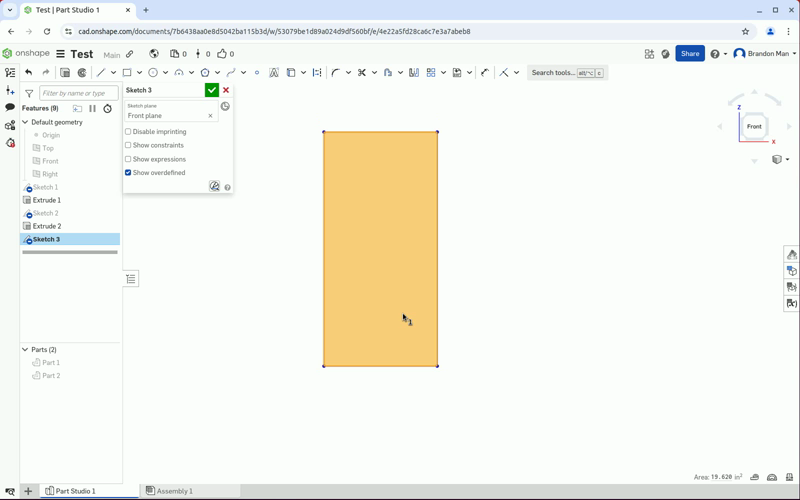
scroll(-6)
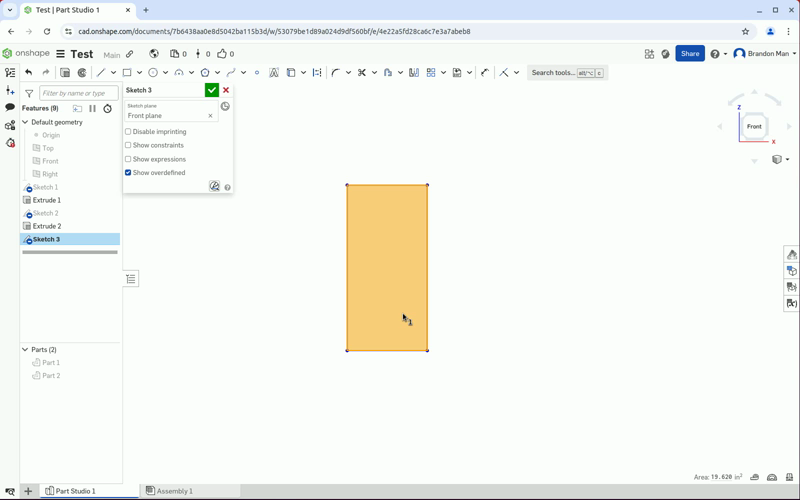
scroll(-6)
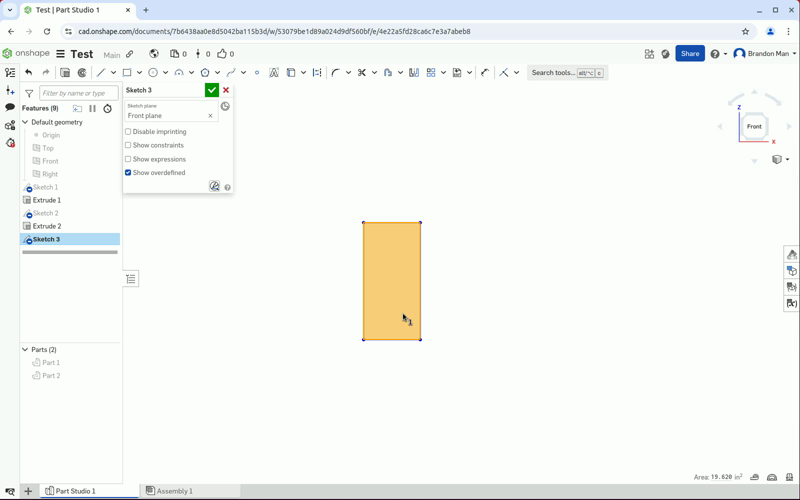
scroll(-6)
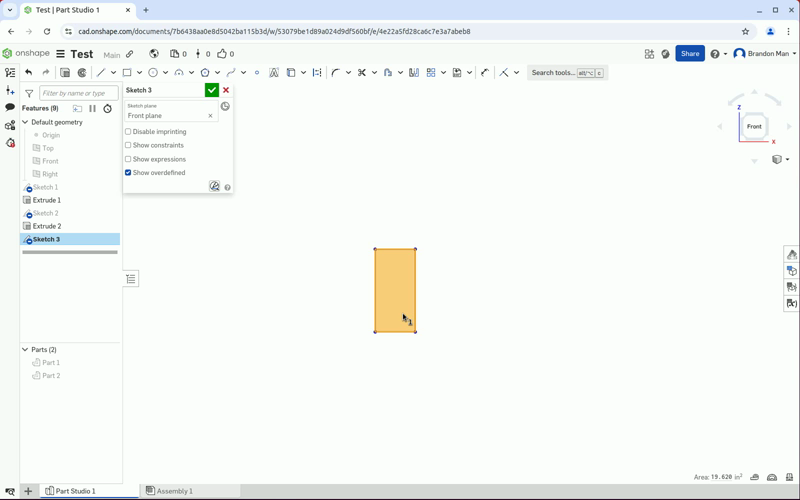
scroll(-6)
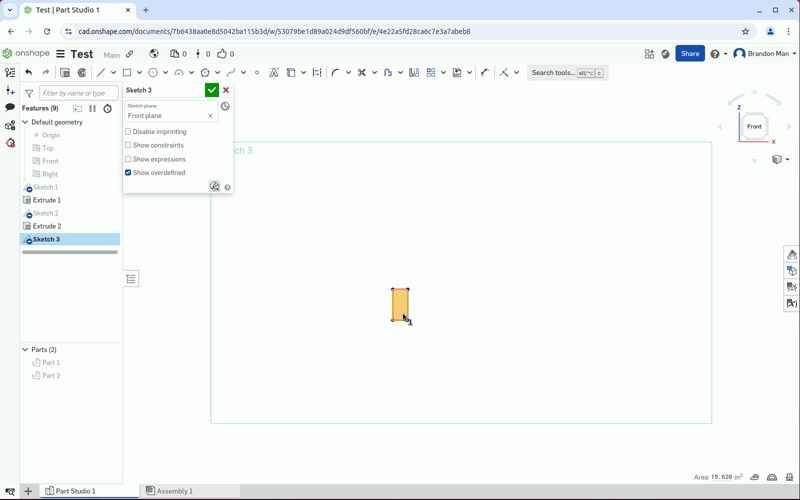
mouse_move(73, 352)
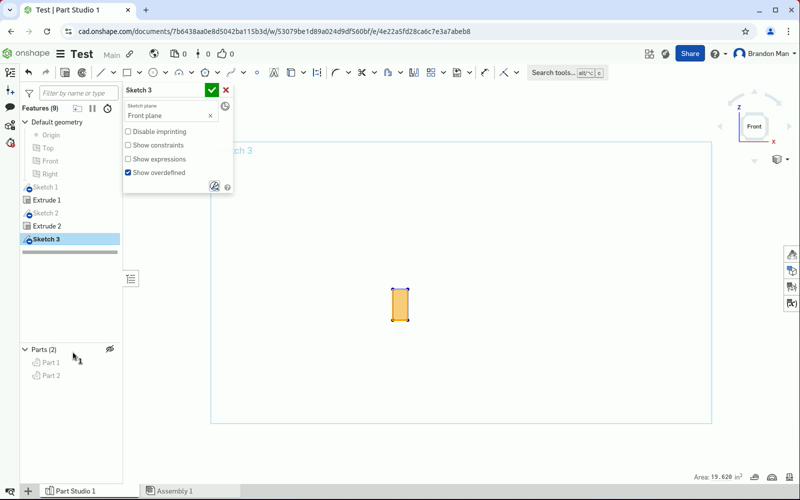
key(shift+y)
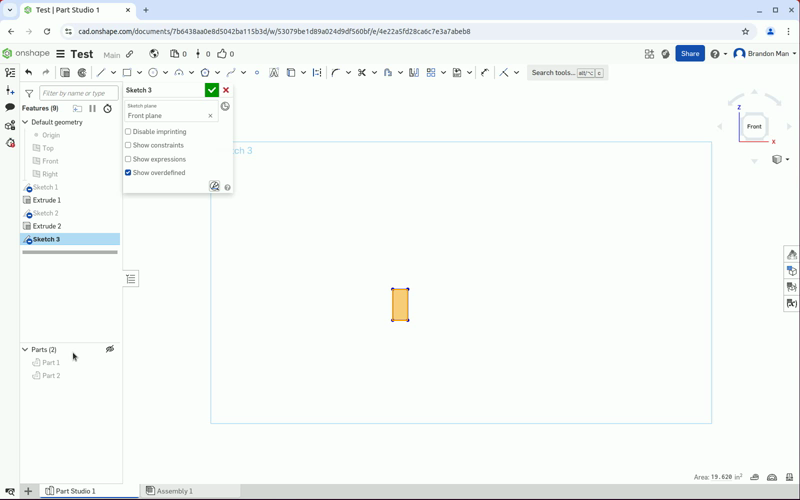
key(shift+e)
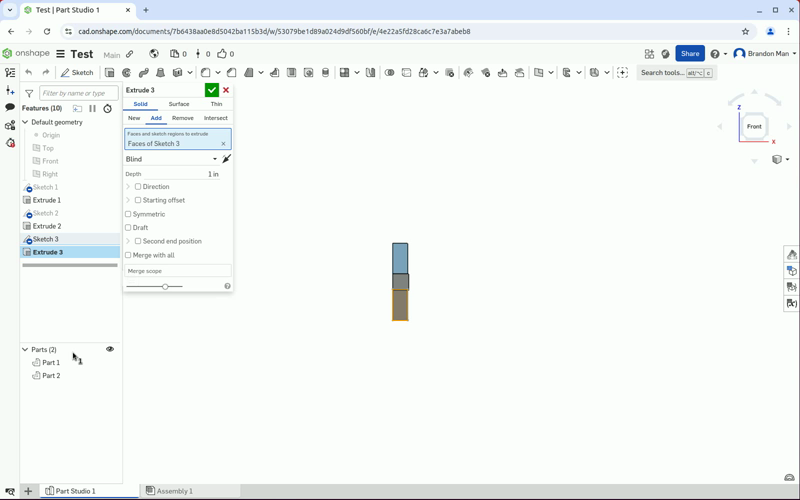
mouse_move(143, 106)
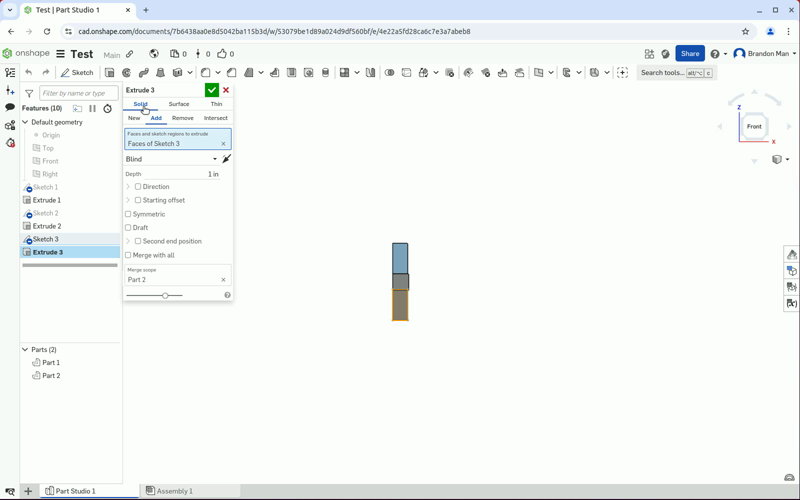
click(143, 106)
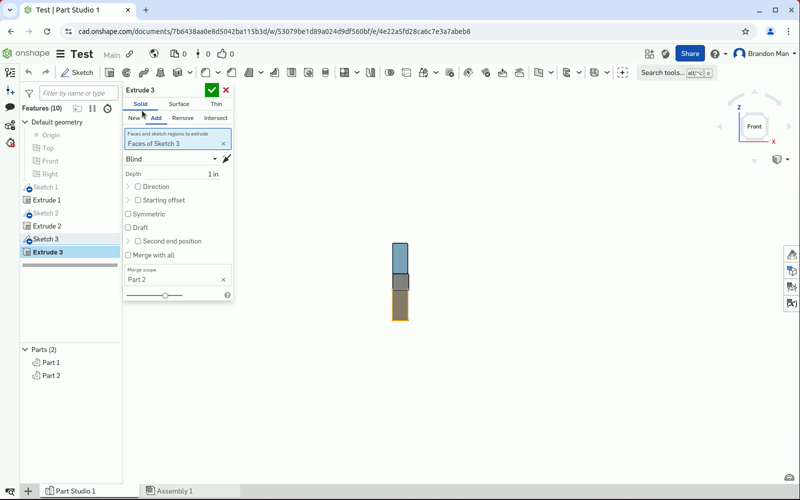
mouse_move(137, 120)
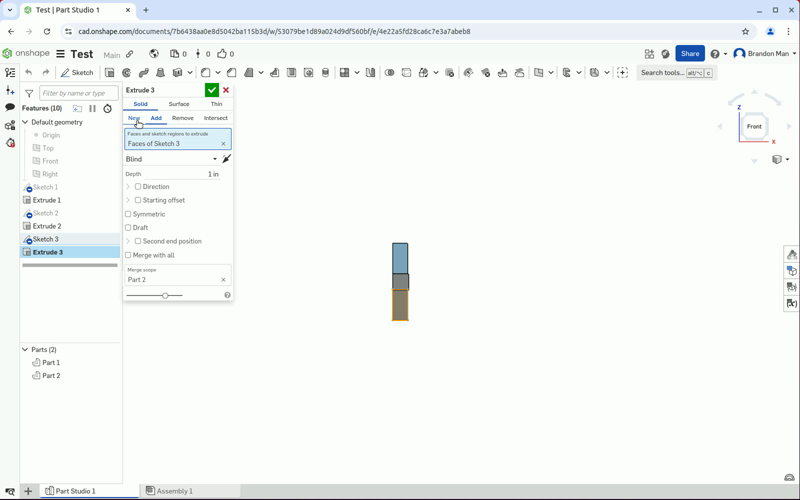
click(137, 120)
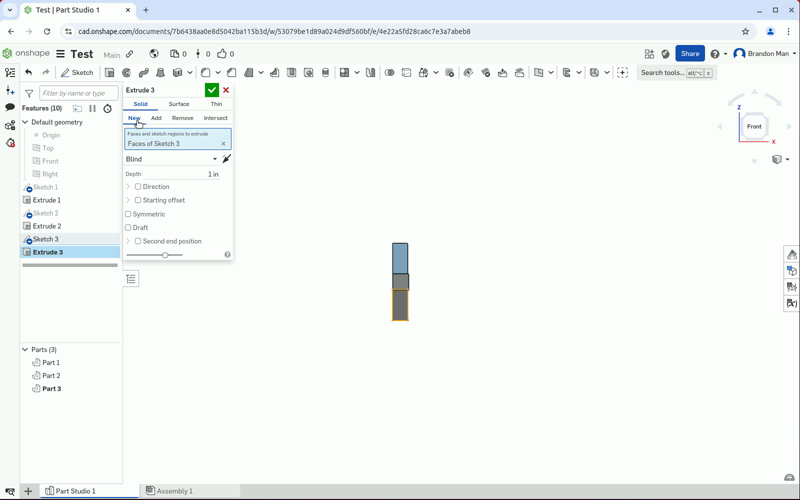
key(tab, 4)
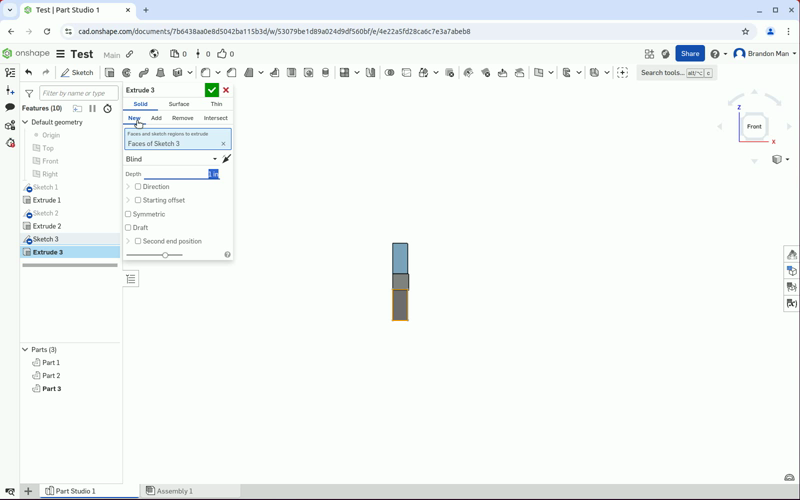
text(23.108)
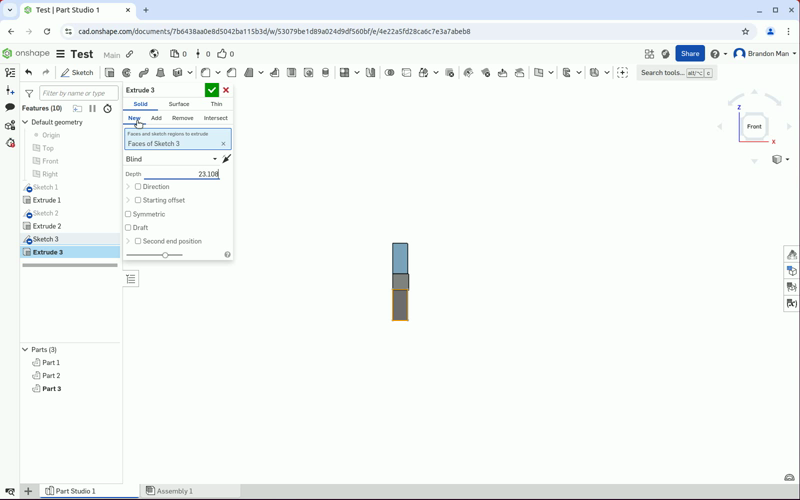
key(enter)
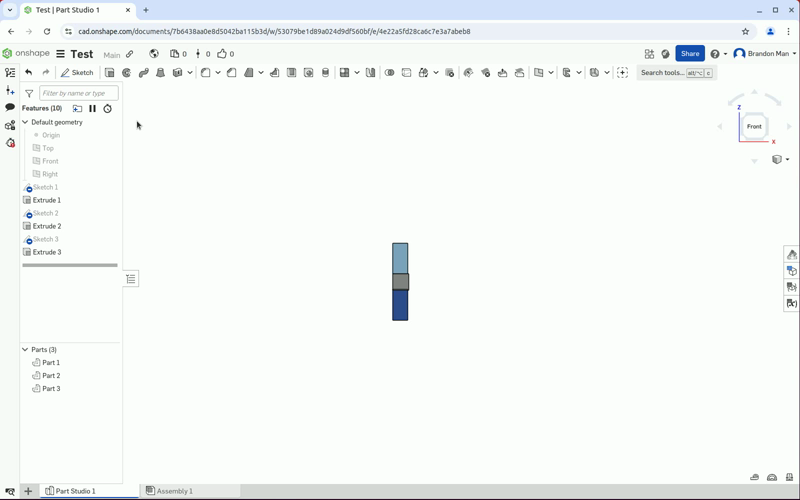
key(shift+h)
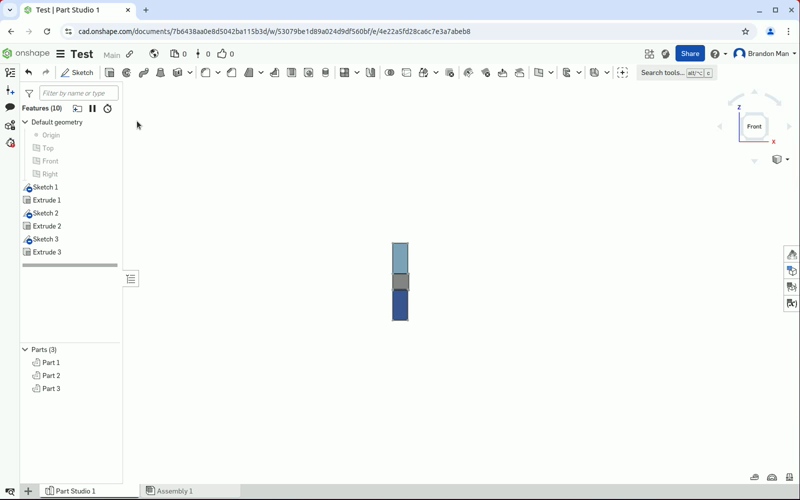
key(shift+h)
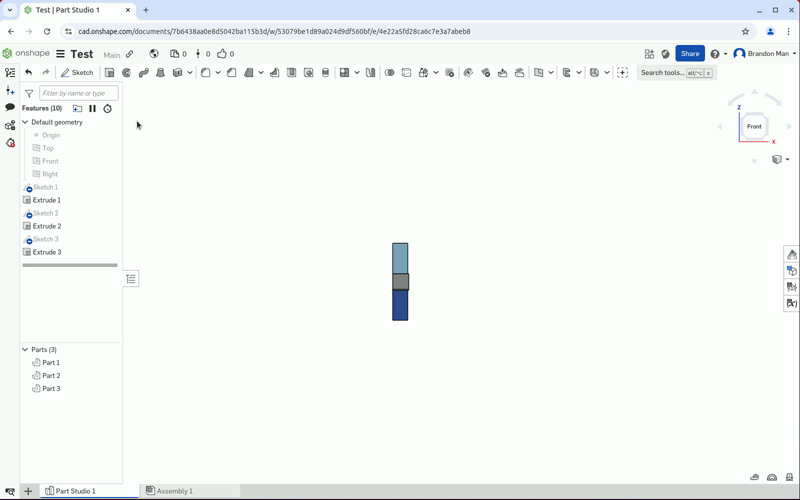
mouse_move(73, 189)
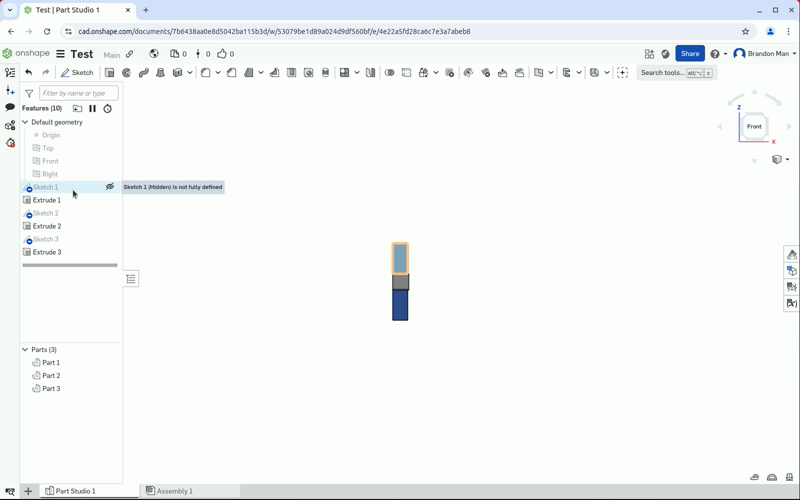
click(73, 189)
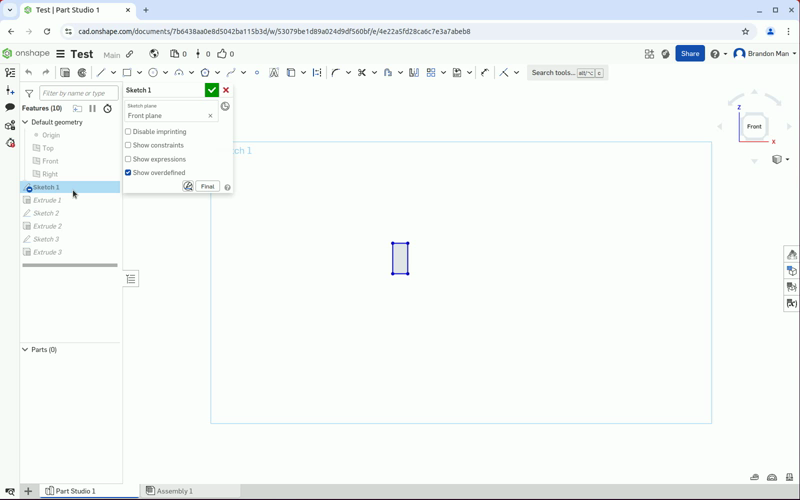
mouse_move(229, 92)
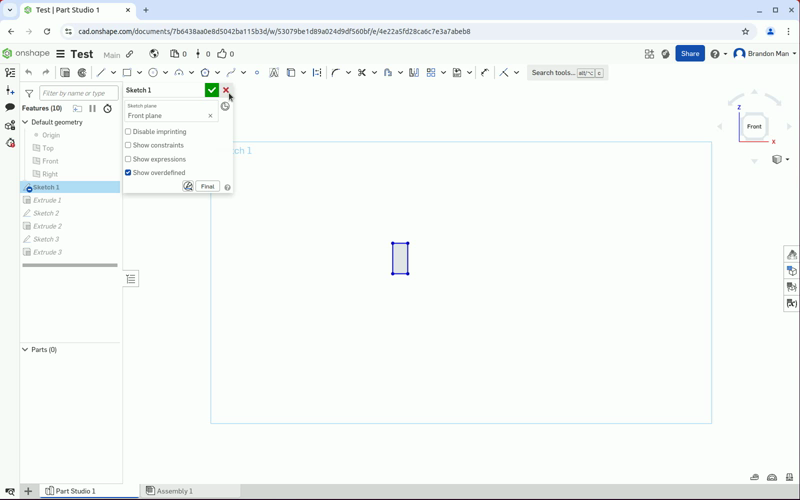
click(229, 92)
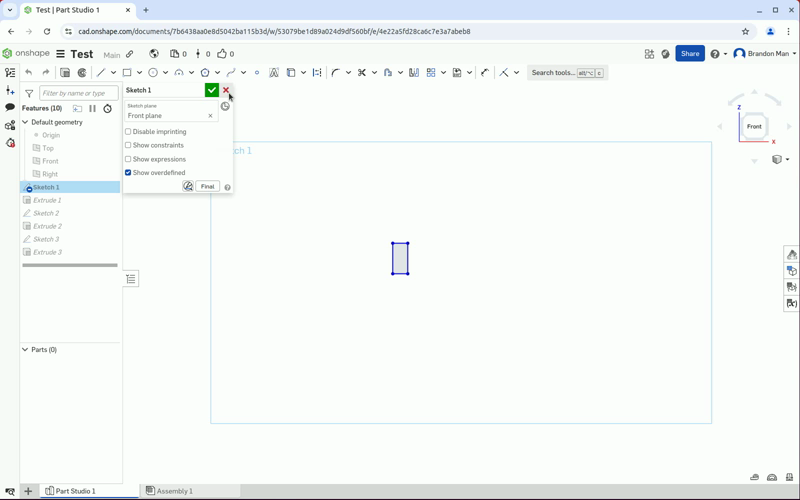
key(shift+s)
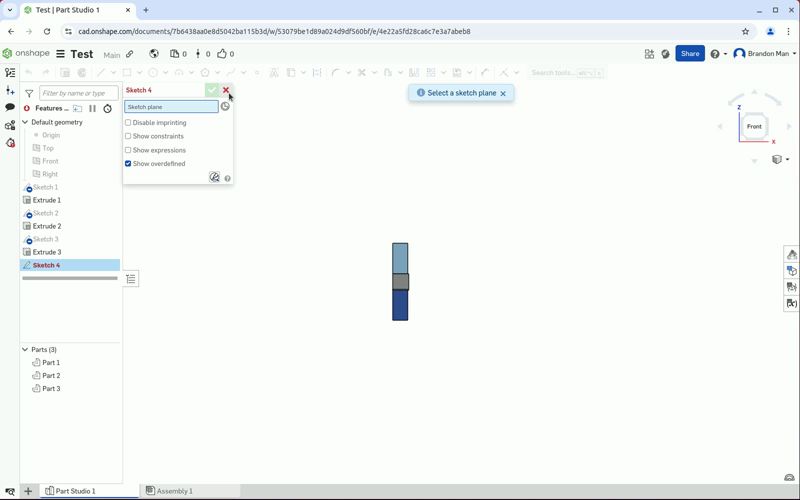
mouse_move(73, 163)
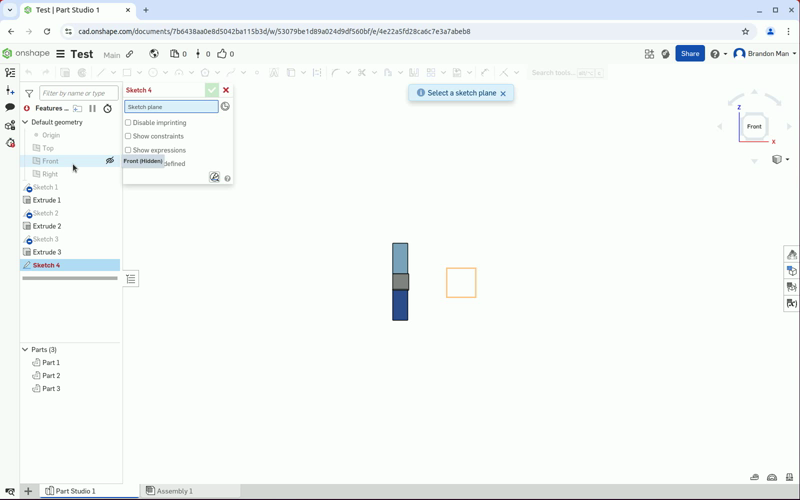
click(73, 163)
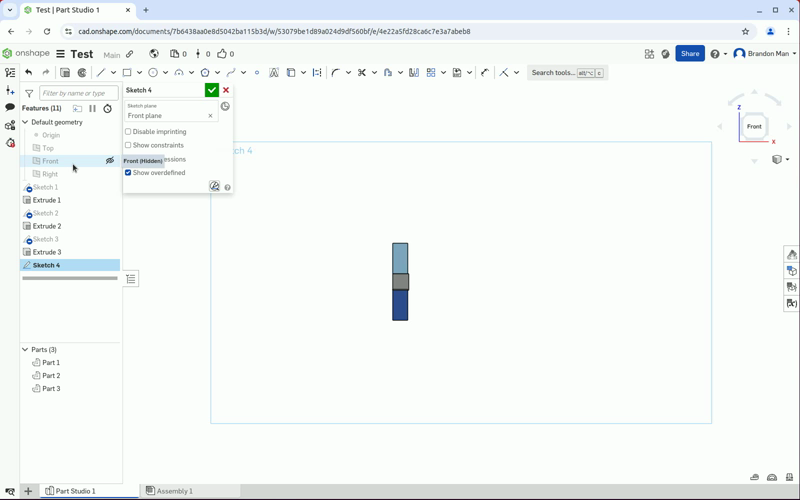
mouse_move(73, 352)
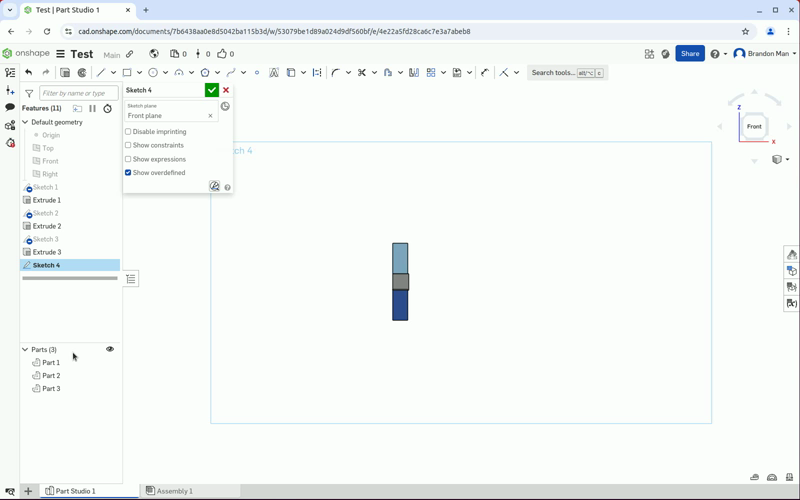
key(y)
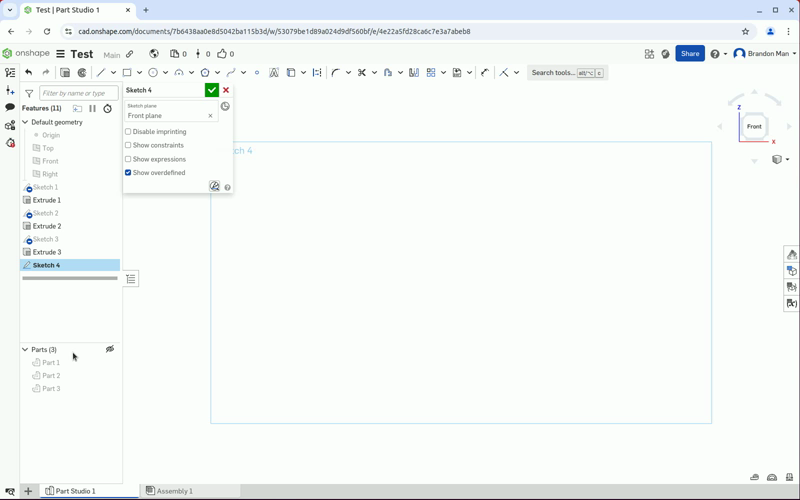
key(l)
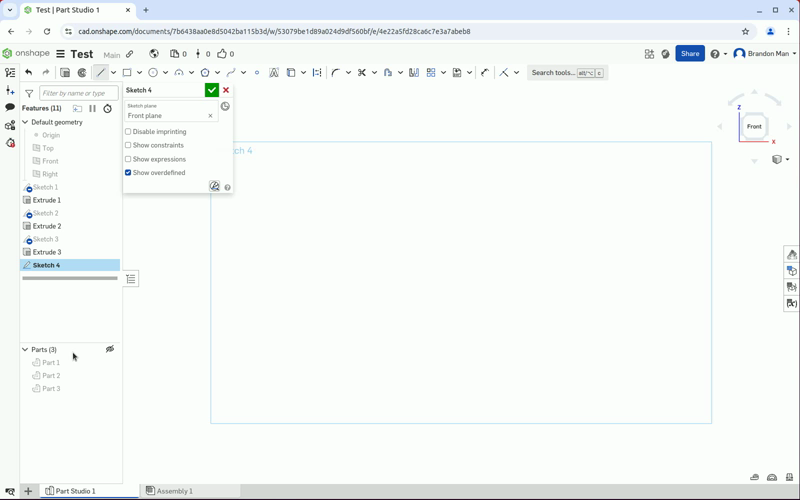
key_down(shift)
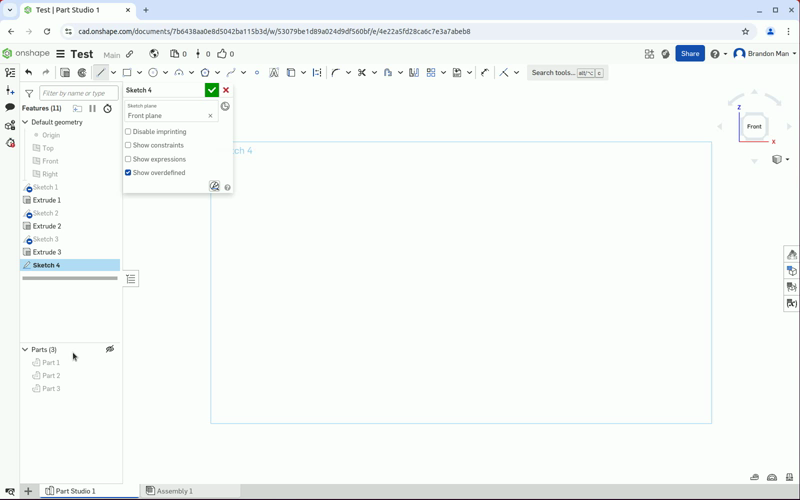
mouse_move(407, 290)
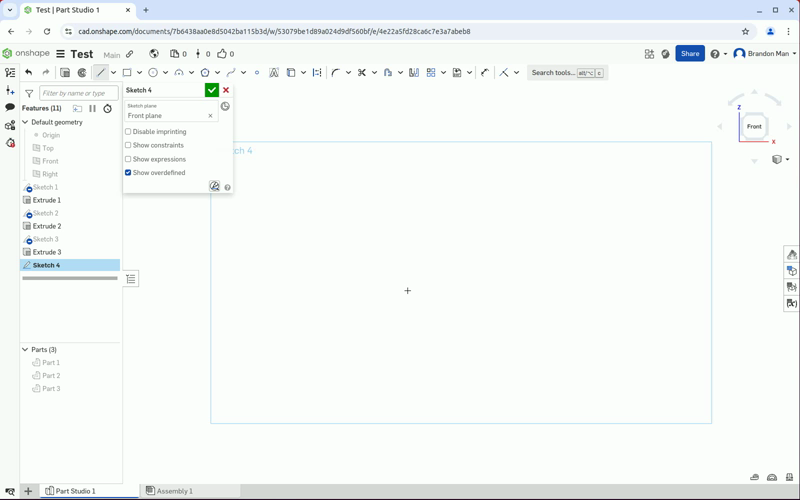
click(407, 290)
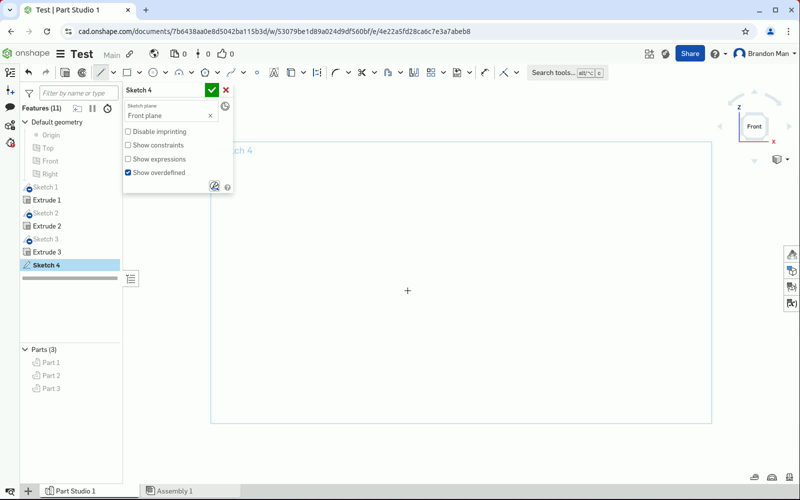
key_up(shift)
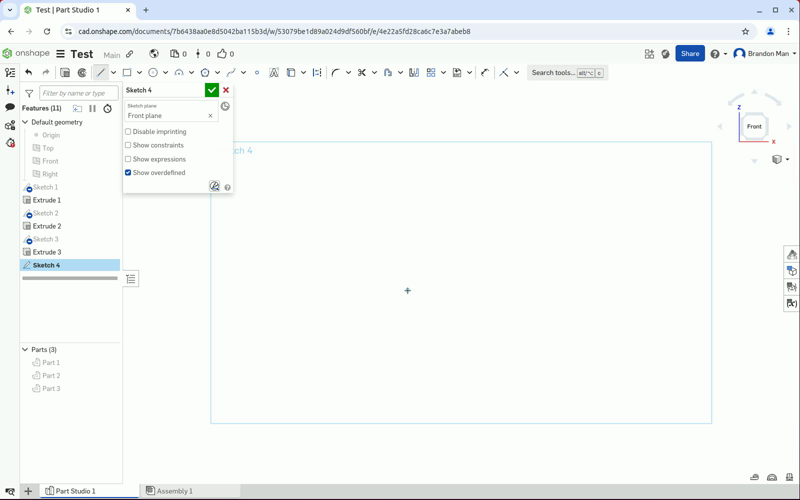
key_down(shift)
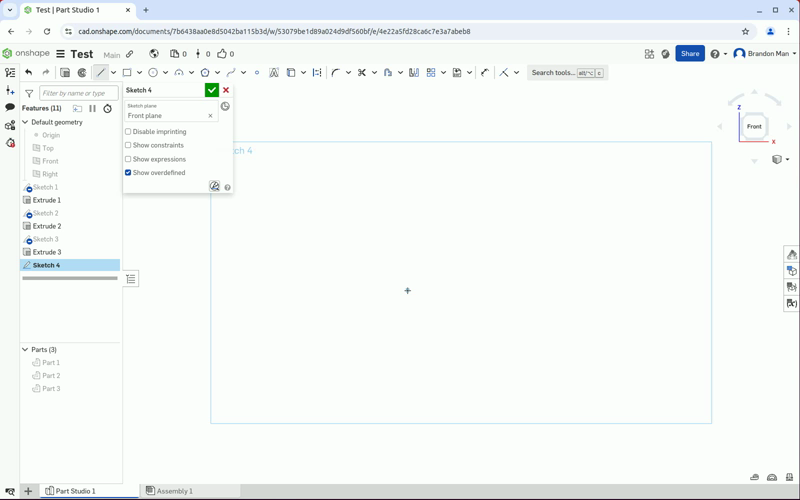
mouse_move(437, 290)
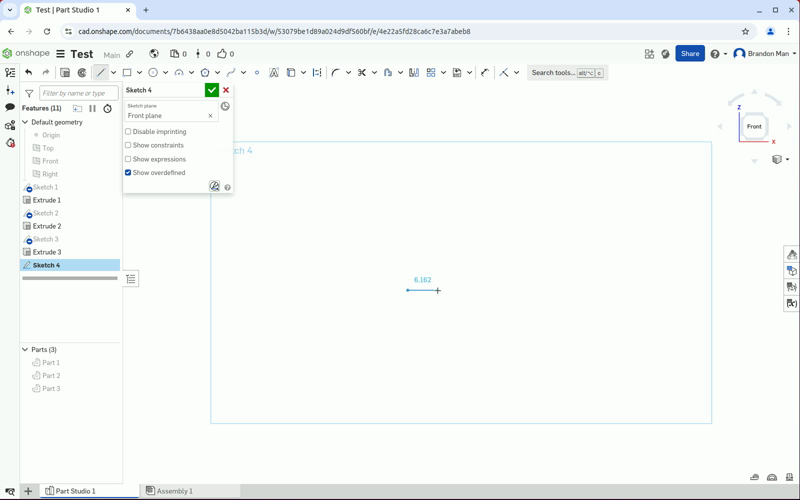
mouse_move(452, 290)
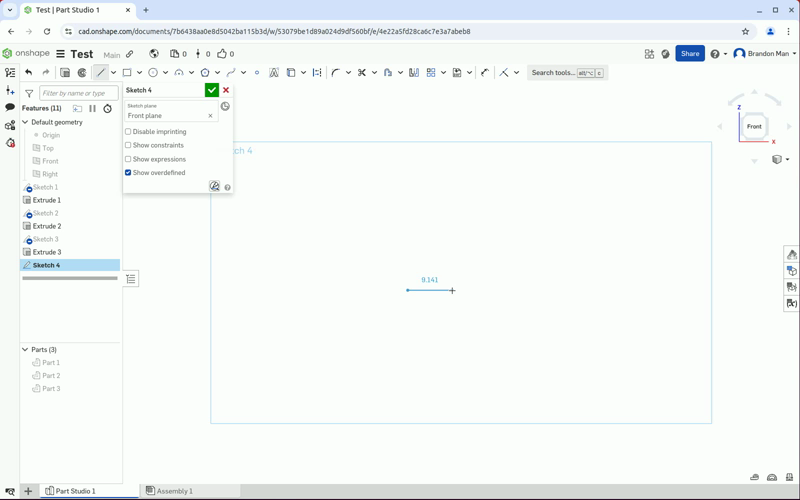
click(452, 290)
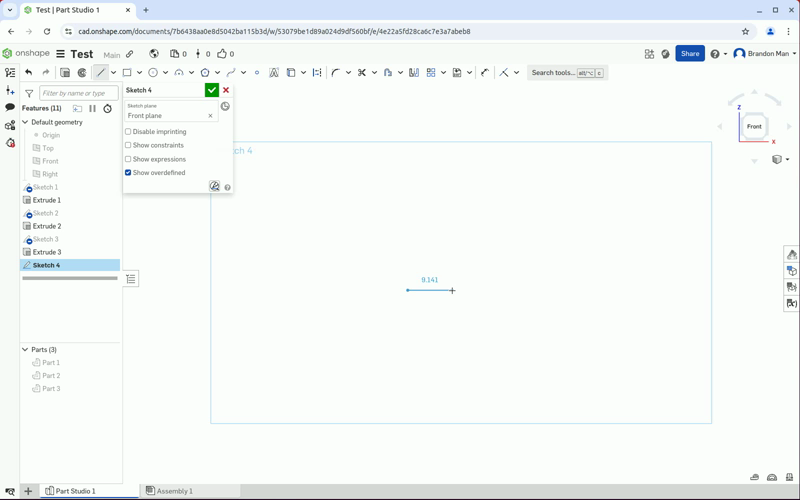
key_up(shift)
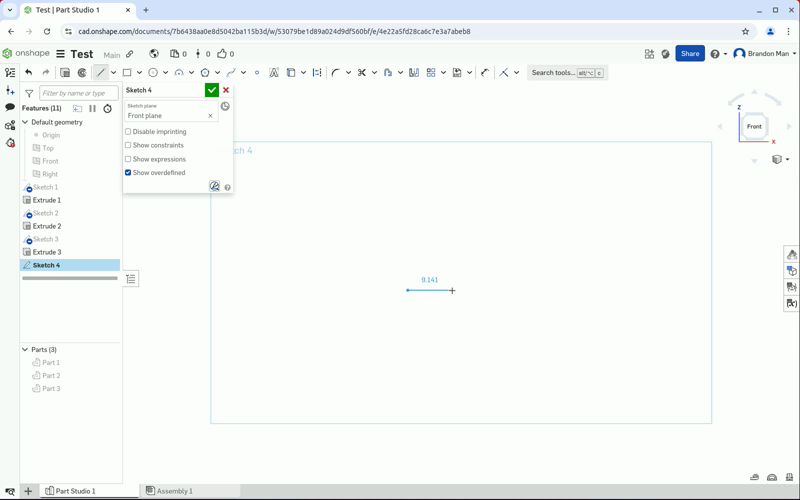
key_down(shift)
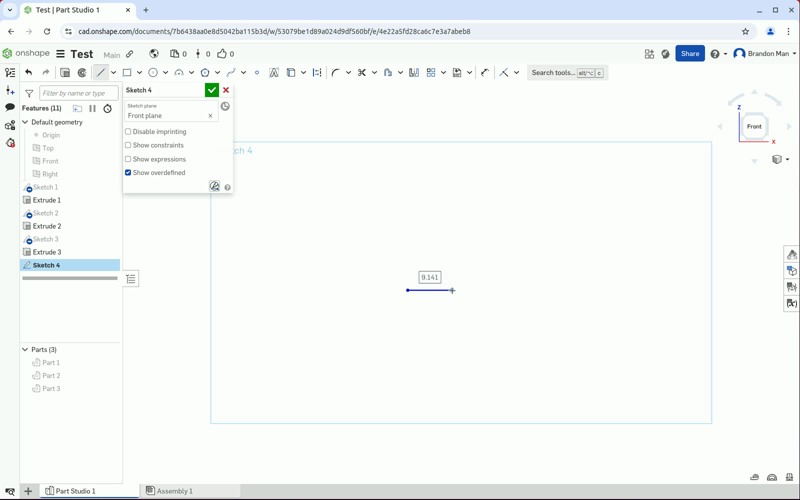
mouse_move(482, 290)
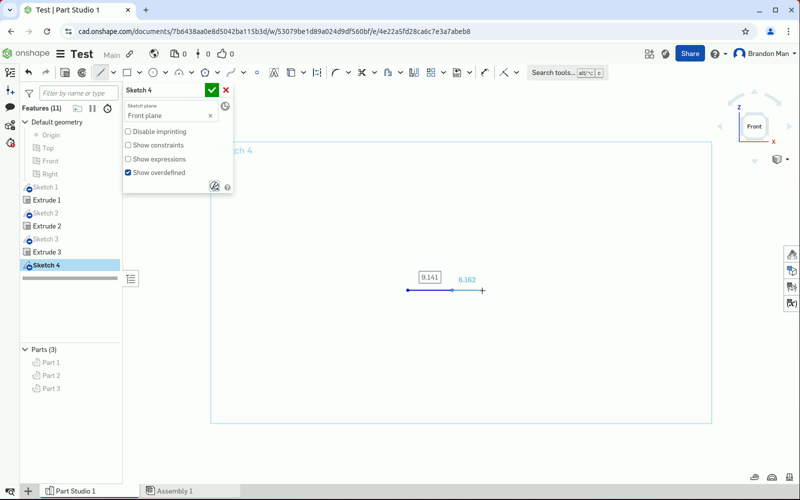
mouse_move(452, 274)
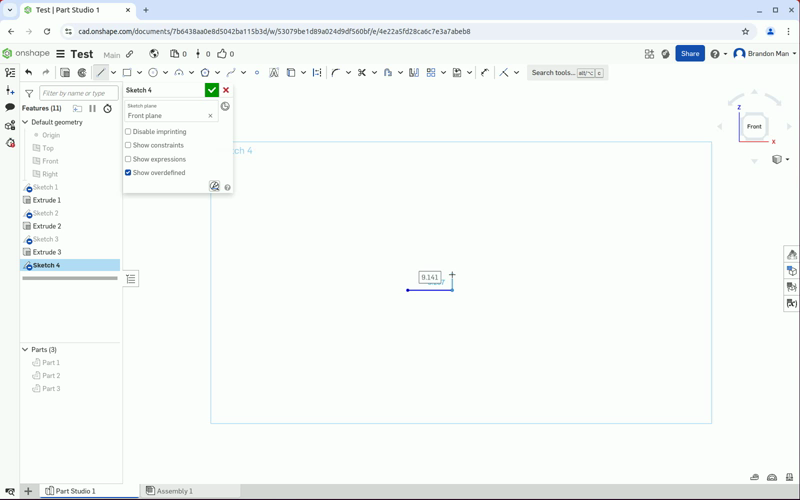
click(452, 274)
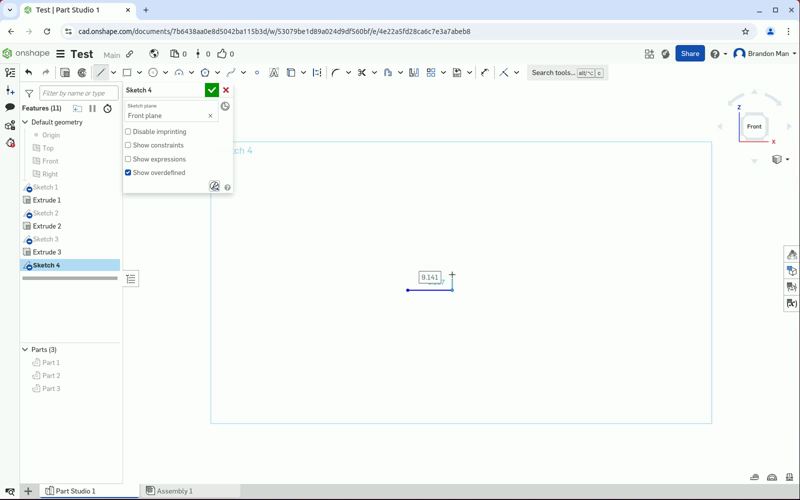
key_up(shift)
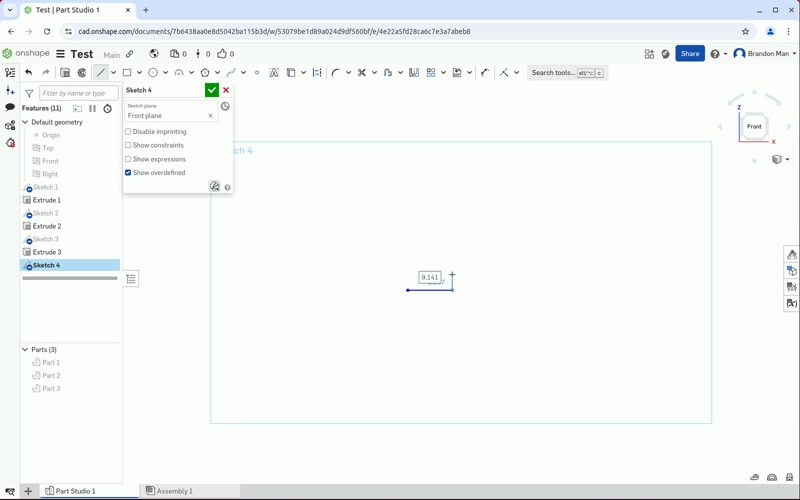
key_down(shift)
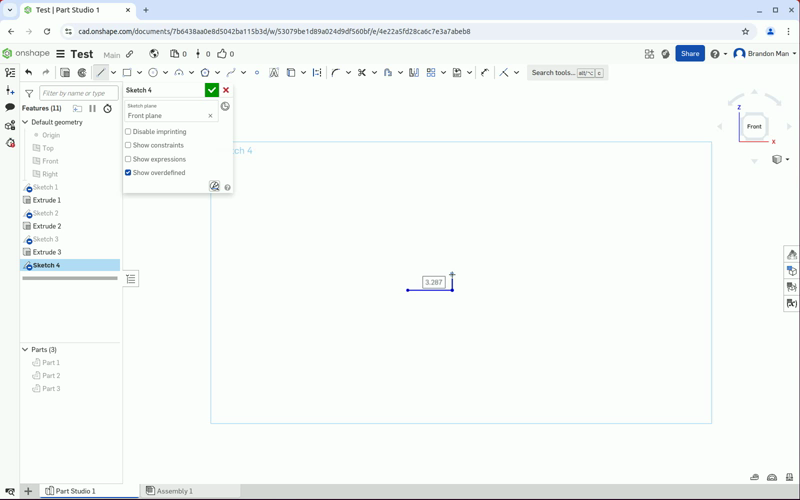
mouse_move(482, 274)
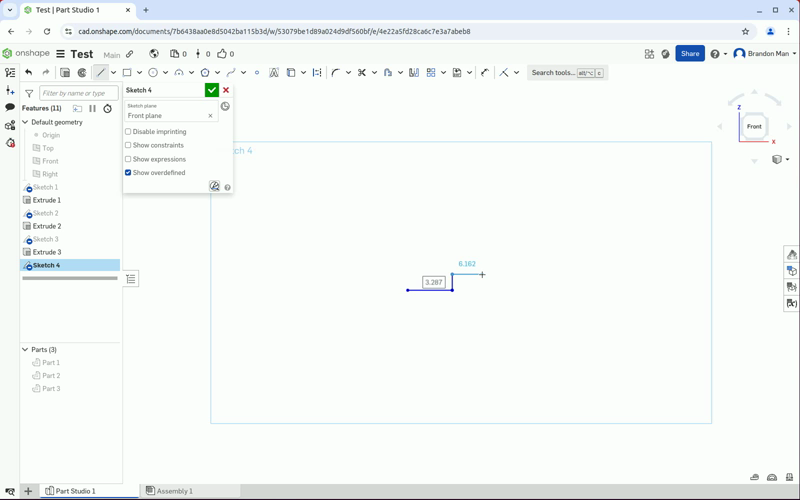
mouse_move(407, 274)
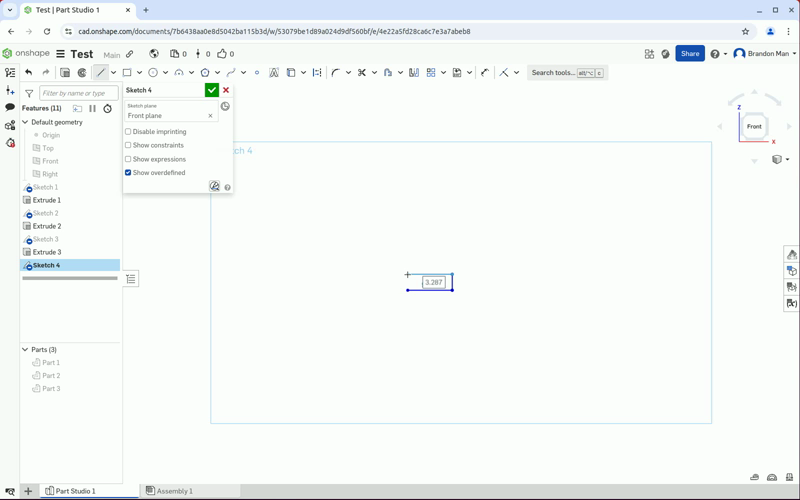
click(407, 274)
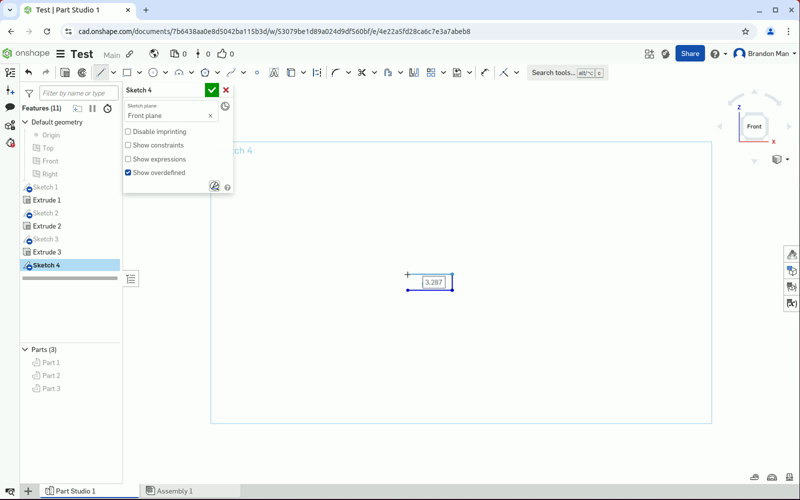
key_up(shift)
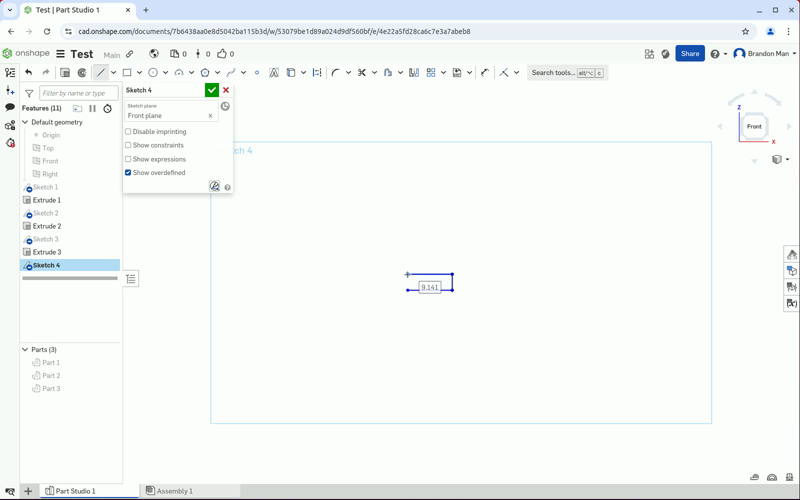
mouse_move(437, 274)
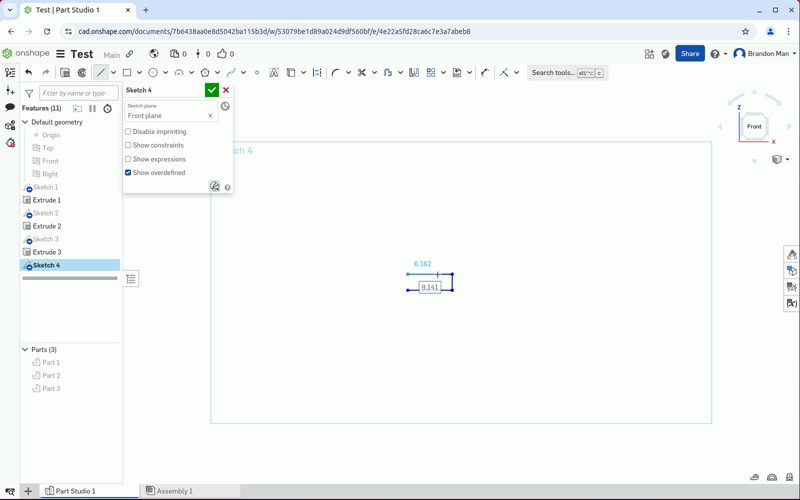
key_down(shift)
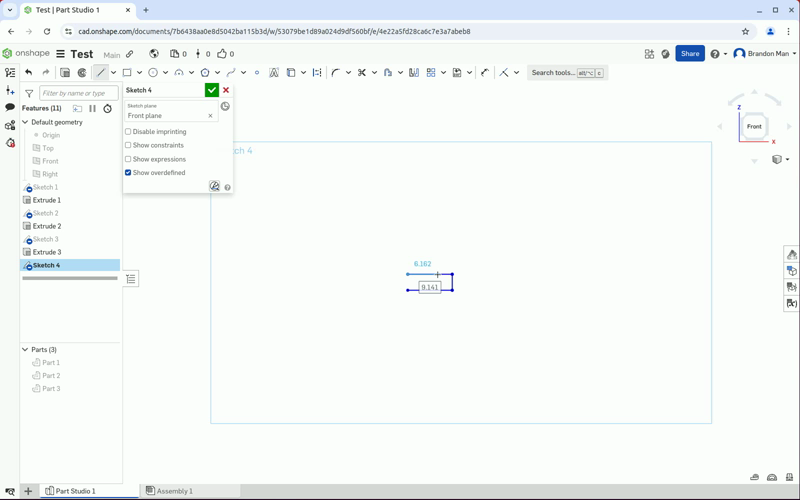
mouse_move(407, 290)
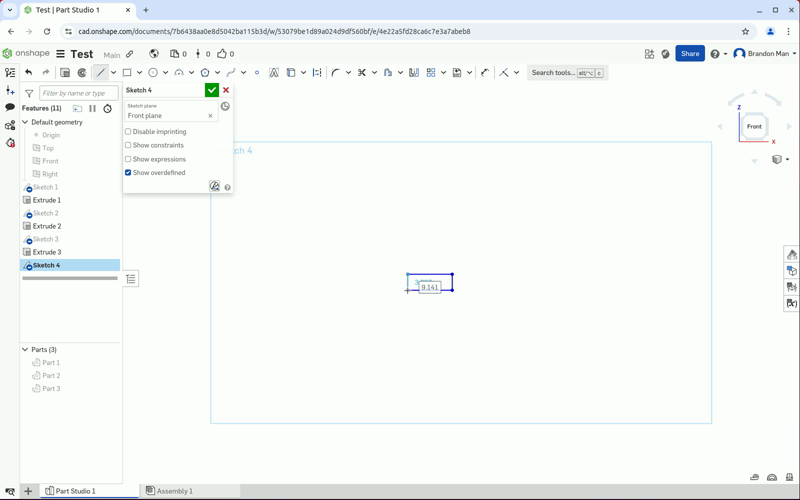
key_up(shift)
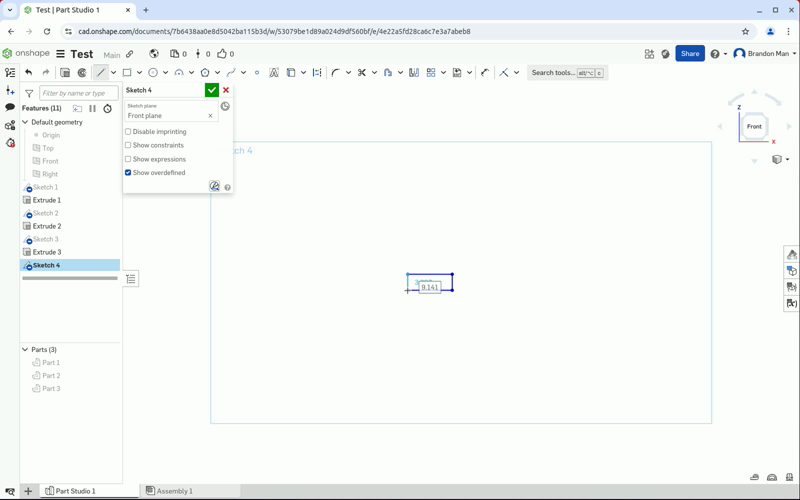
click(407, 290)
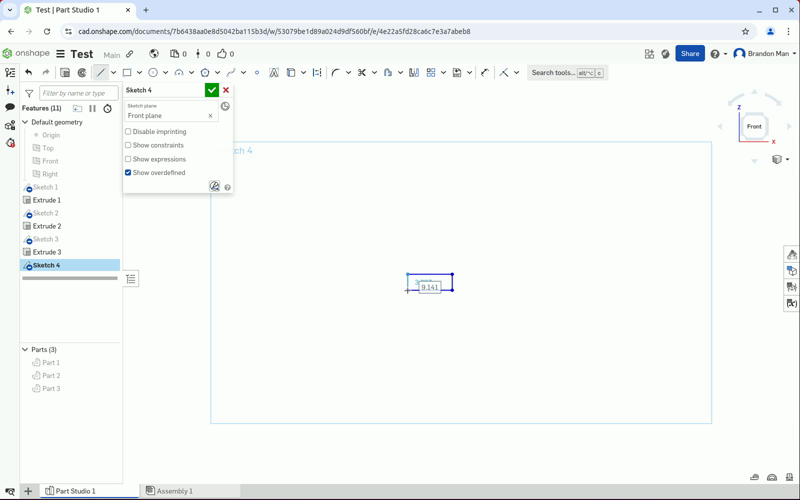
key(esc)
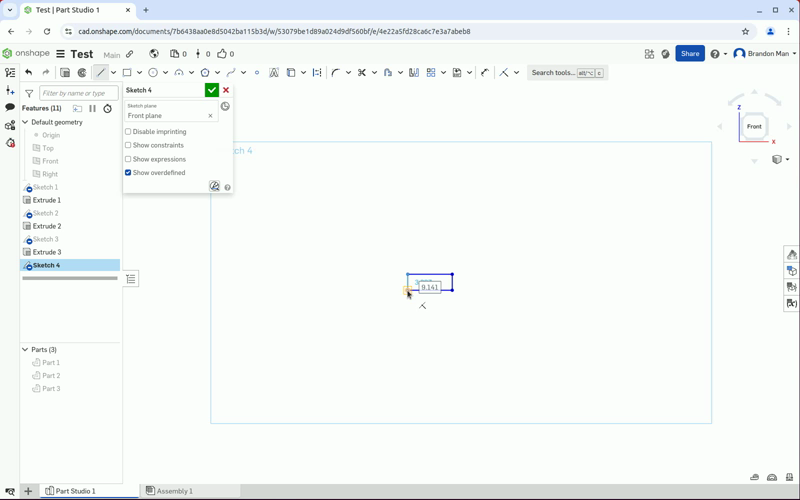
key(c)
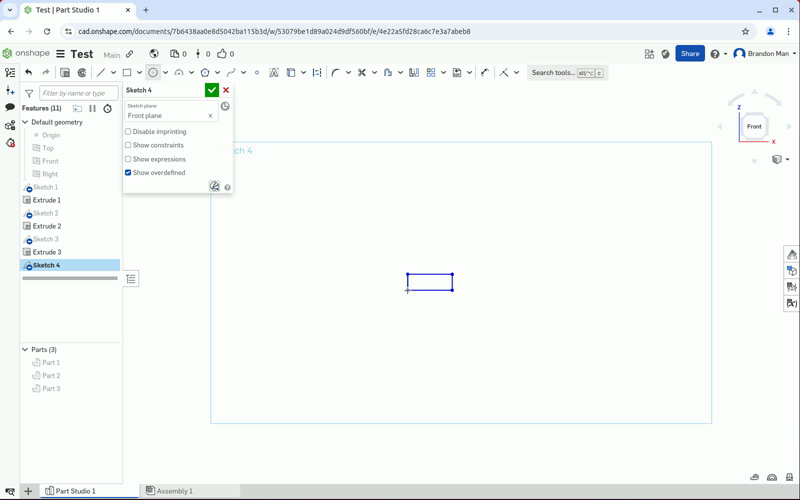
key_down(shift)
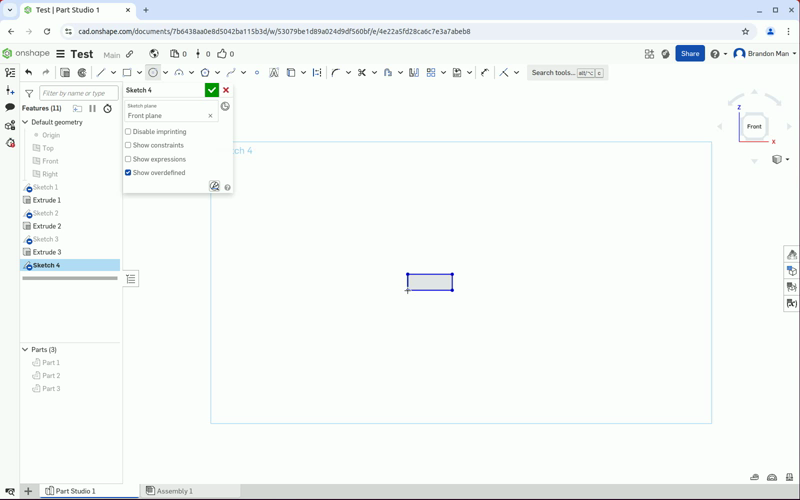
mouse_move(443, 283)
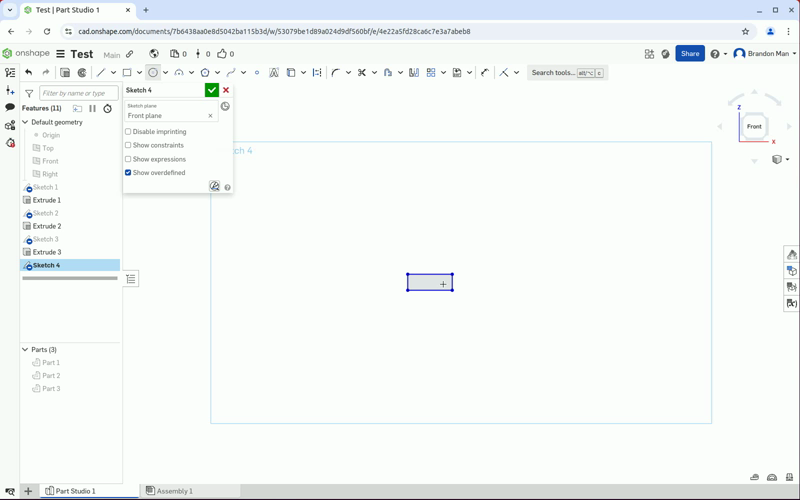
click(443, 283)
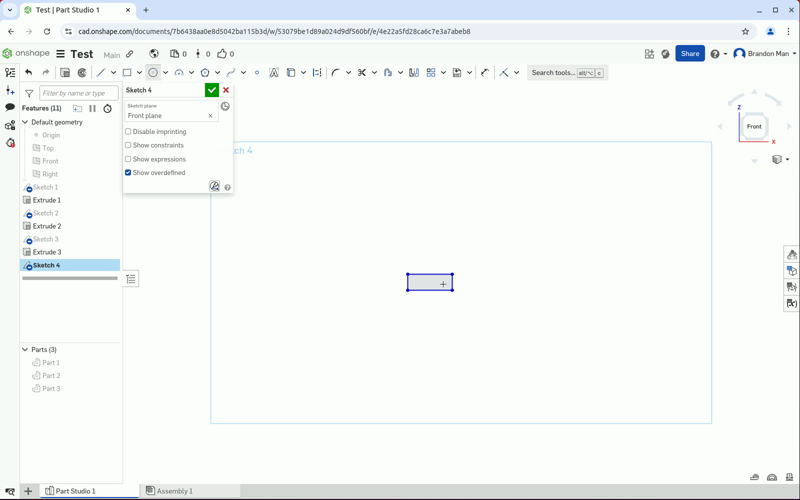
key_up(shift)
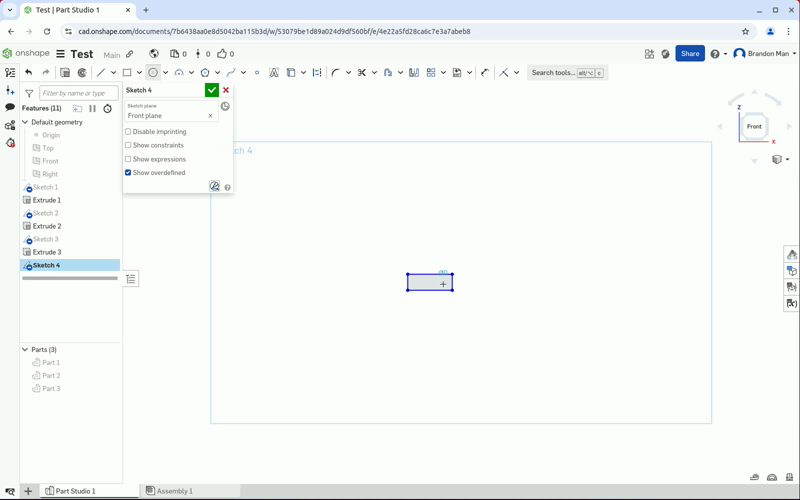
mouse_move(448, 283)
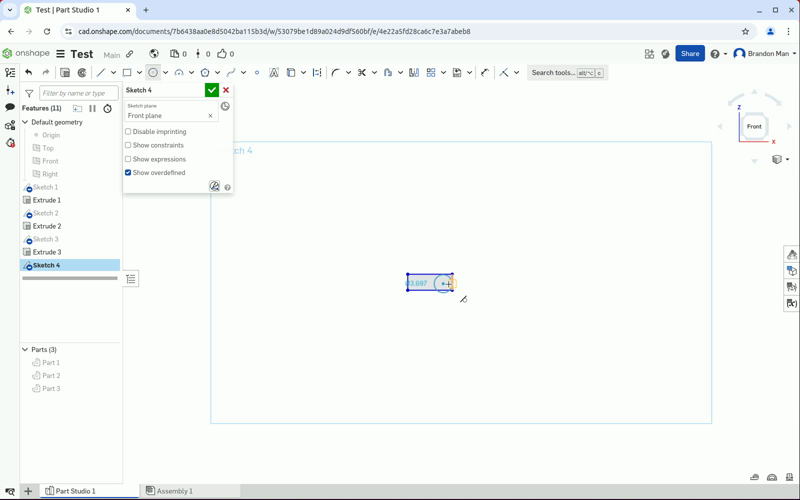
click(448, 283)
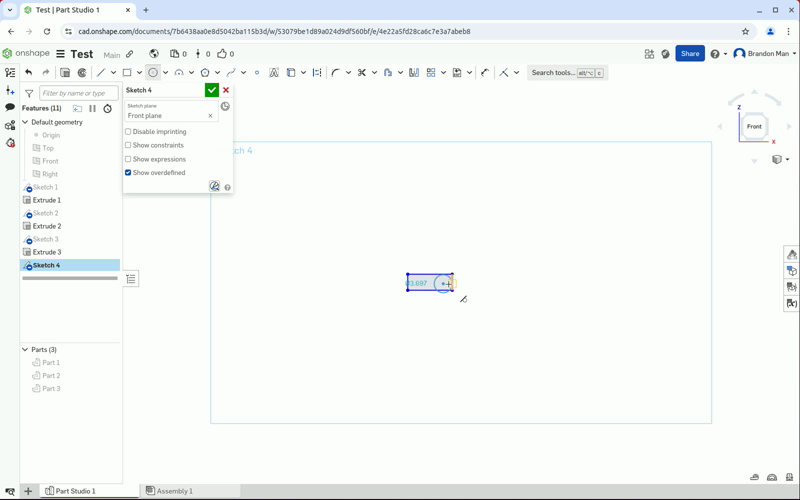
key(esc)
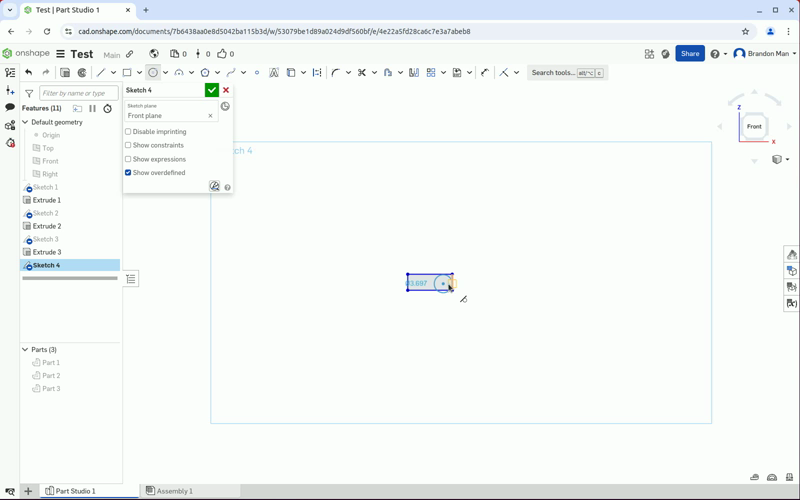
mouse_move(451, 284)
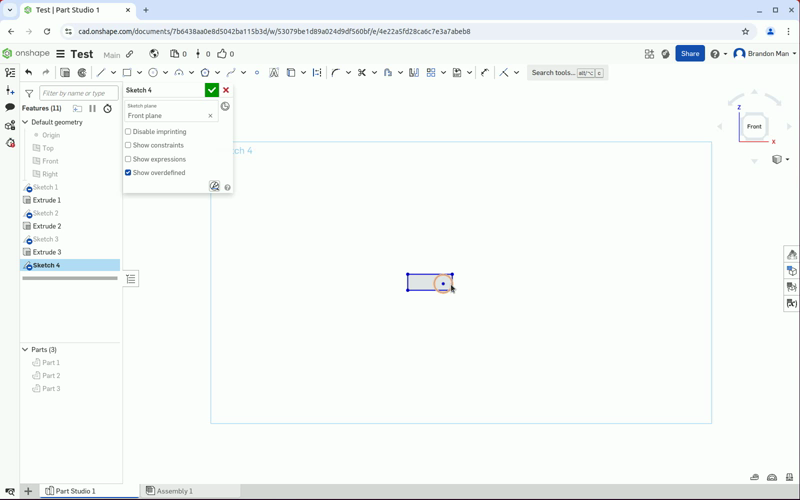
scroll(6)
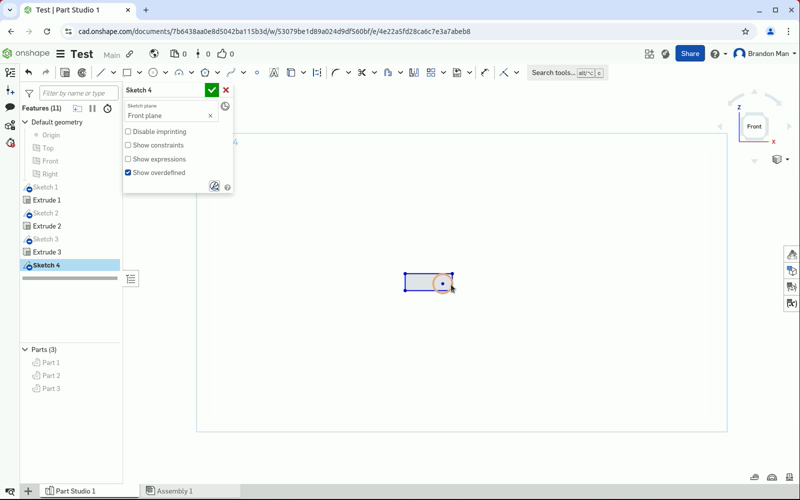
scroll(6)
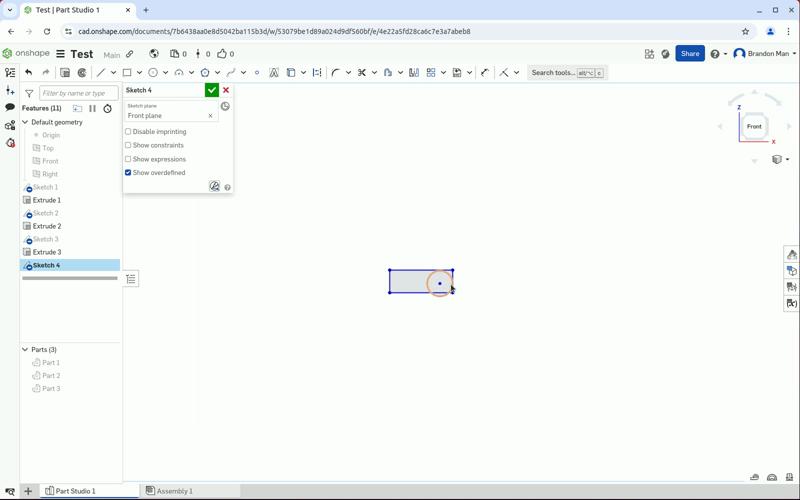
scroll(6)
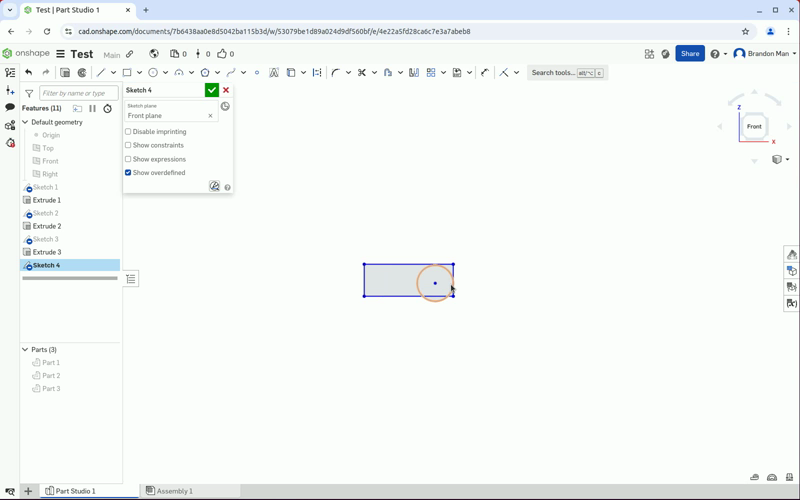
scroll(6)
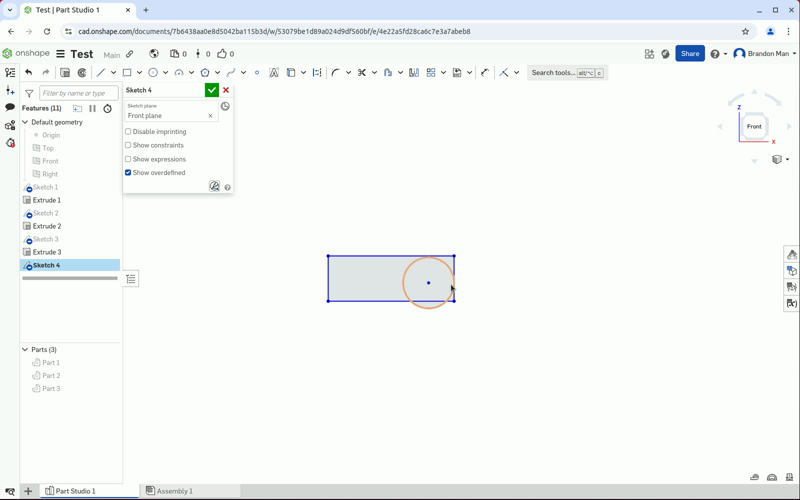
scroll(6)
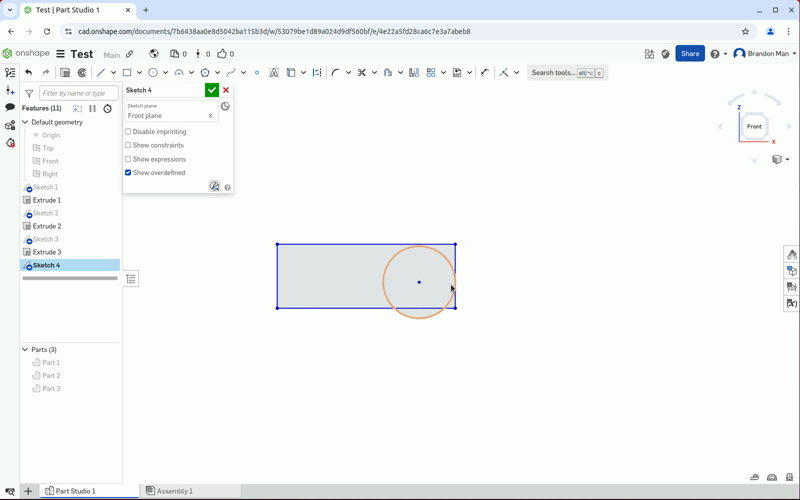
scroll(6)
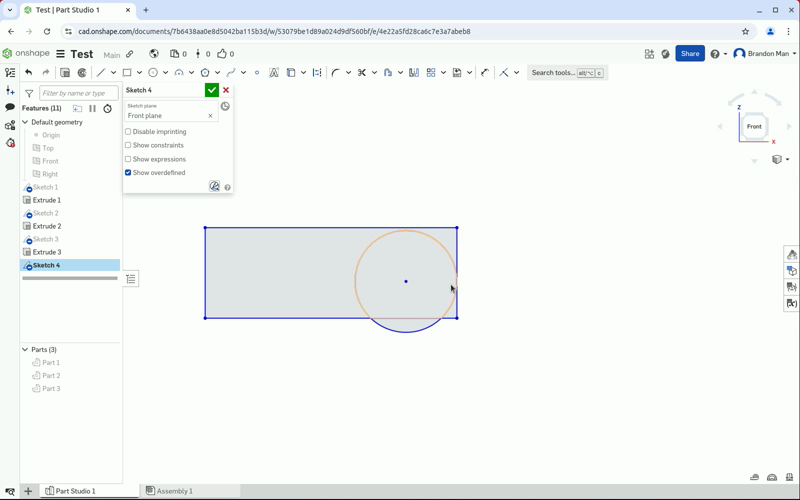
scroll(6)
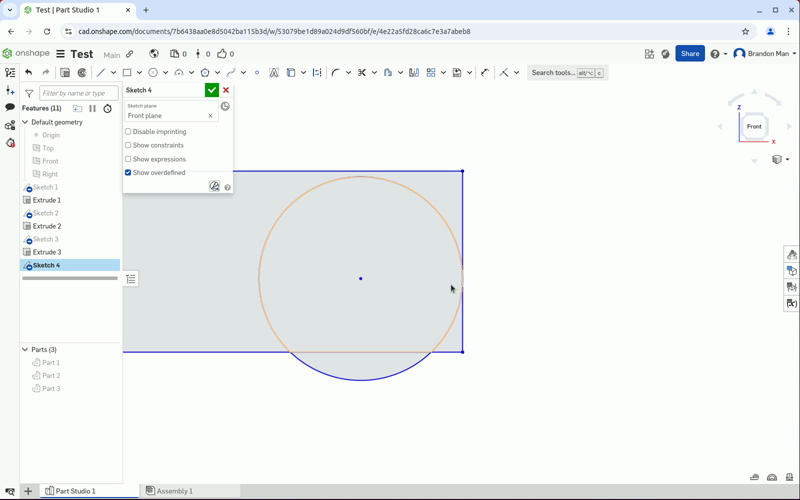
click(451, 284)
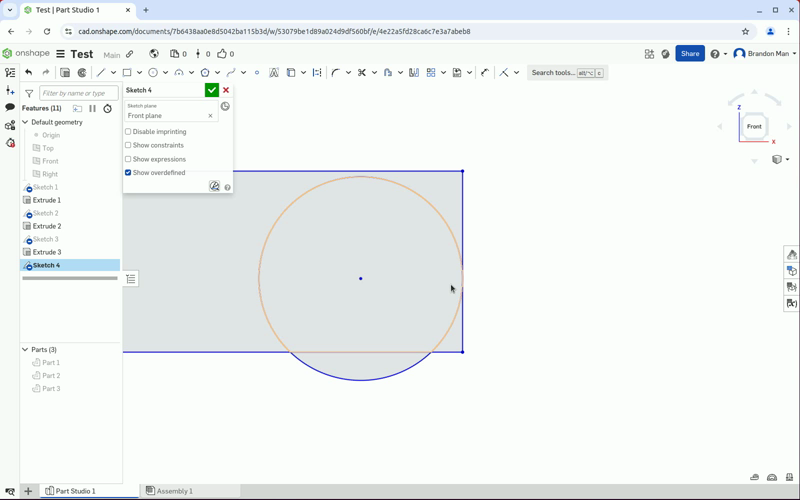
scroll(-6)
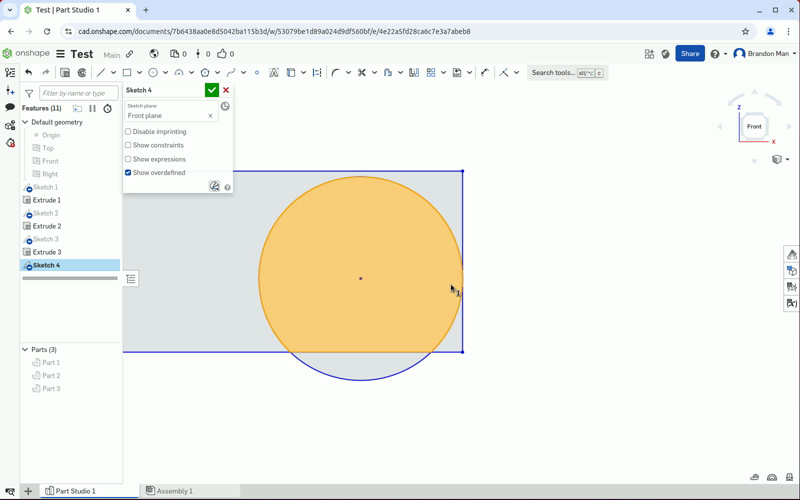
scroll(-6)
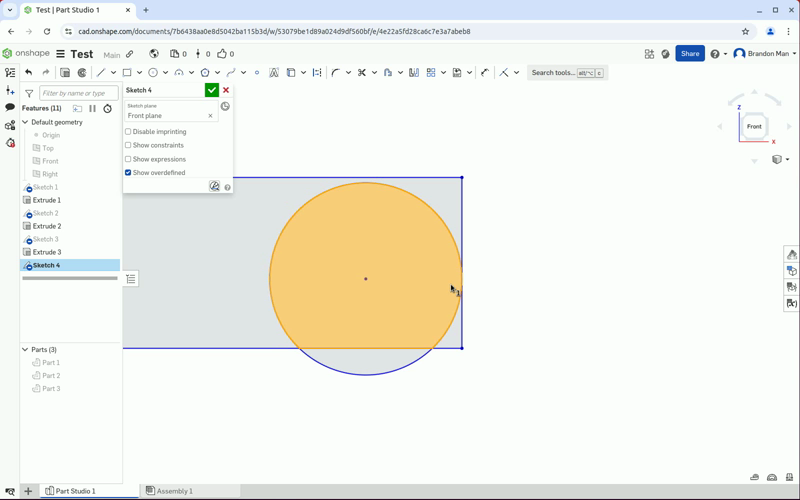
scroll(-6)
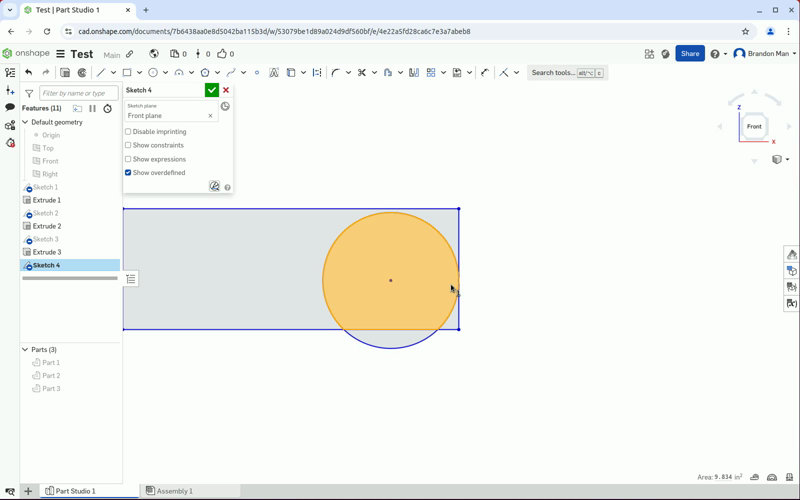
scroll(-6)
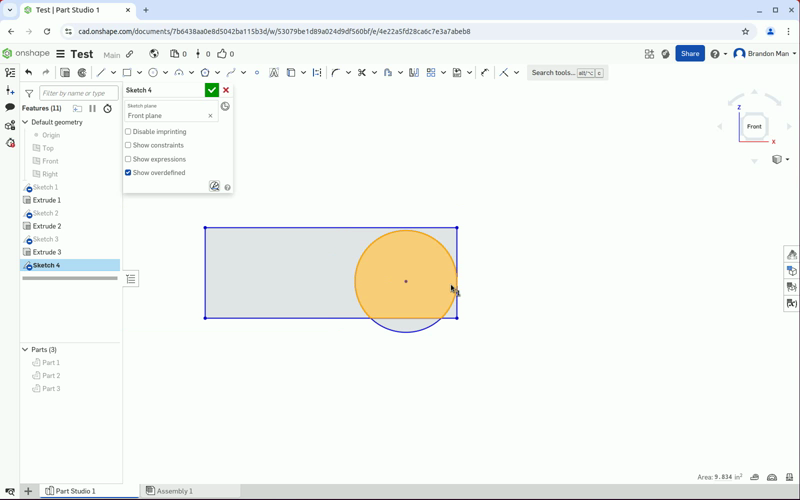
scroll(-6)
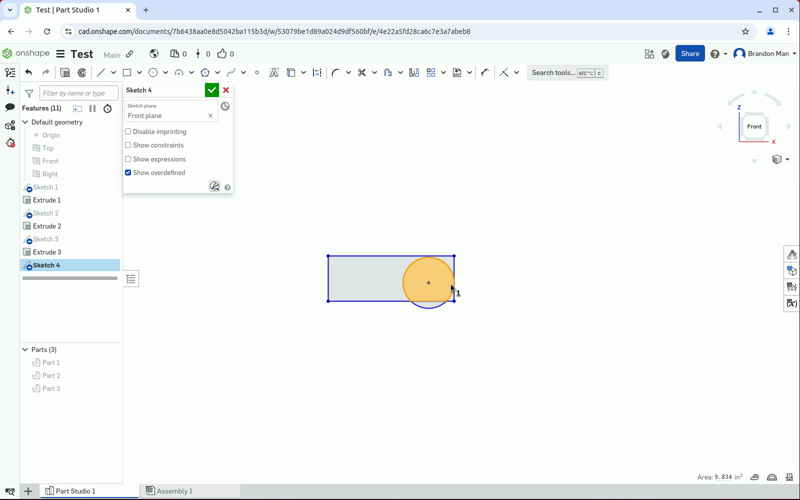
scroll(-6)
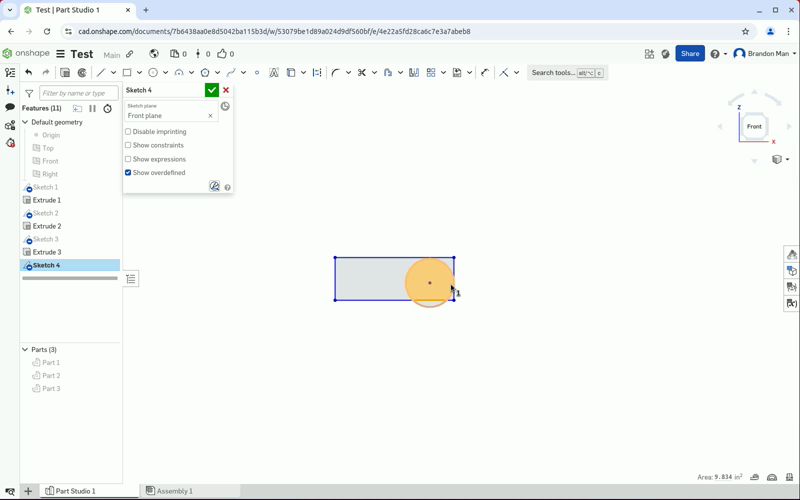
scroll(-6)
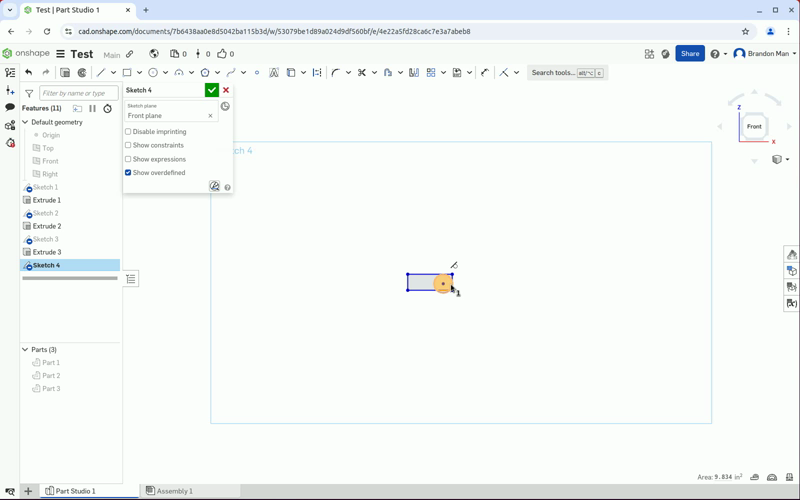
mouse_move(73, 352)
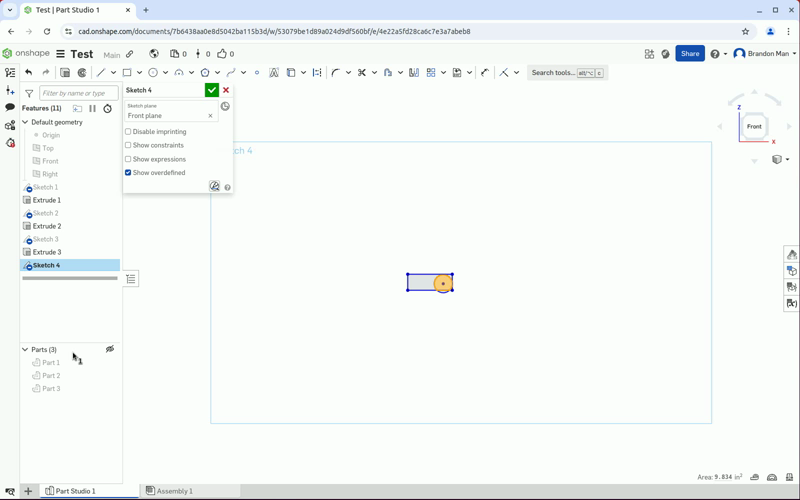
key(shift+y)
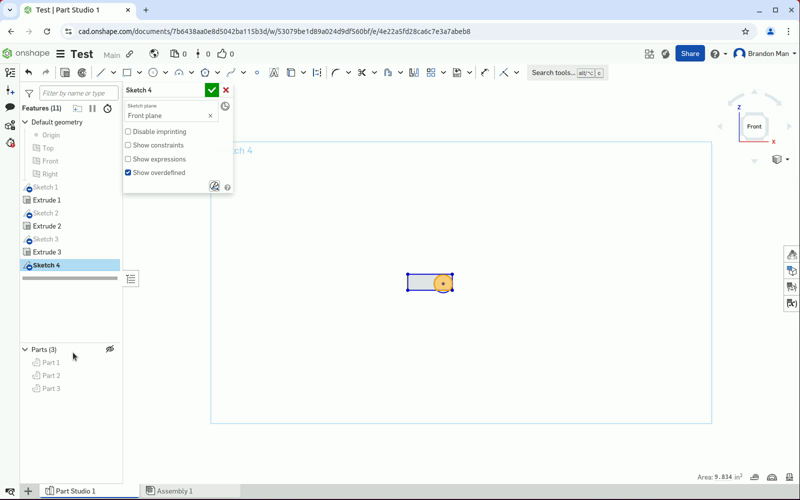
key(shift+e)
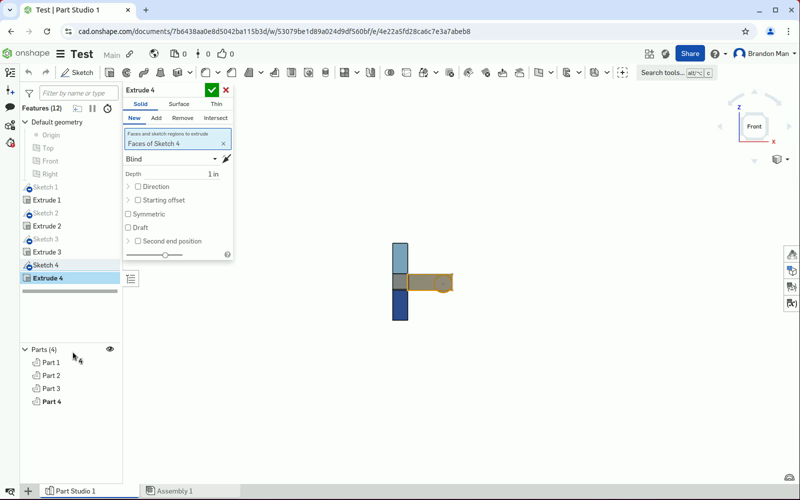
mouse_move(143, 106)
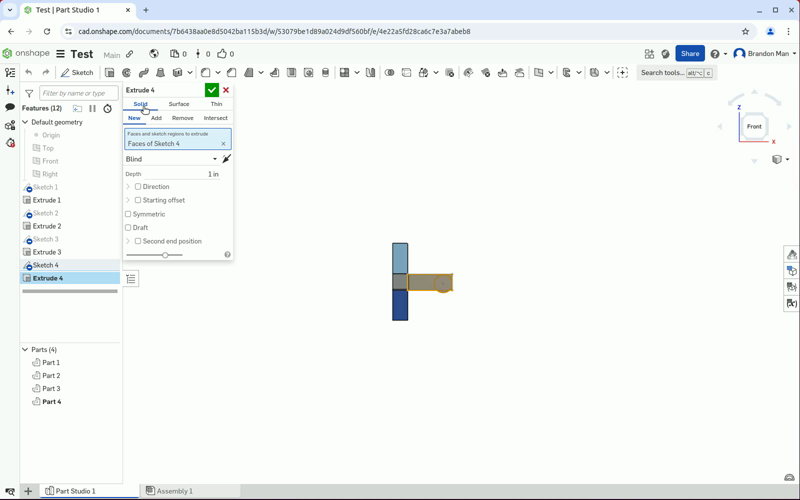
click(143, 106)
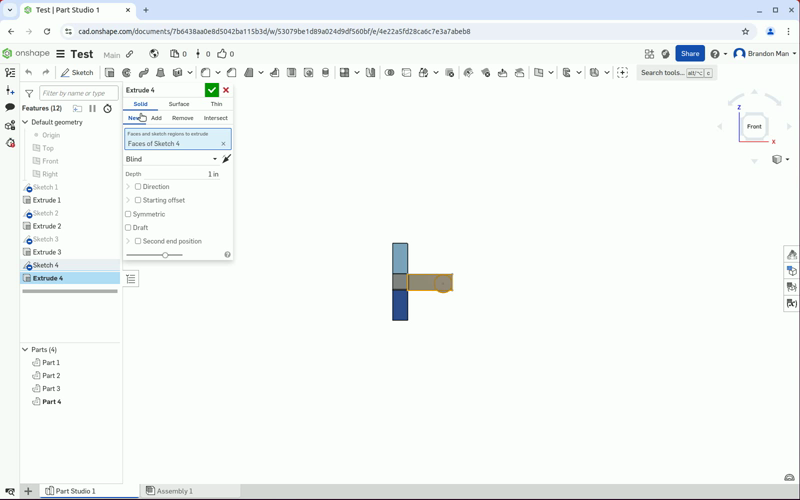
mouse_move(137, 120)
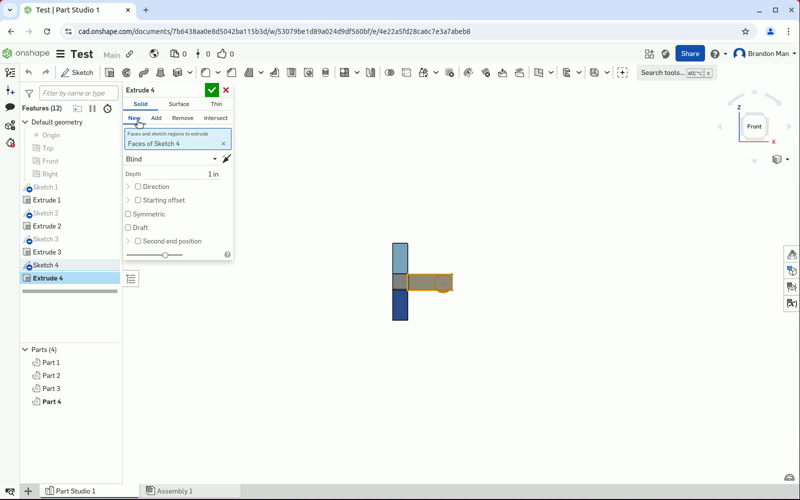
click(137, 120)
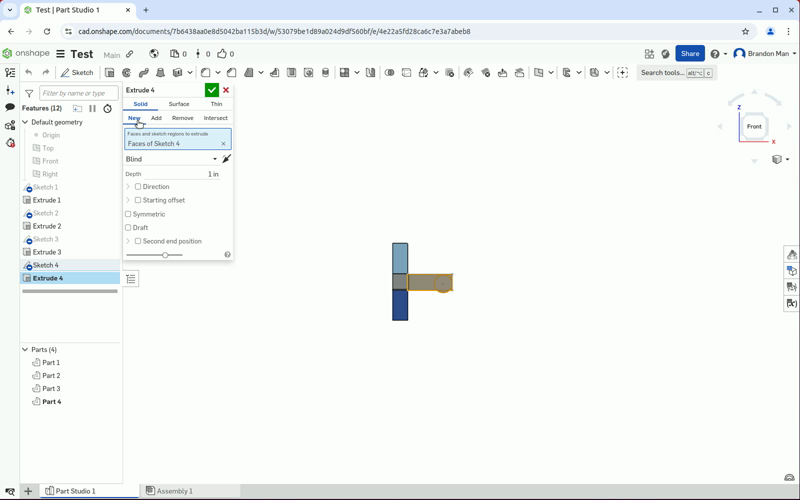
key(tab, 4)
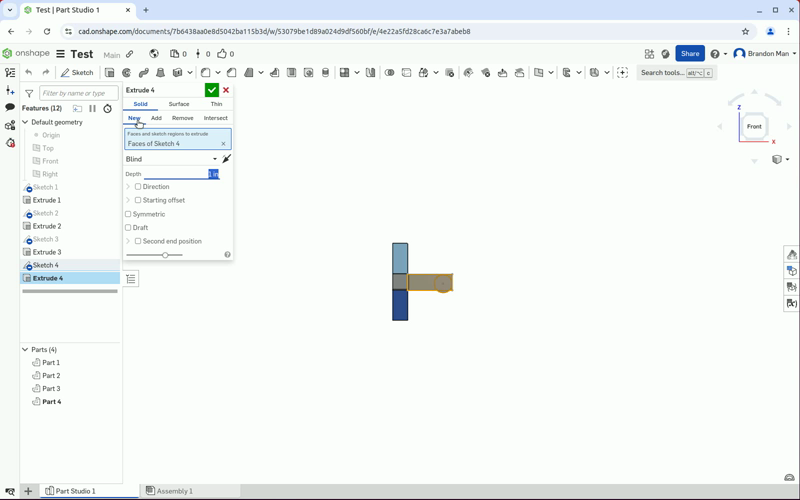
text(9.147)
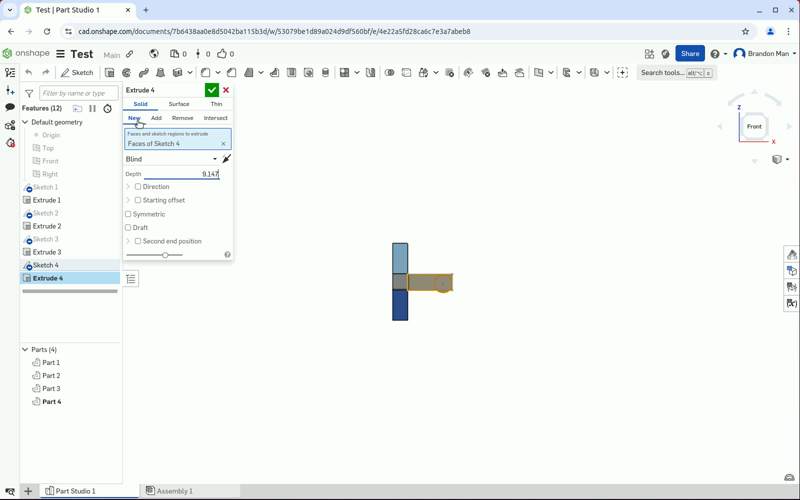
key(enter)
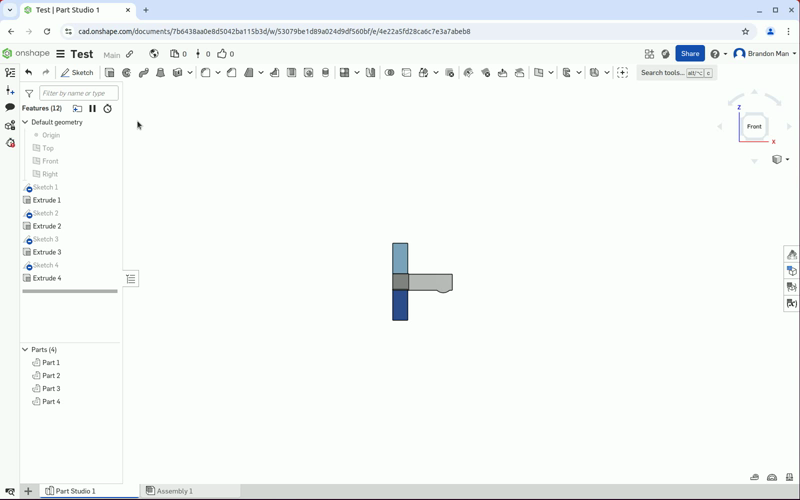
key(shift+h)
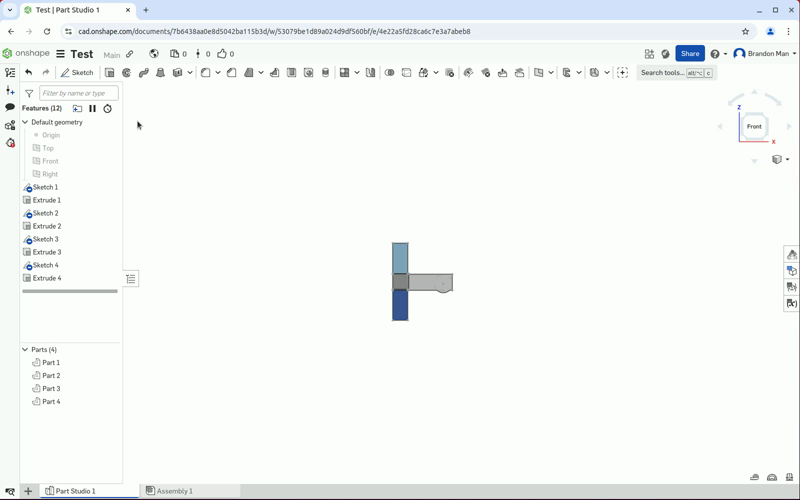
key(shift+h)
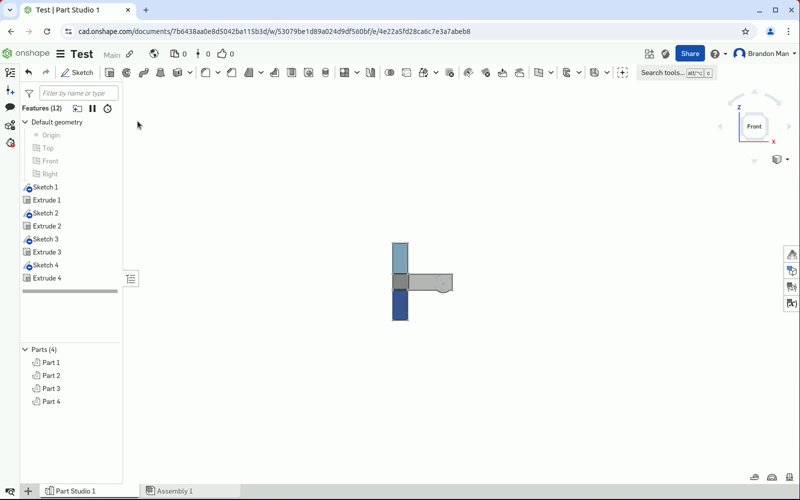
key(shift+7)
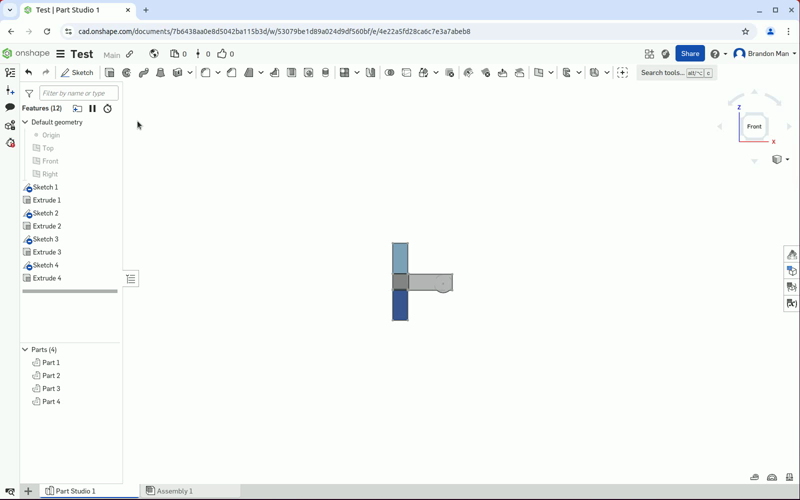
key(left, 2)
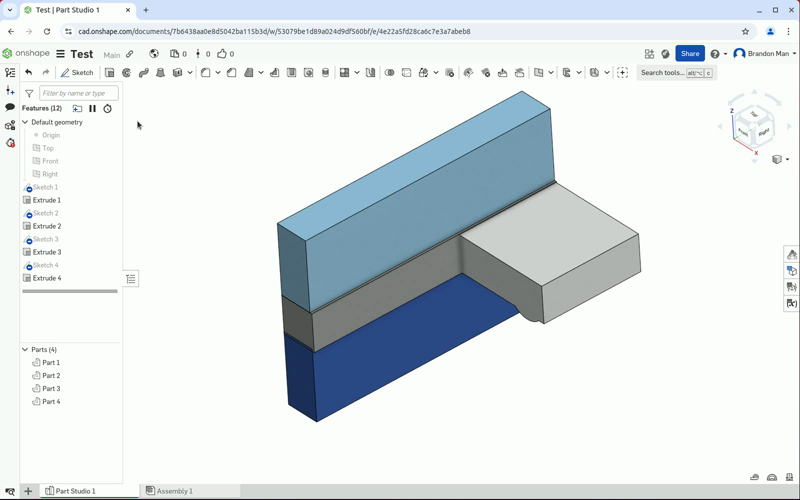
key(down, 2)
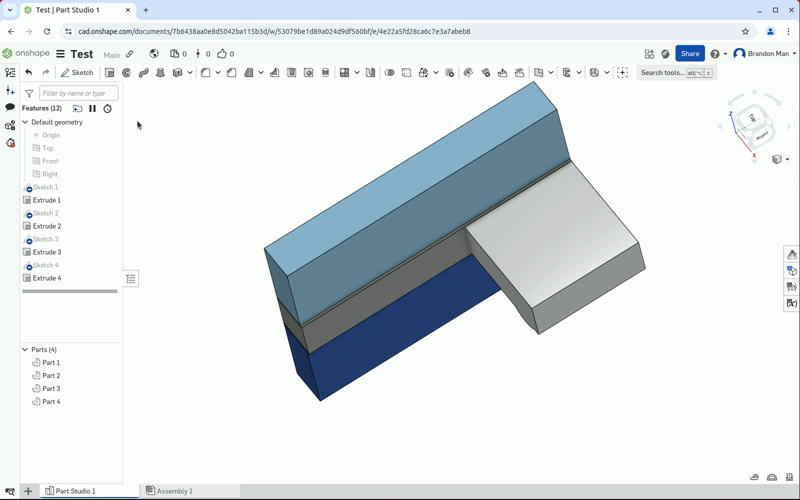
key(up, 2)
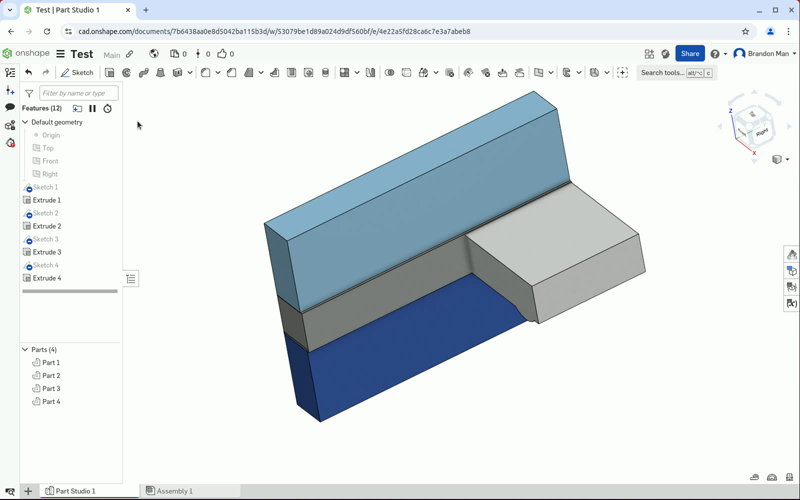
key(right, 2)
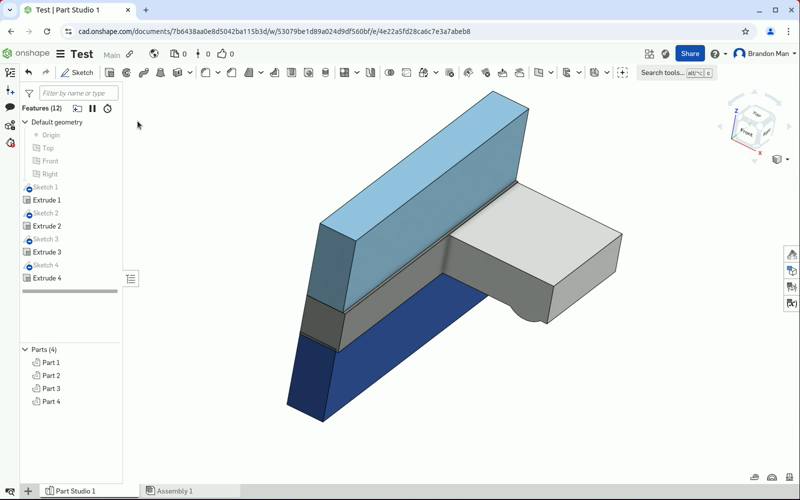
mouse_move(73, 189)
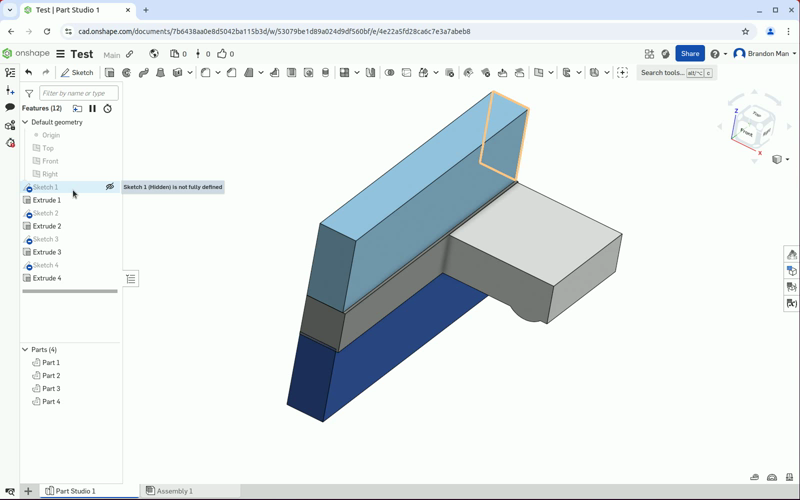
click(73, 189)